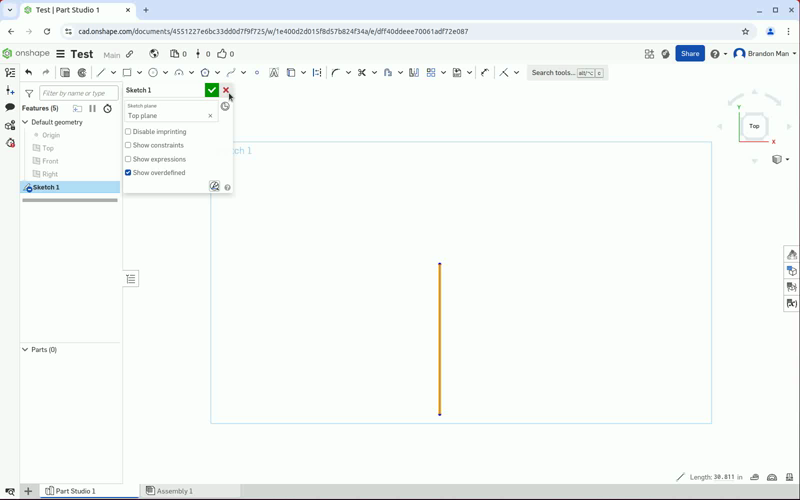
key(shift+h)
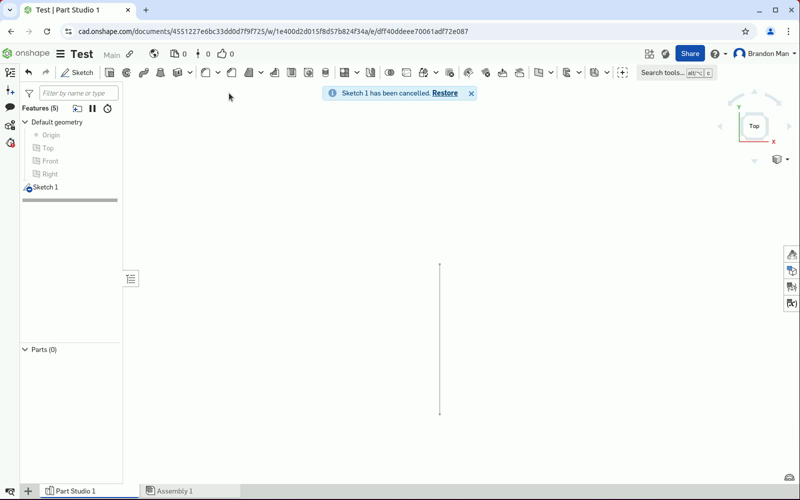
mouse_move(73, 352)
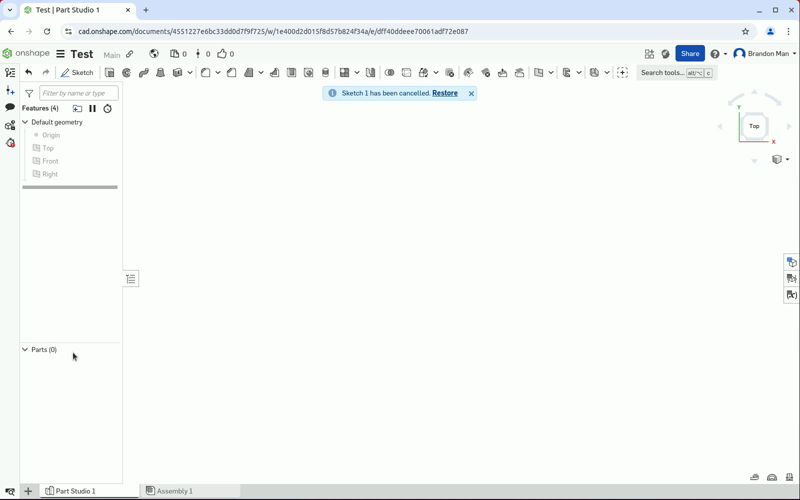
key(y)
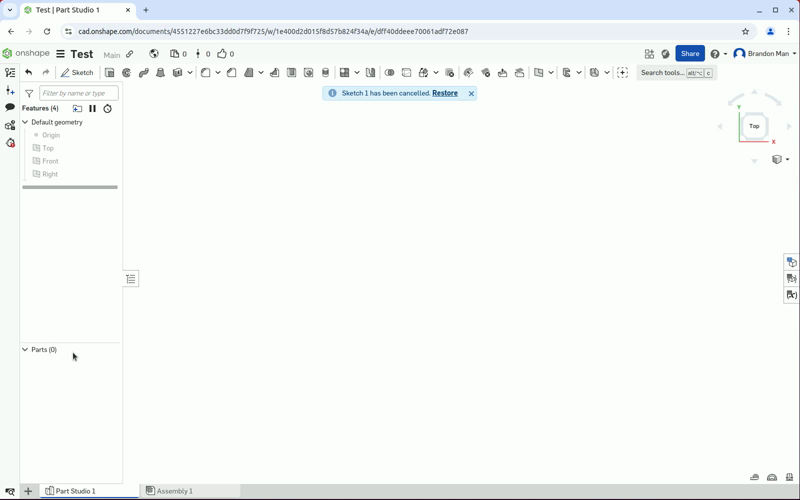
key(shift+p)
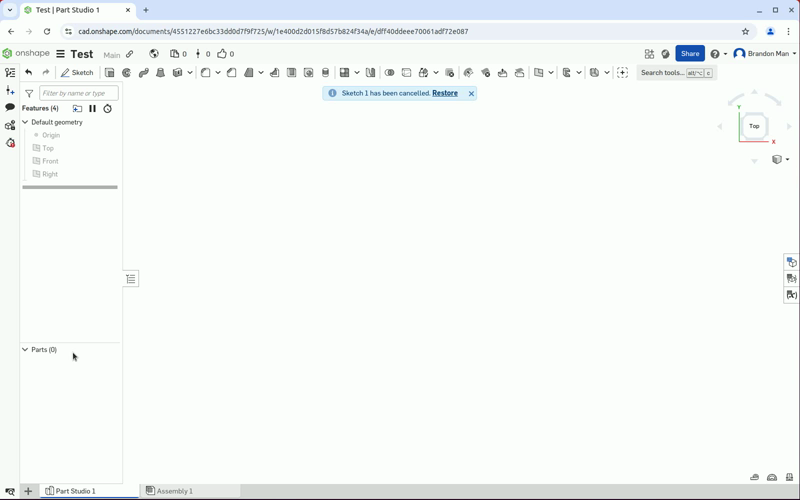
key(space)
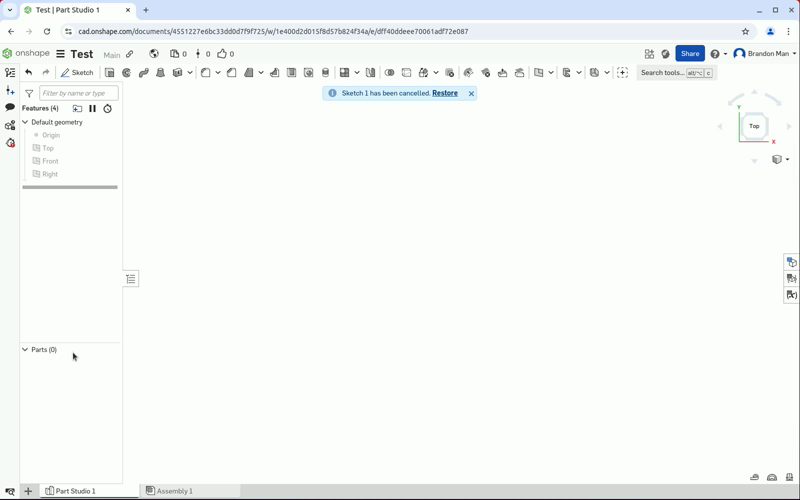
key_down(shift)
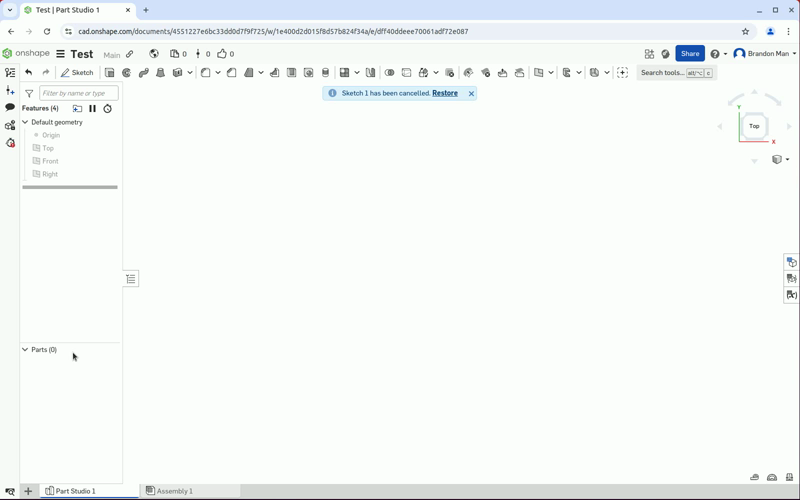
key(up)
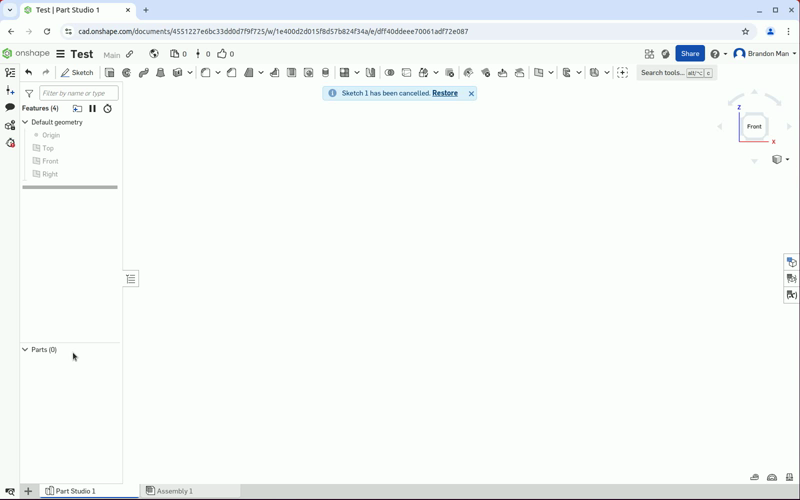
key_up(shift)
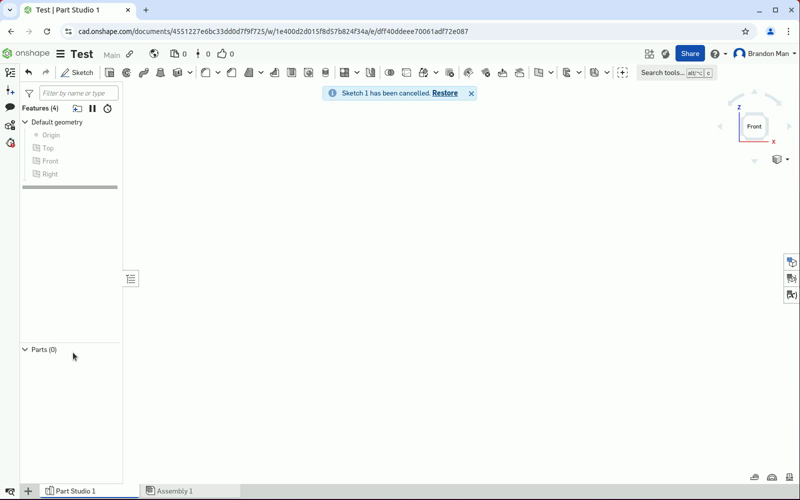
mouse_move(73, 352)
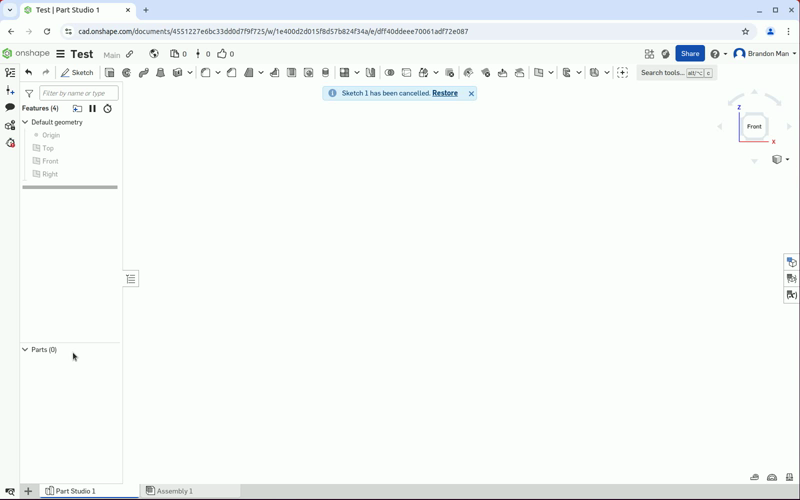
key(shift+y)
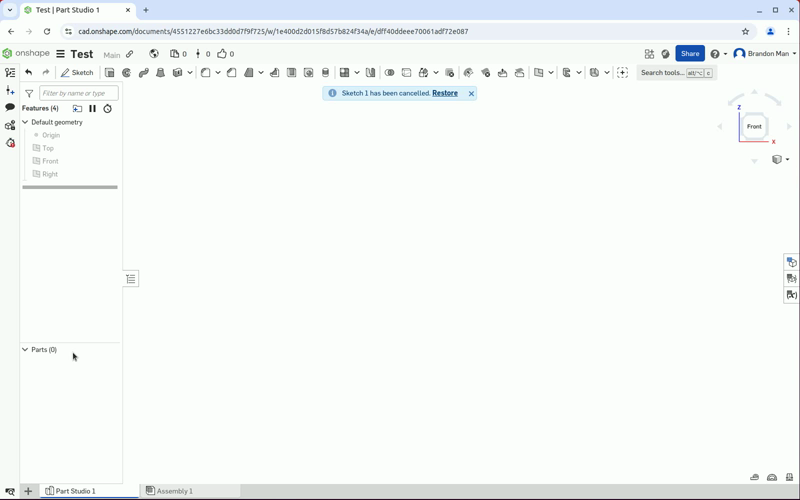
key(shift+s)
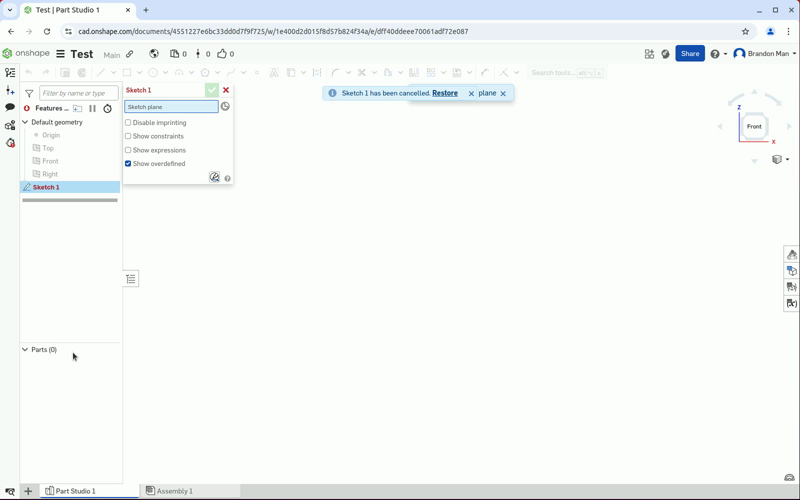
mouse_move(73, 163)
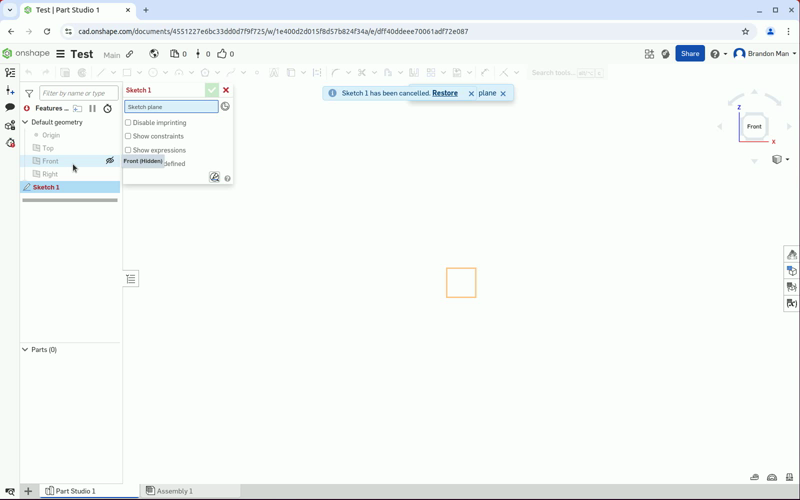
click(73, 163)
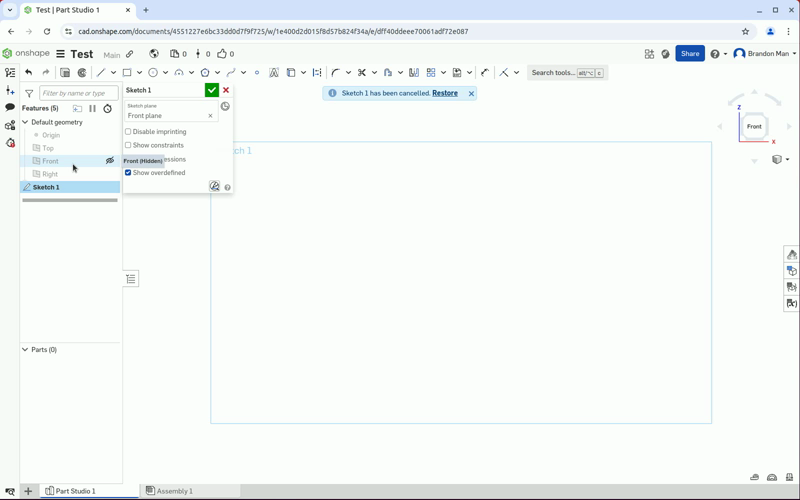
mouse_move(73, 352)
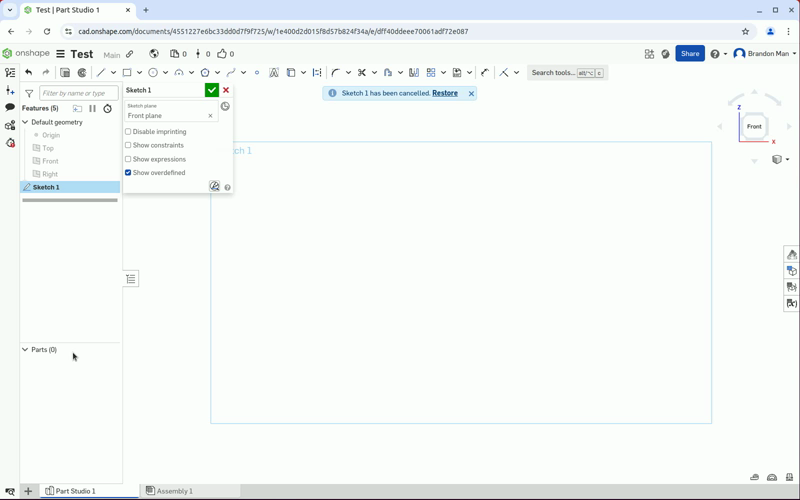
key(y)
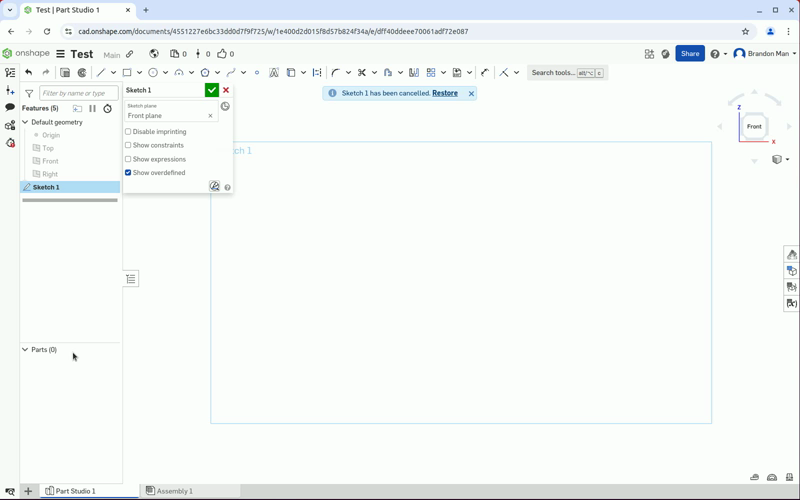
key(l)
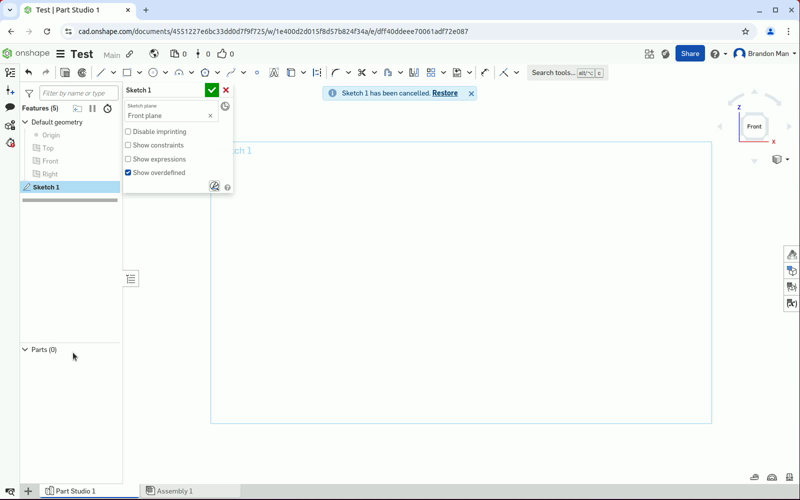
key_down(shift)
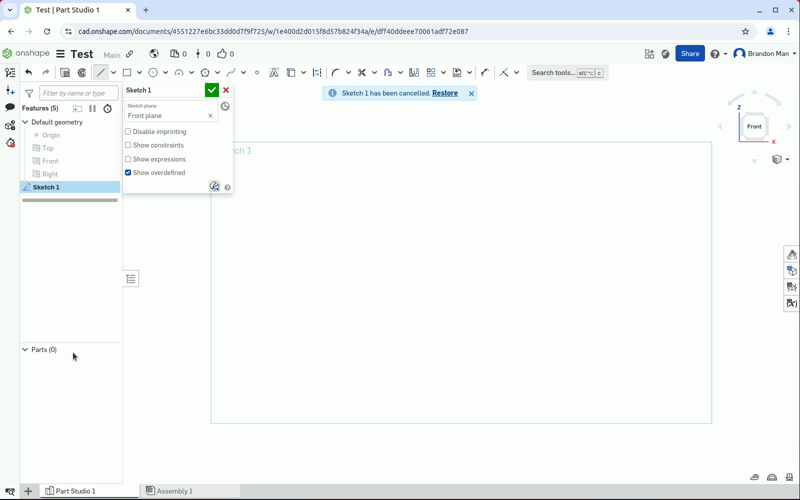
mouse_move(395, 303)
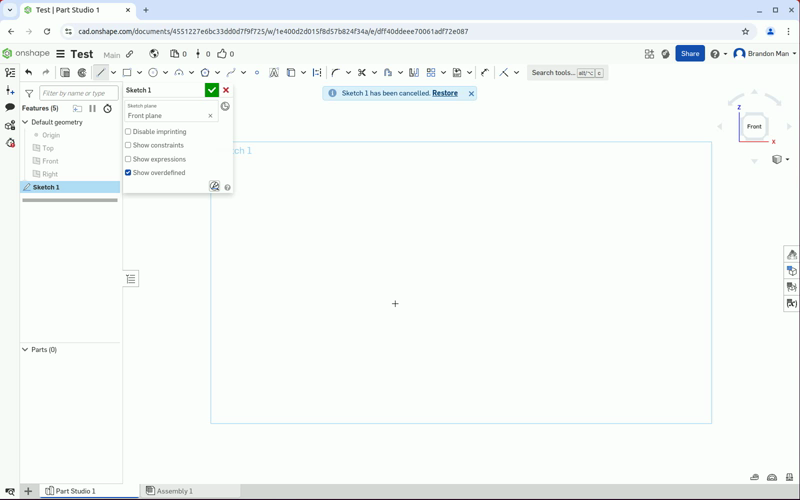
click(395, 303)
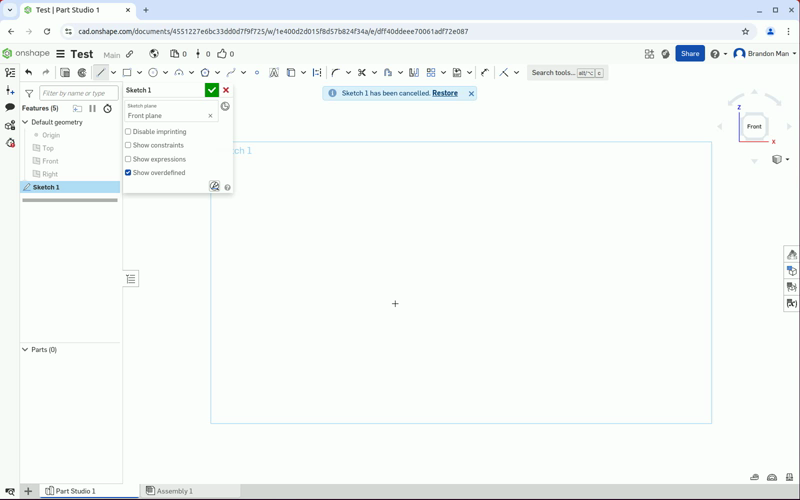
key_up(shift)
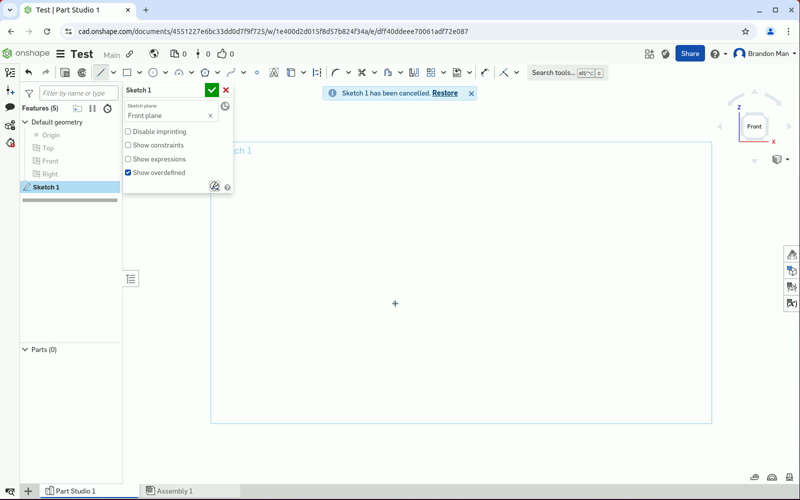
key_down(shift)
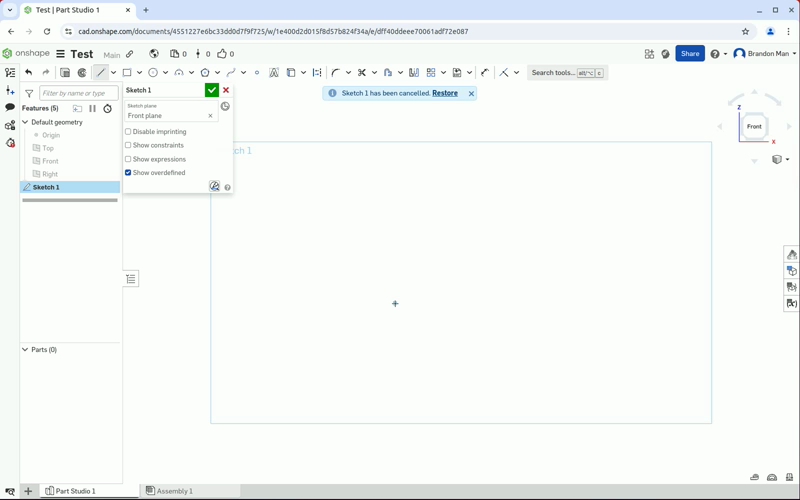
mouse_move(525, 303)
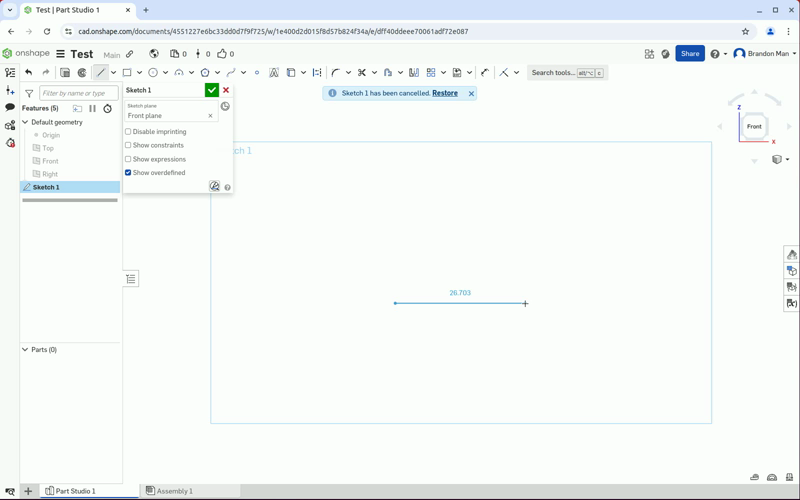
click(525, 303)
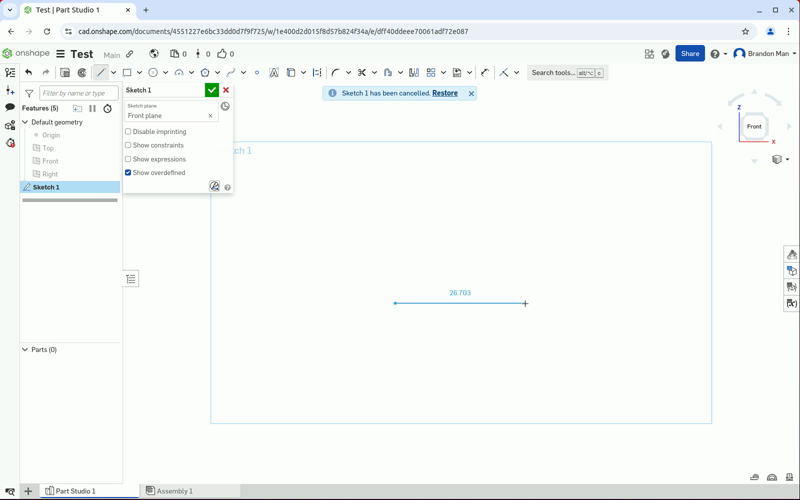
key_up(shift)
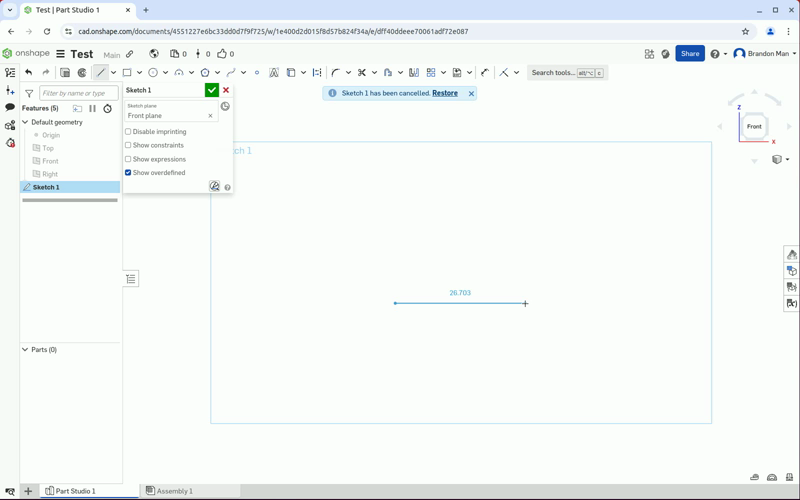
key_down(shift)
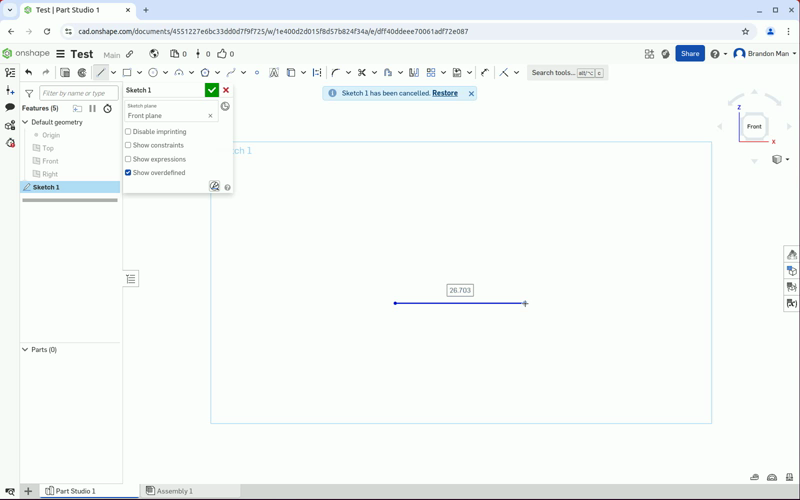
mouse_move(555, 303)
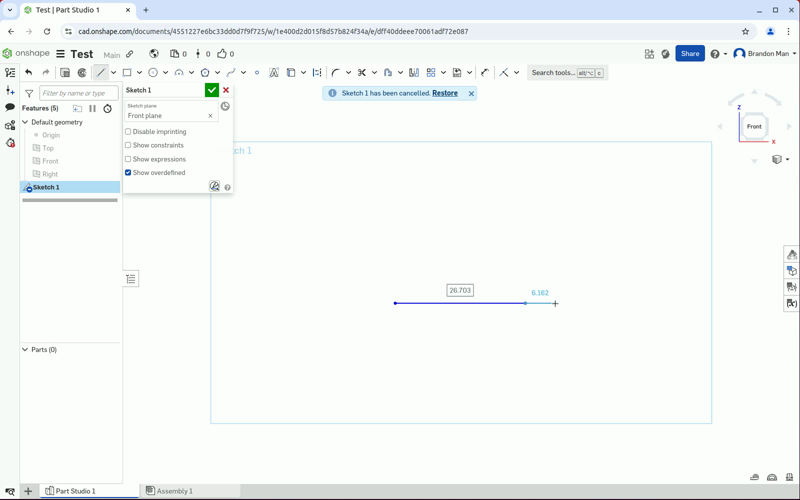
mouse_move(525, 263)
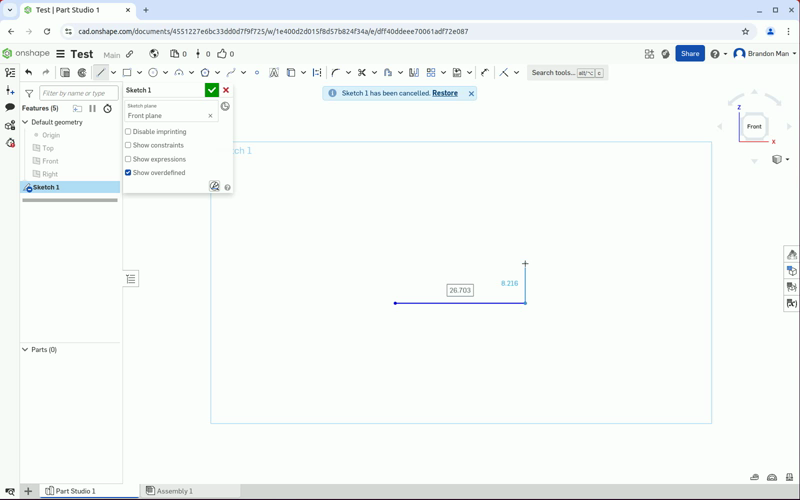
click(525, 263)
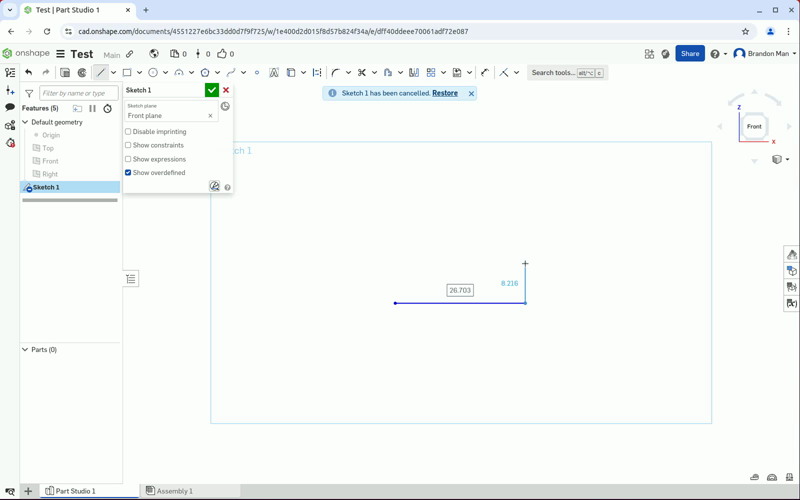
key_up(shift)
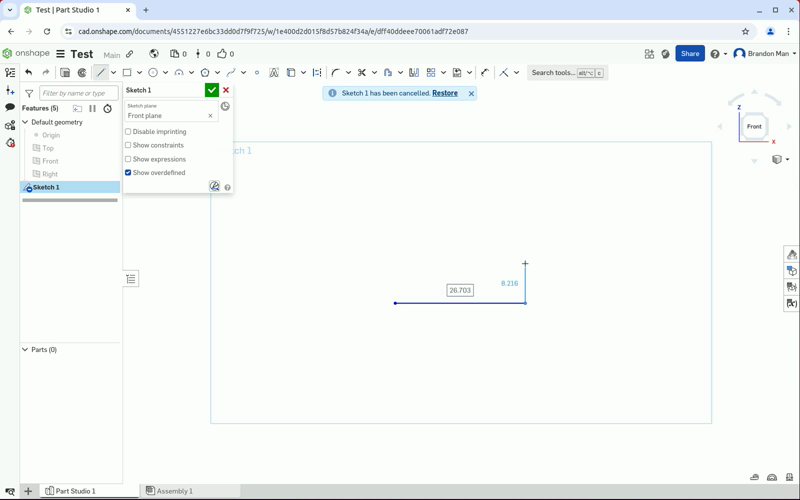
key_down(shift)
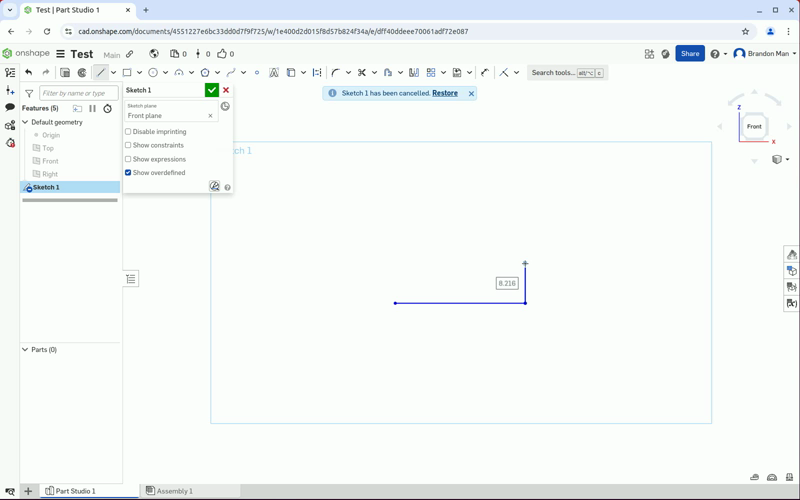
mouse_move(395, 263)
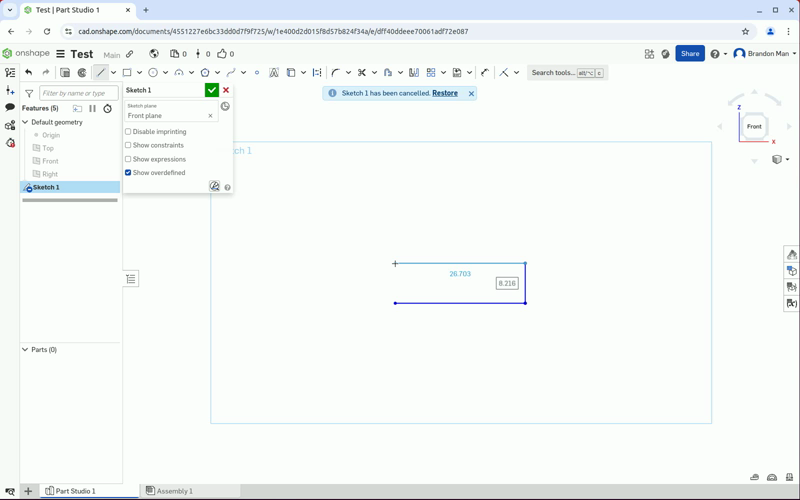
click(395, 263)
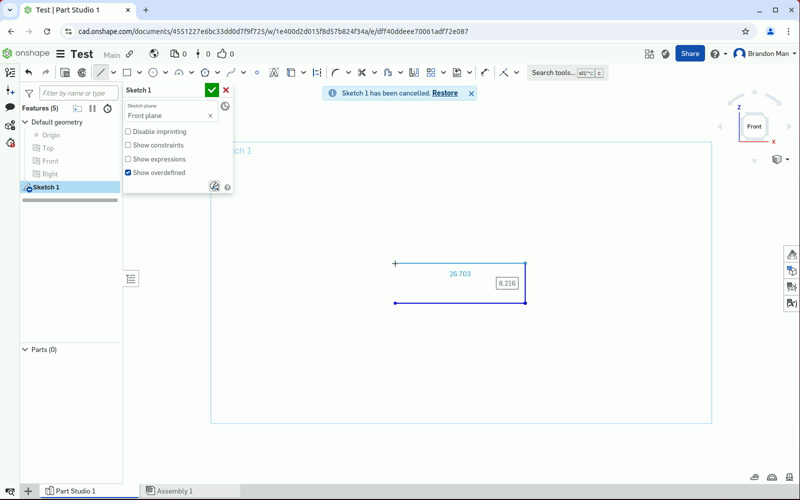
key_up(shift)
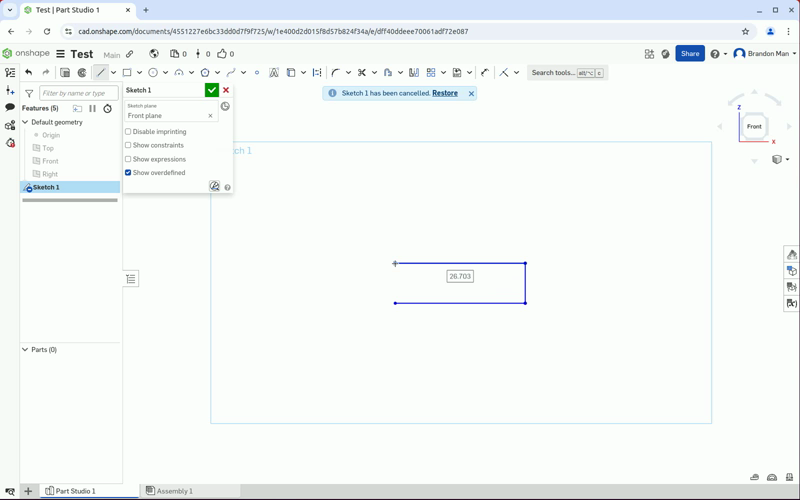
mouse_move(425, 263)
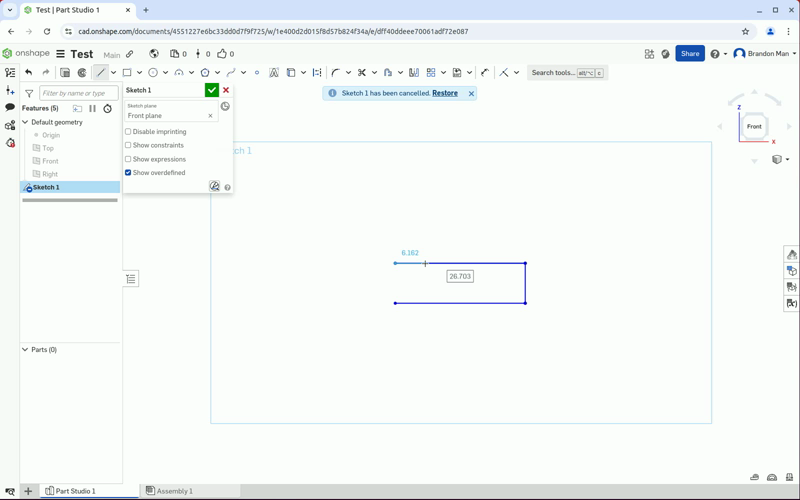
key_down(shift)
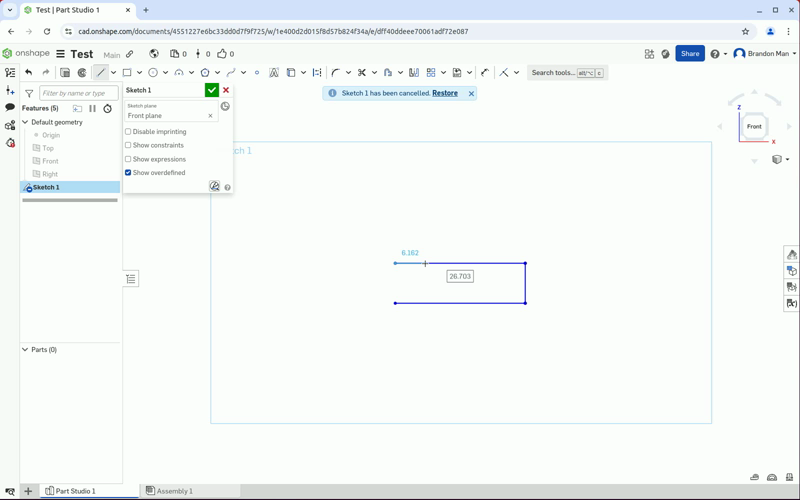
mouse_move(395, 303)
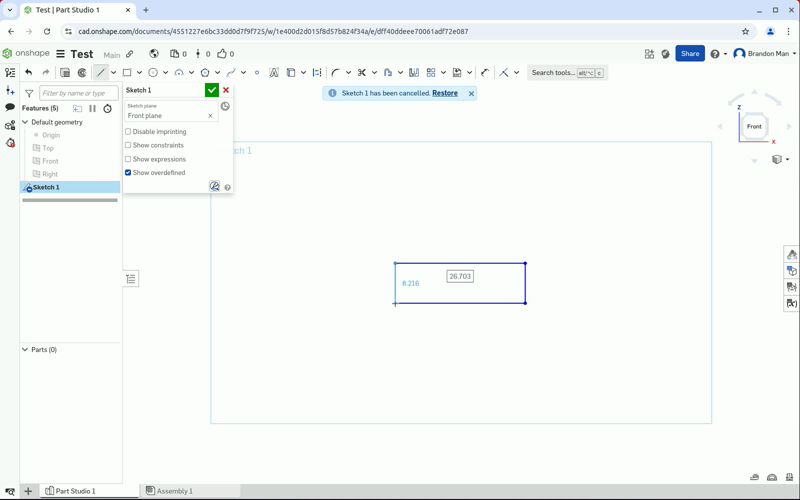
key_up(shift)
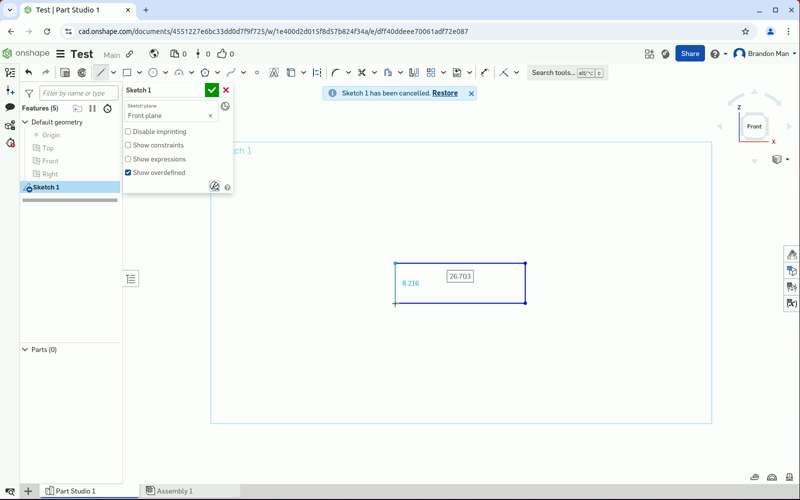
click(395, 303)
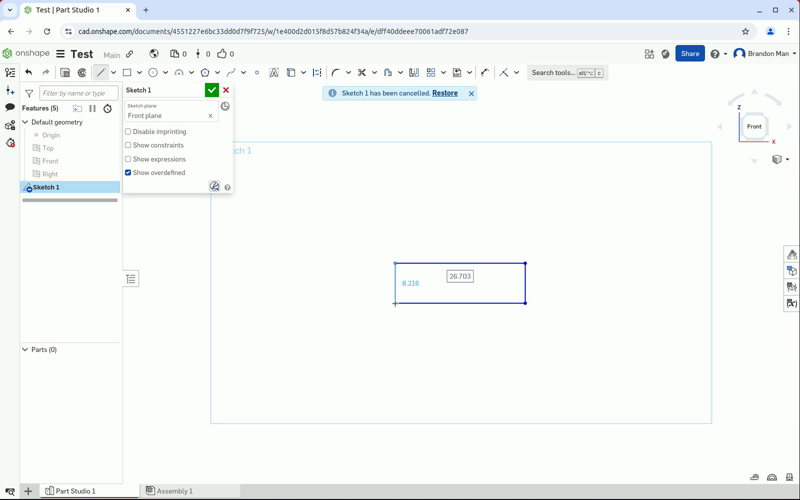
key(esc)
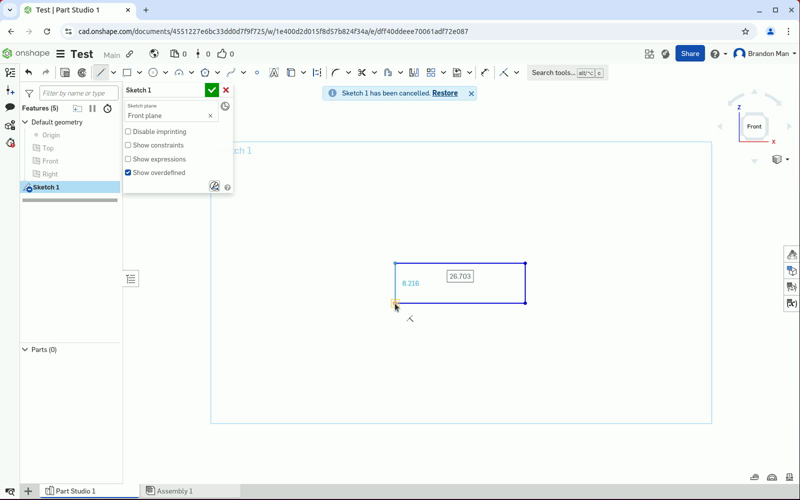
mouse_move(500, 292)
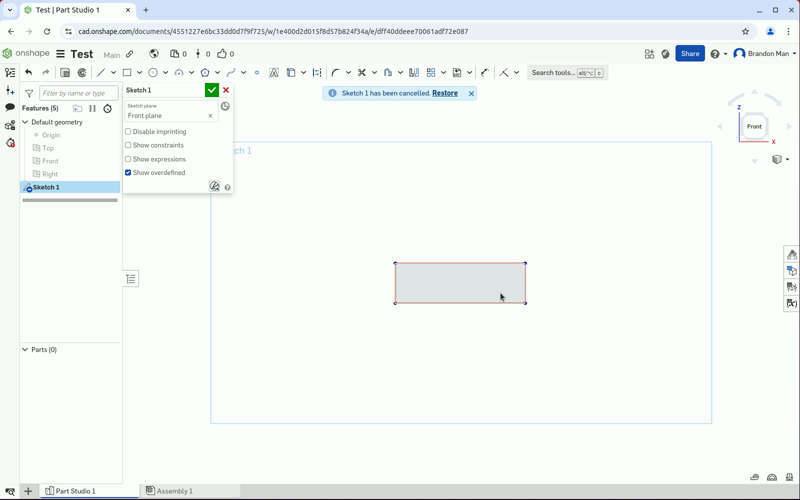
click(500, 292)
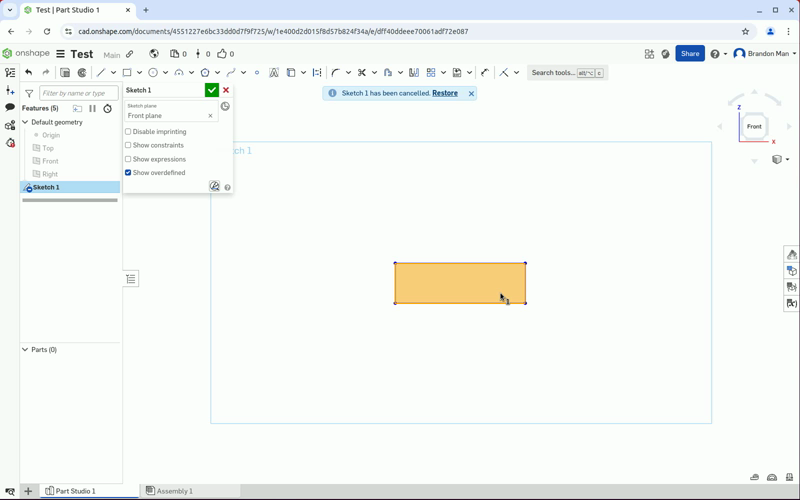
mouse_move(73, 352)
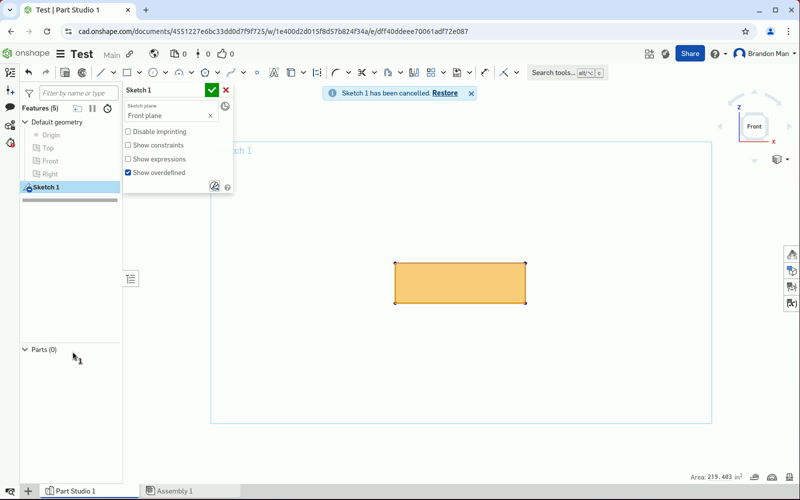
key(shift+y)
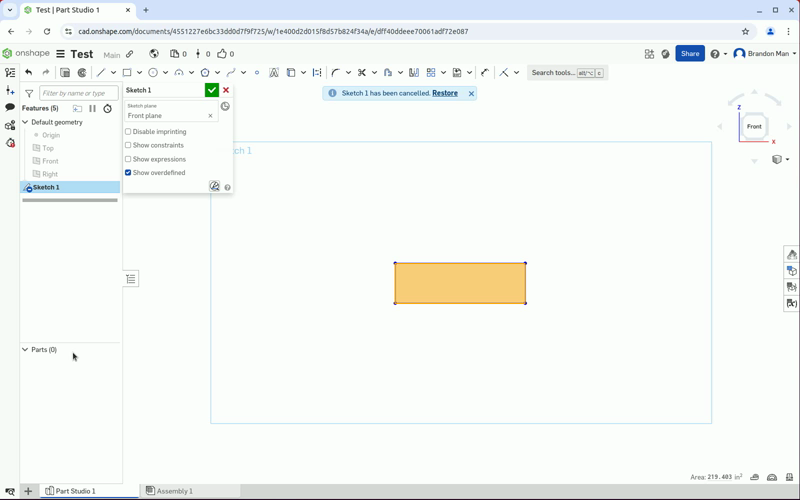
key(shift+e)
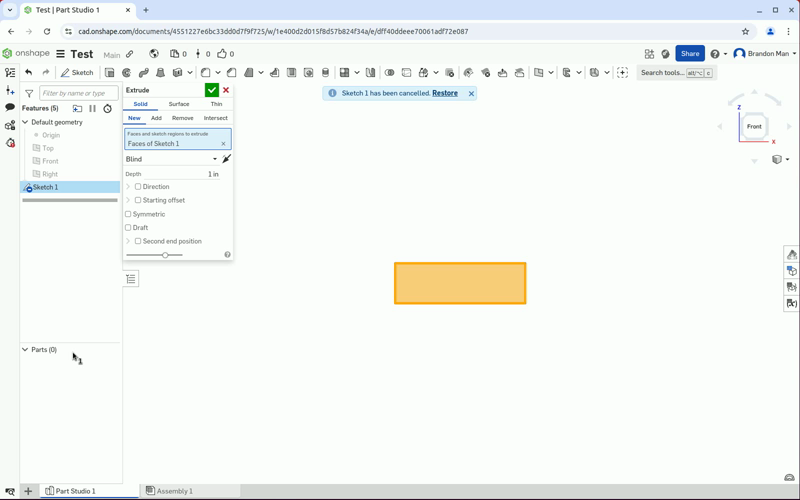
mouse_move(143, 106)
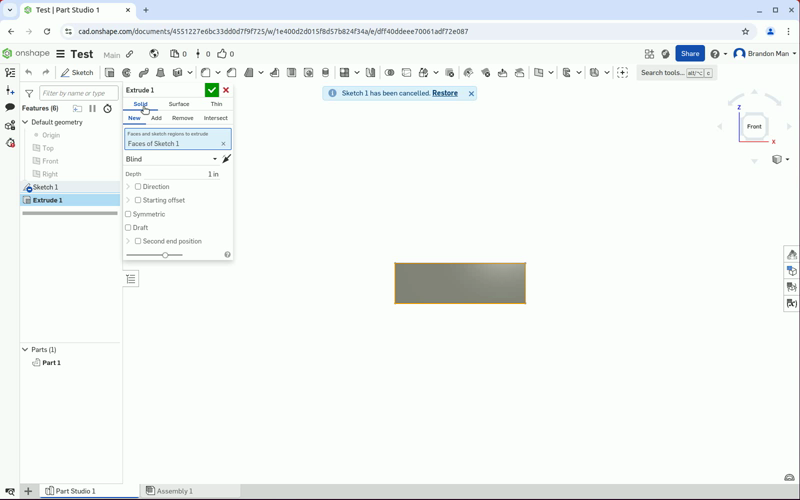
click(143, 106)
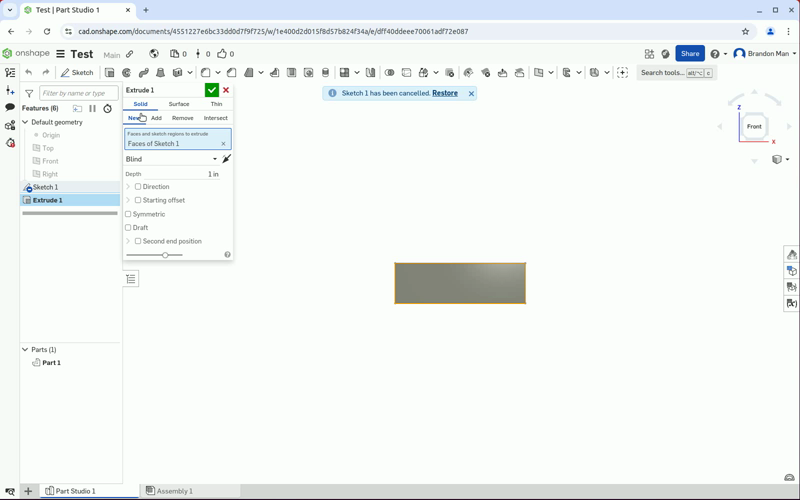
mouse_move(137, 120)
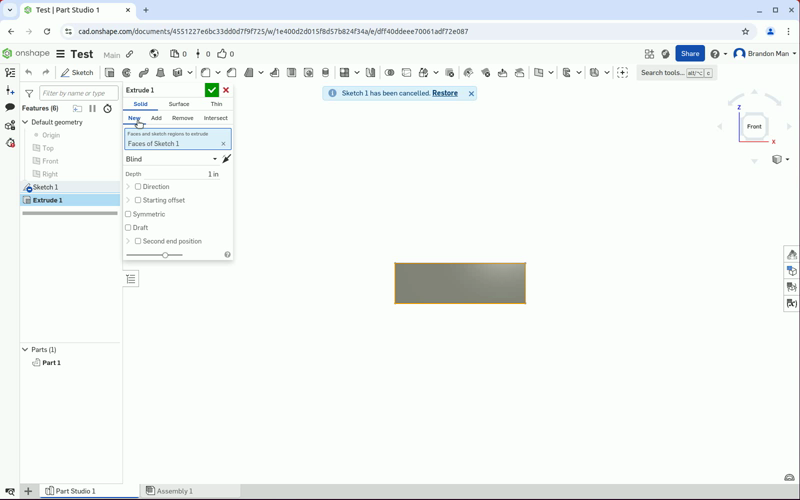
click(137, 120)
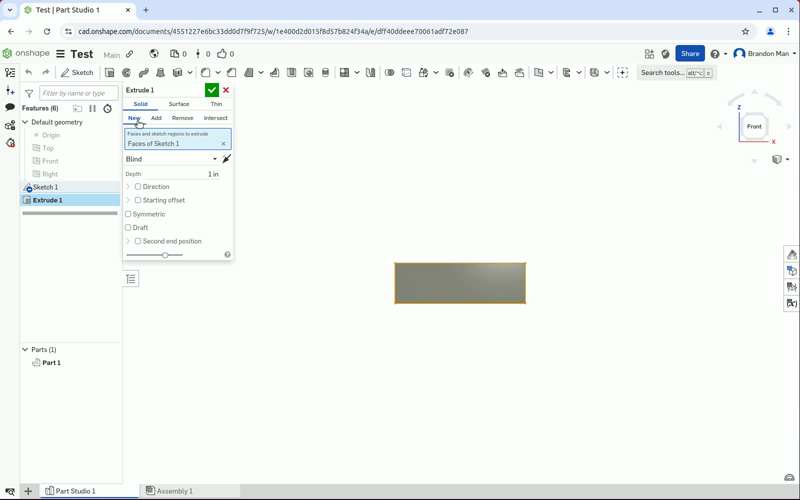
key(tab, 4)
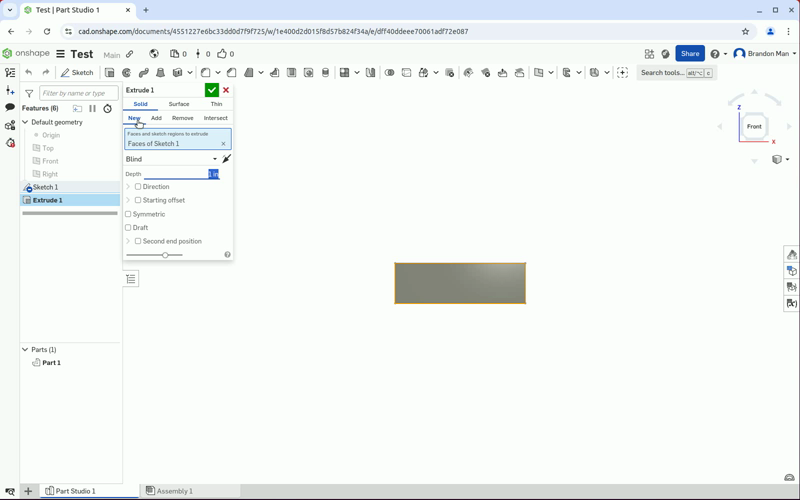
text(2.889)
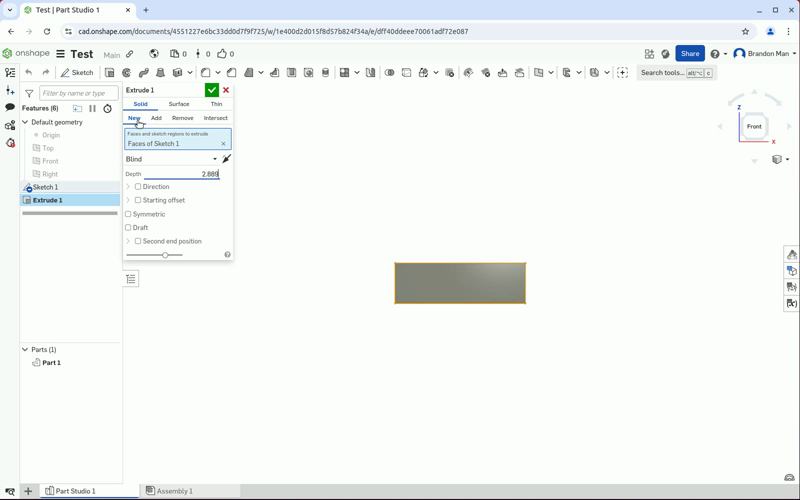
key(enter)
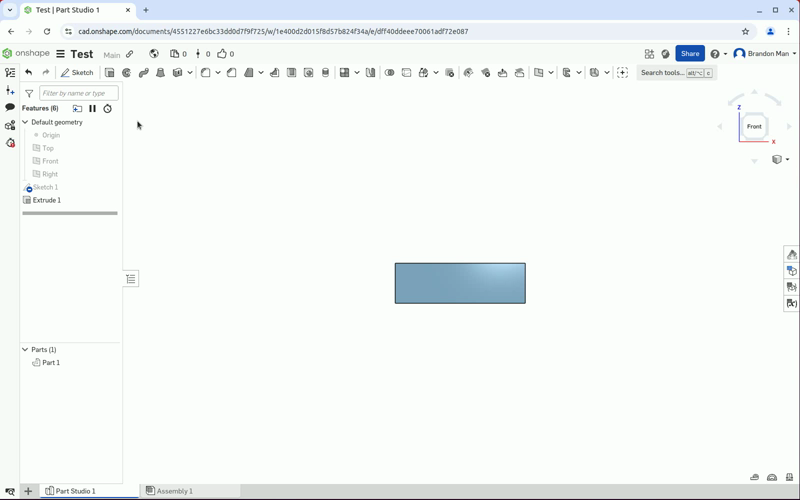
key(shift+h)
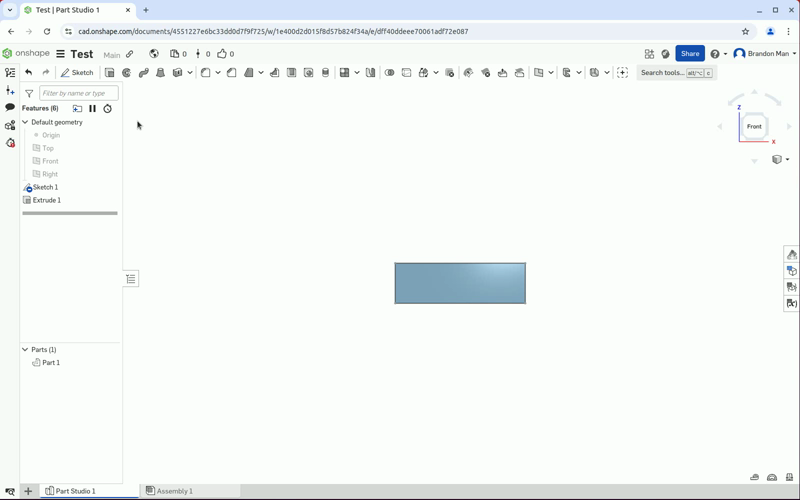
key(shift+h)
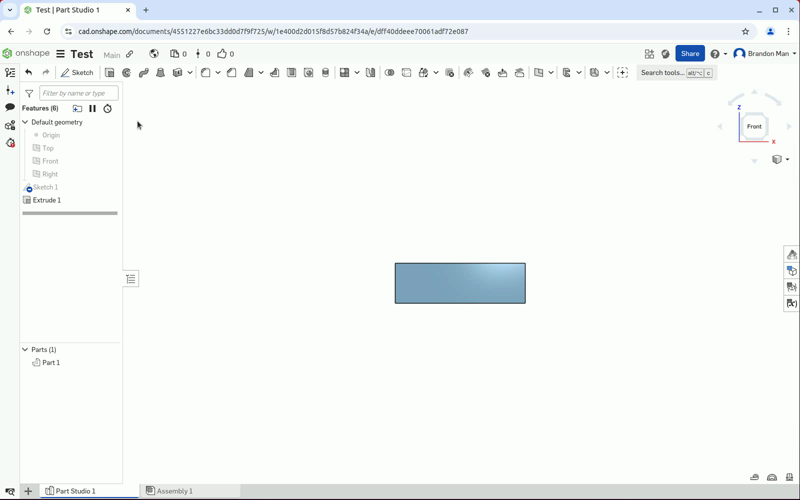
mouse_move(73, 189)
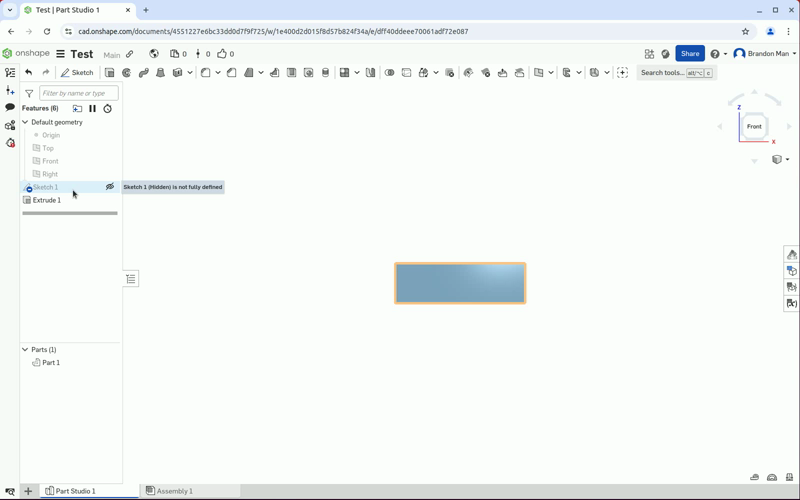
click(73, 189)
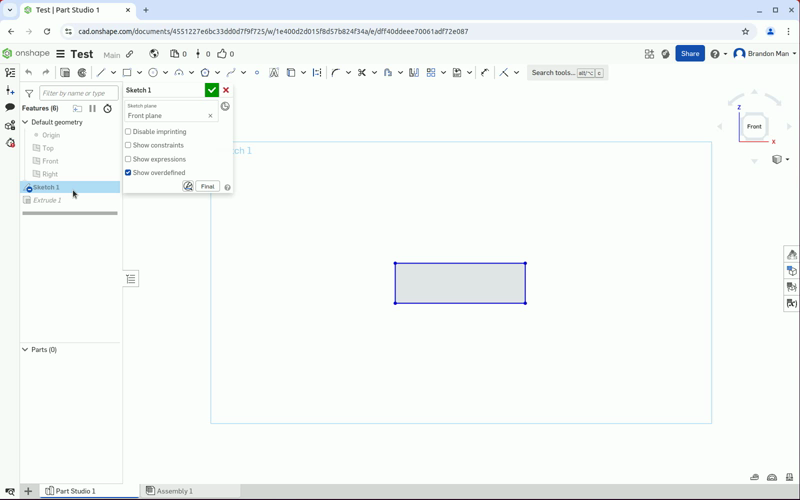
mouse_move(229, 92)
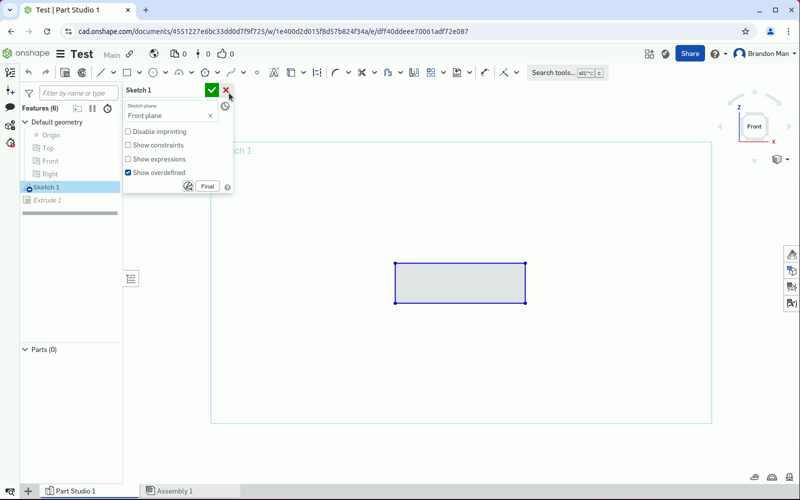
click(229, 92)
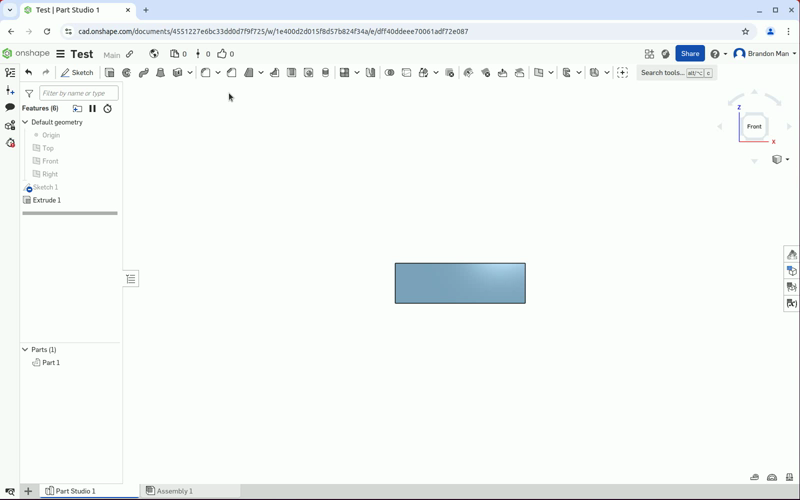
mouse_move(541, 75)
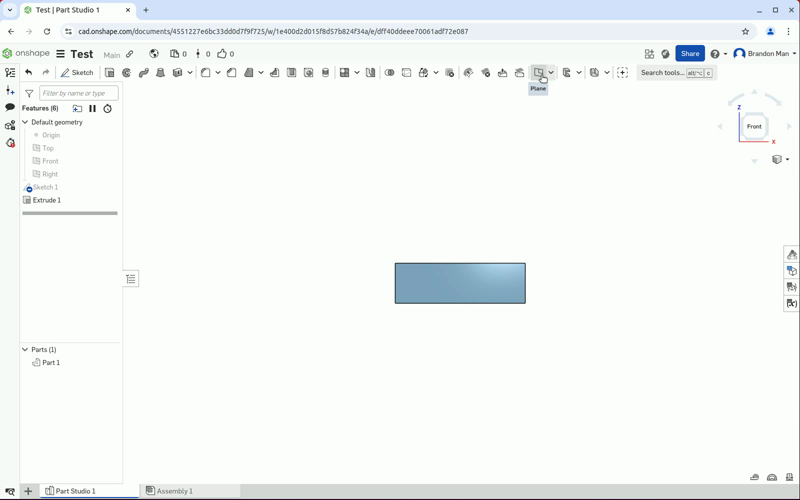
click(541, 75)
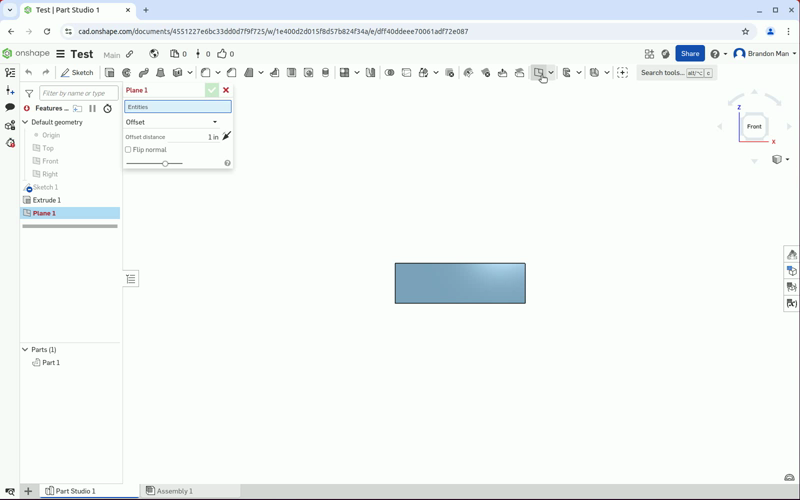
mouse_move(73, 163)
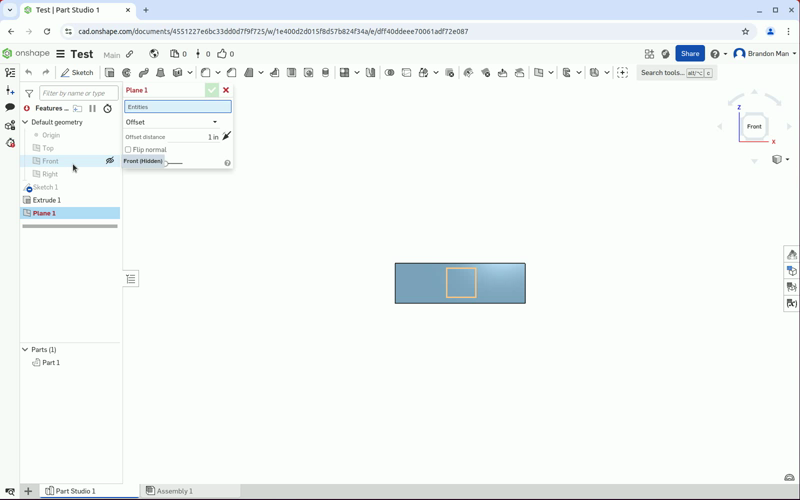
click(73, 163)
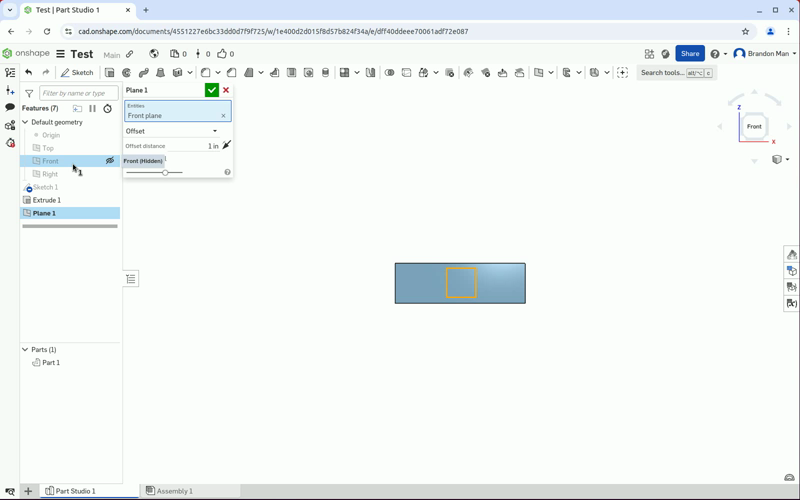
key(tab, 2)
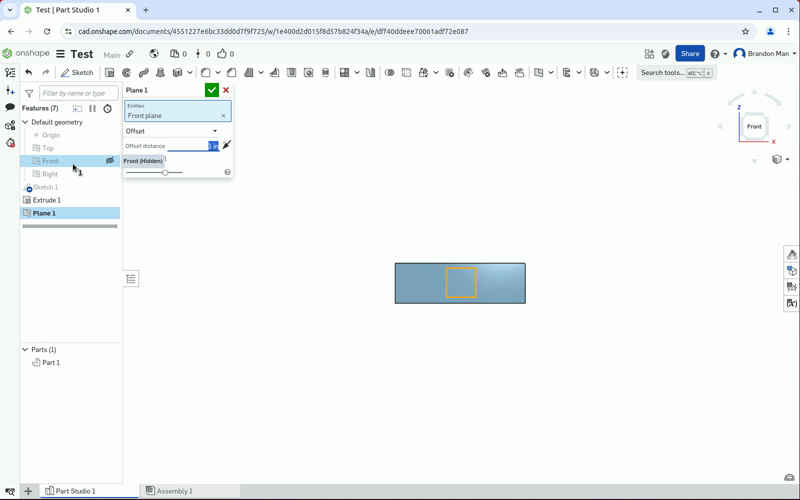
text(2.896)
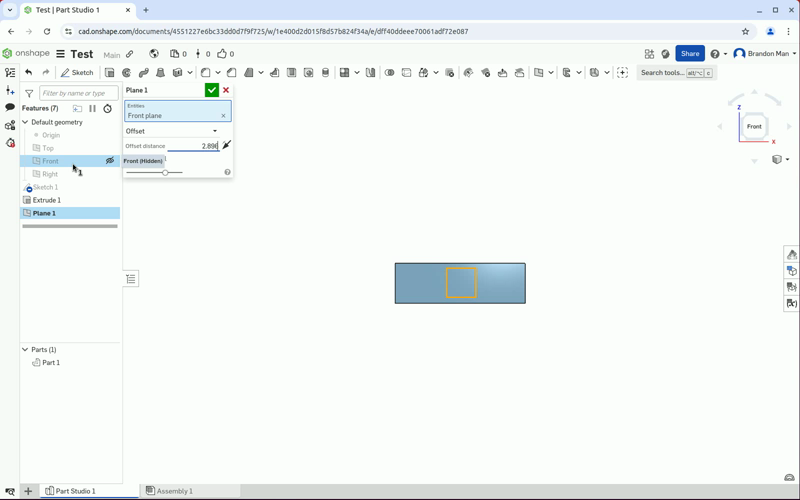
key(enter, 2)
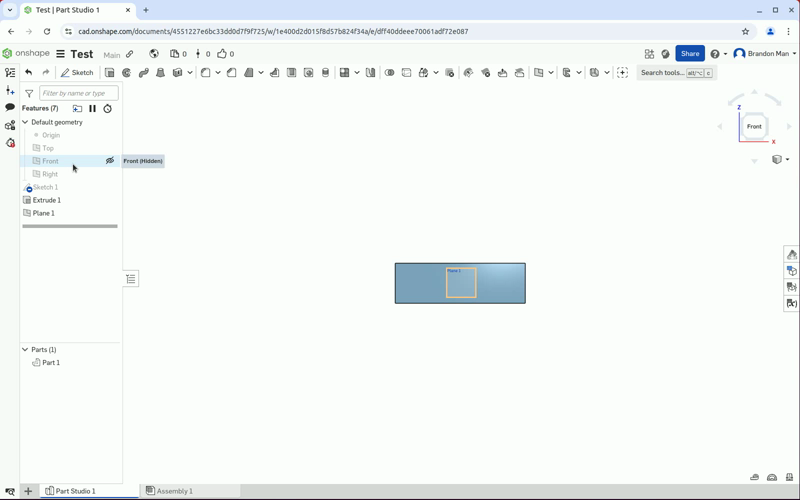
key(shift+s)
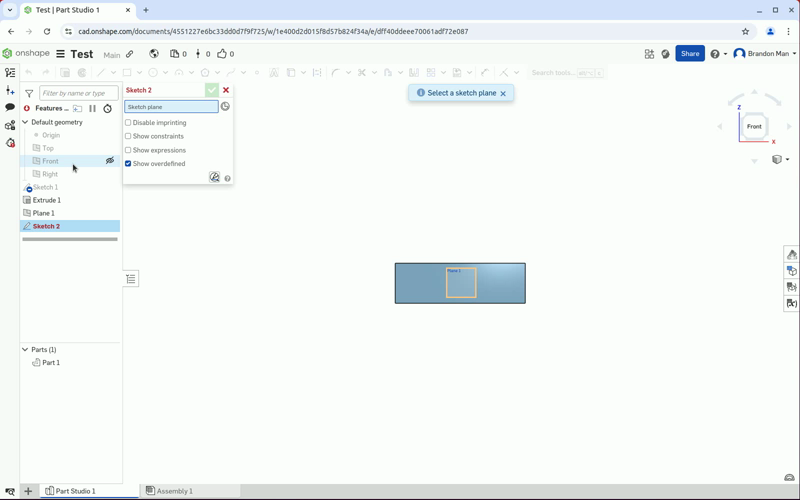
mouse_move(73, 215)
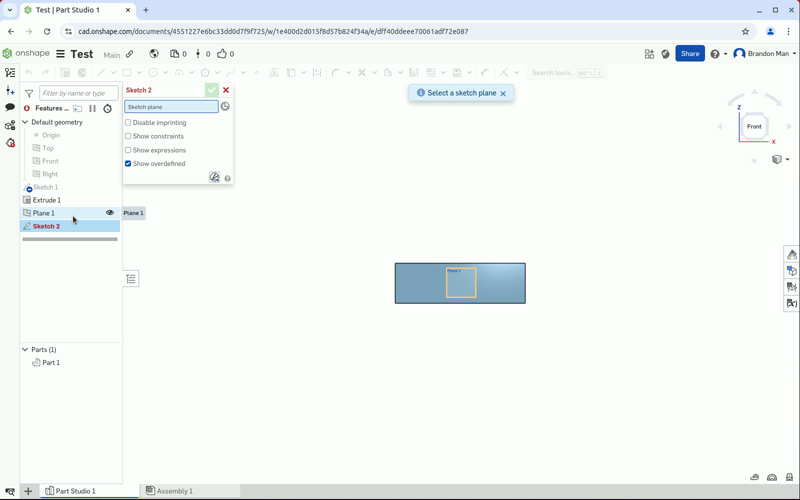
click(73, 215)
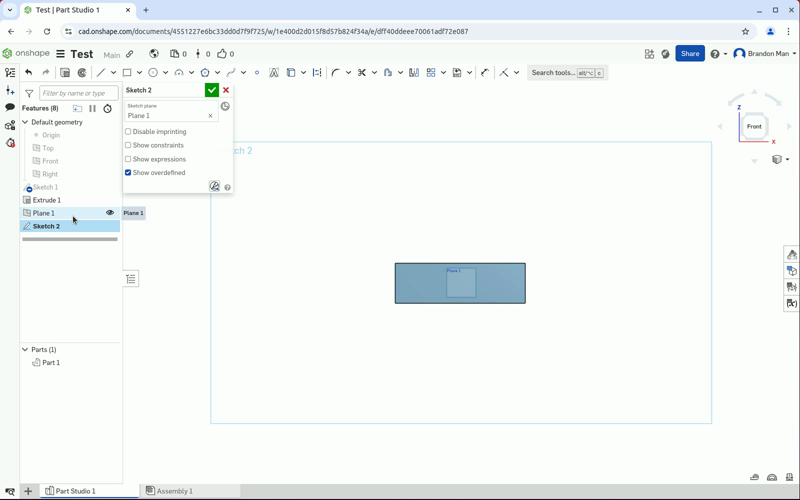
mouse_move(73, 352)
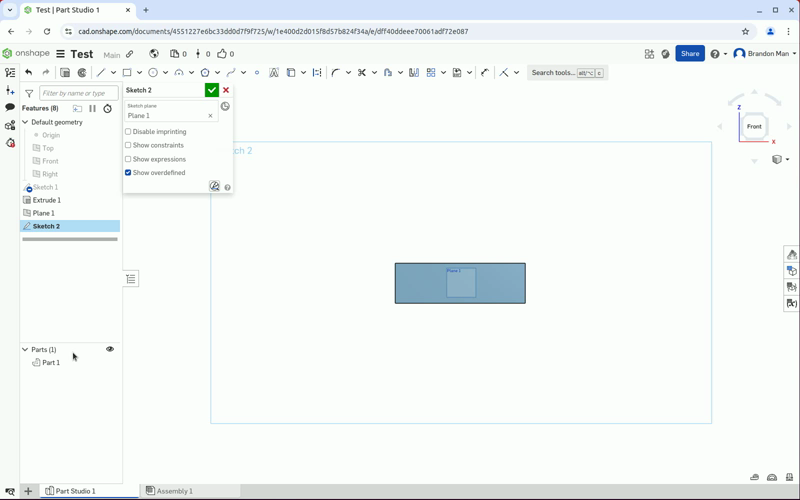
key(y)
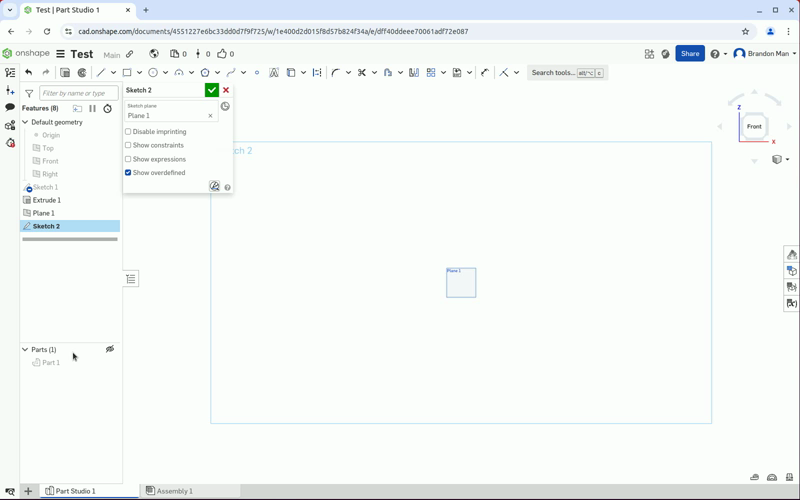
key(l)
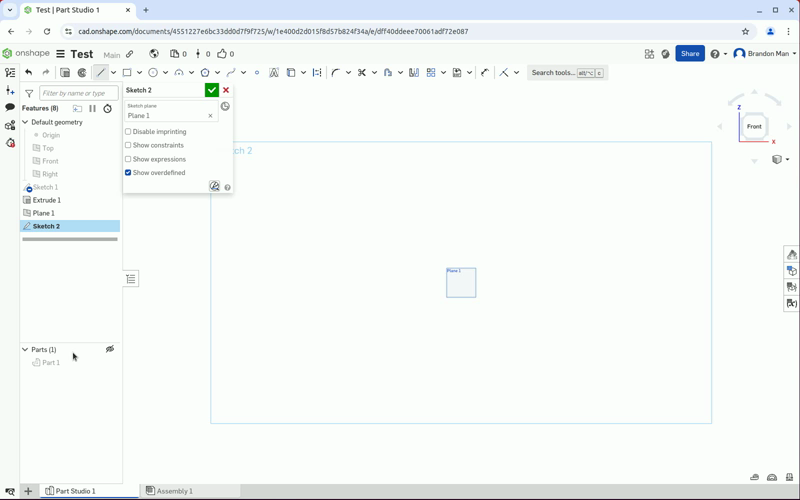
key_down(shift)
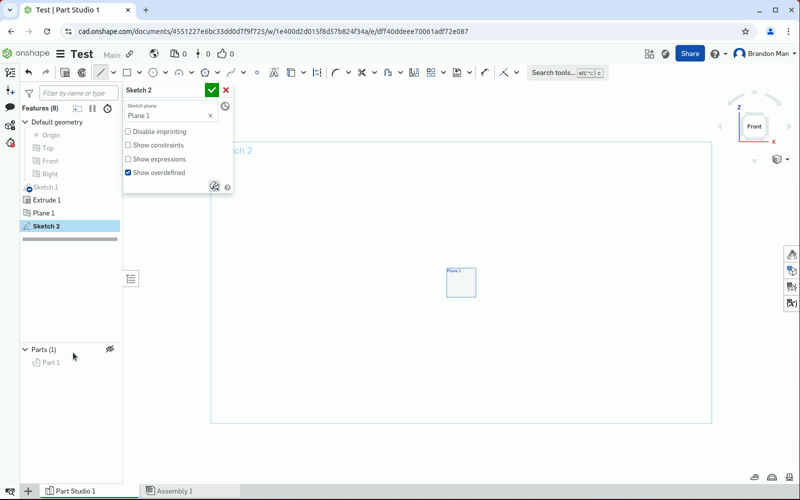
mouse_move(395, 303)
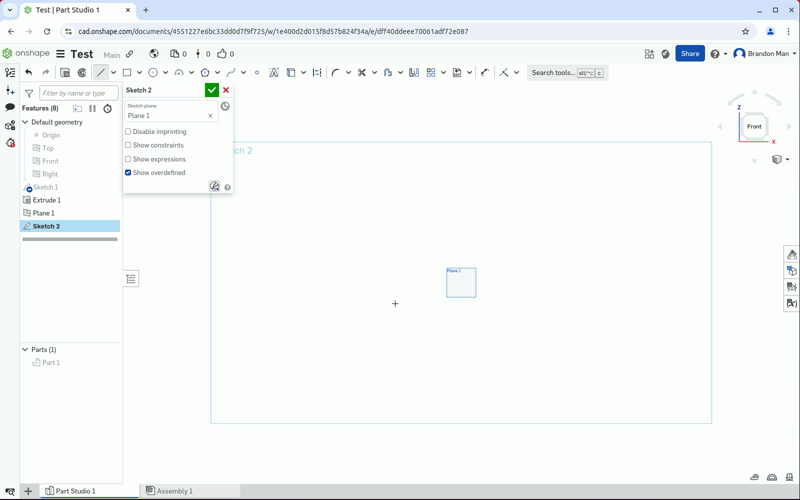
click(395, 303)
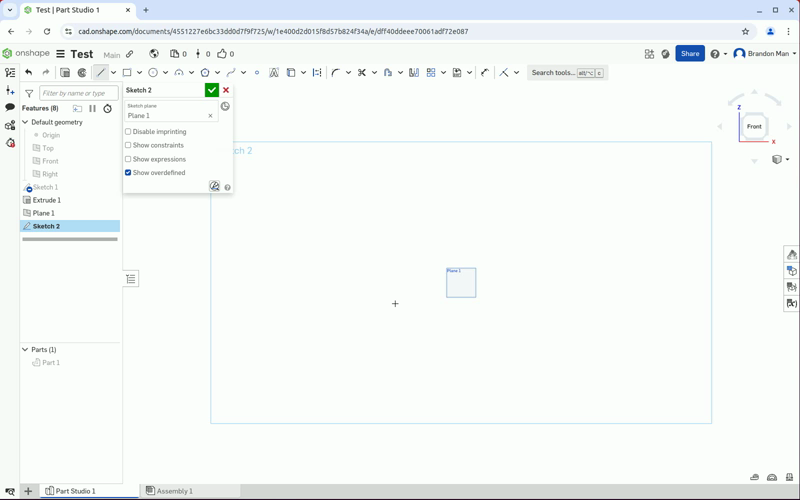
key_up(shift)
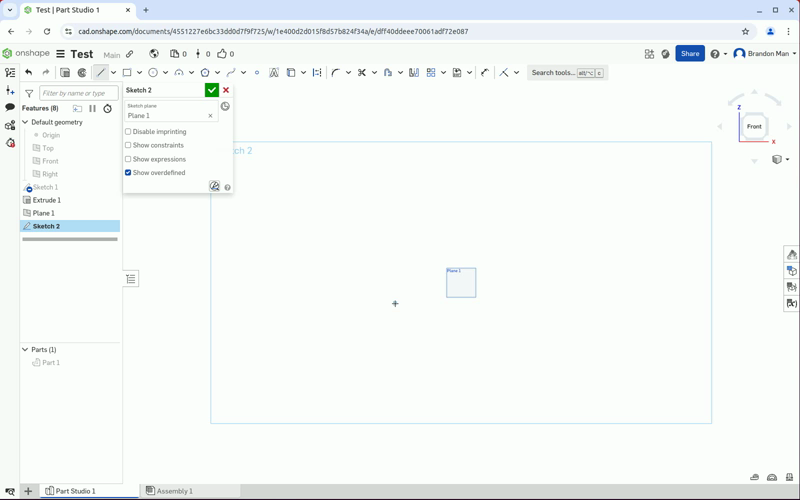
key_down(shift)
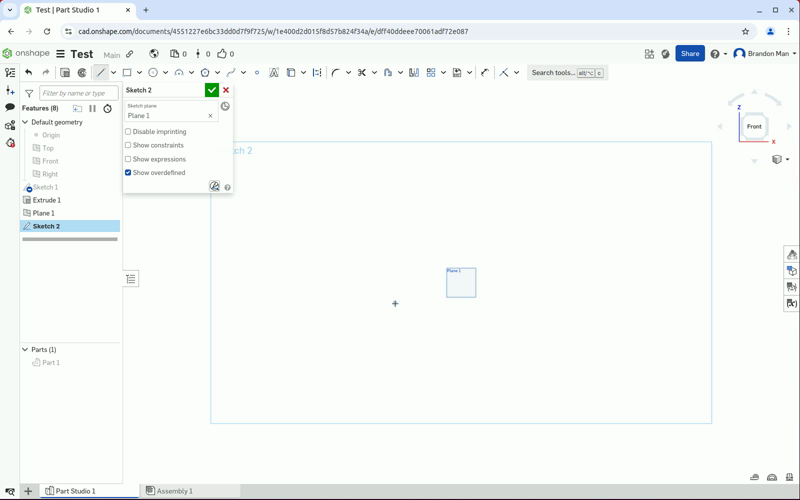
mouse_move(425, 303)
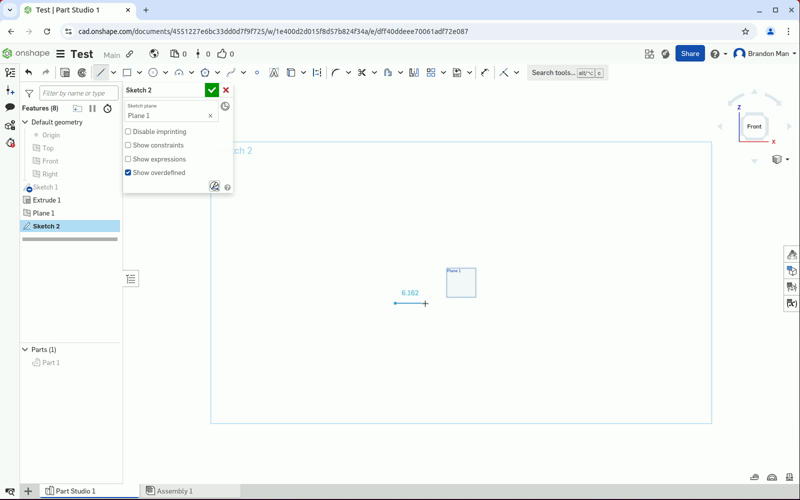
mouse_move(409, 303)
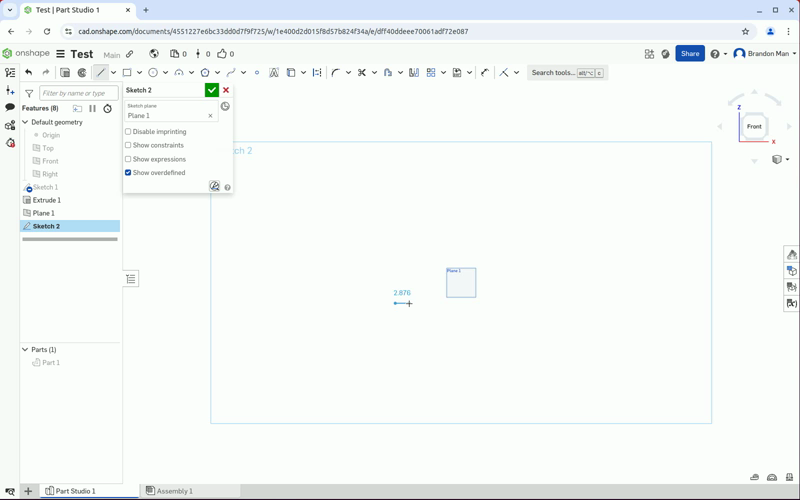
click(409, 303)
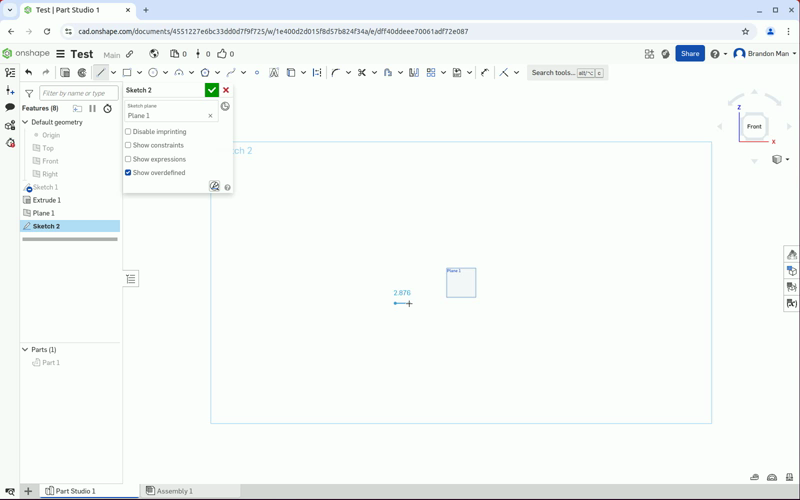
key_up(shift)
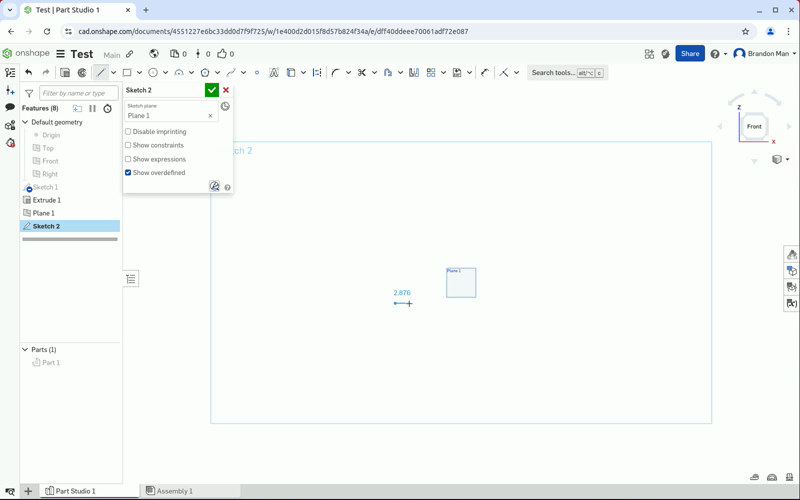
key_down(shift)
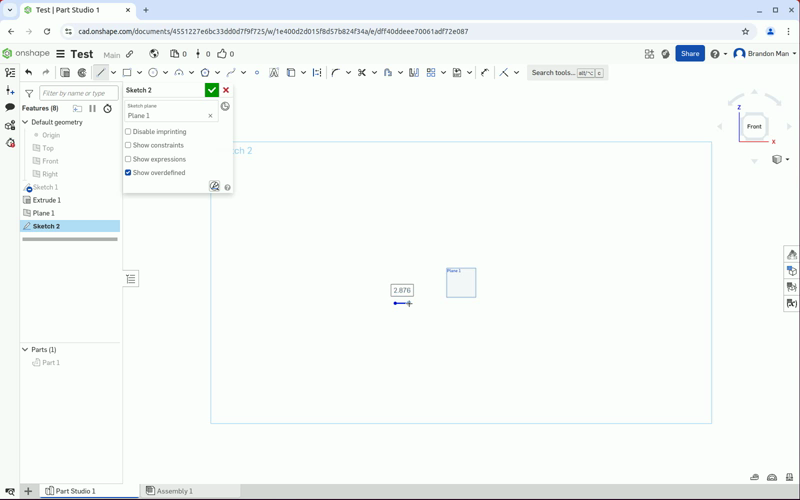
mouse_move(439, 303)
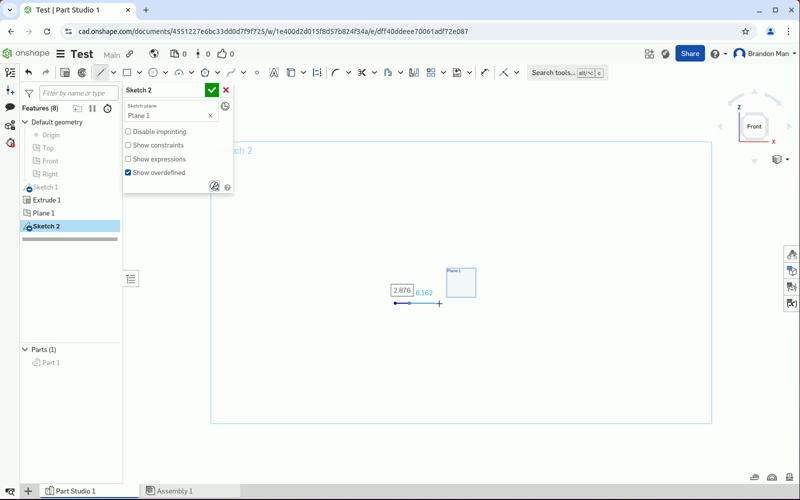
mouse_move(409, 261)
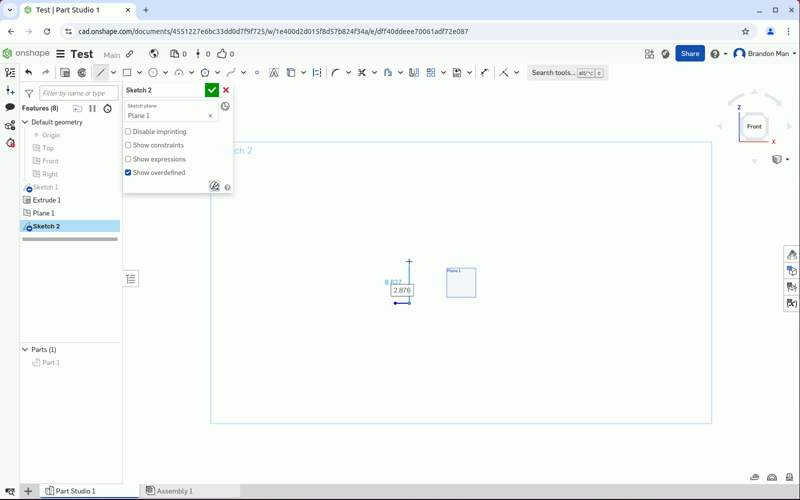
click(409, 261)
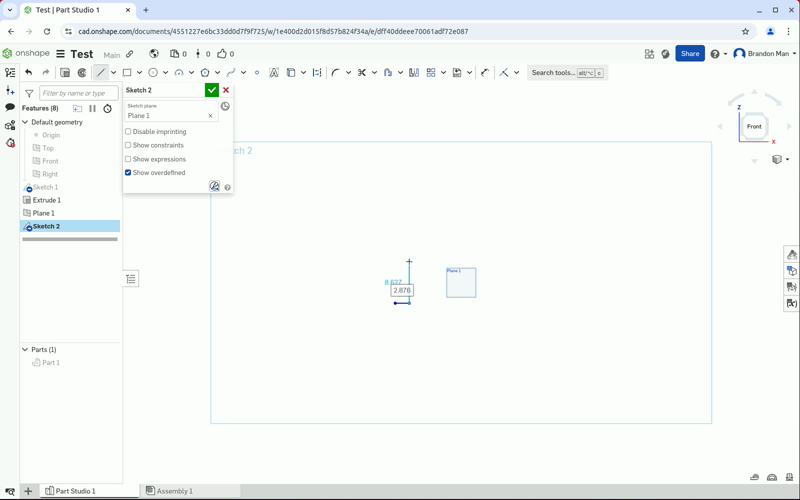
key_up(shift)
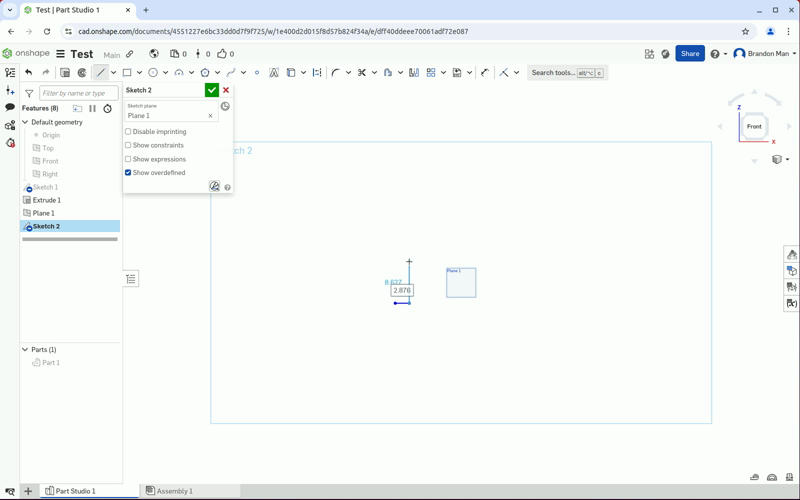
key_down(shift)
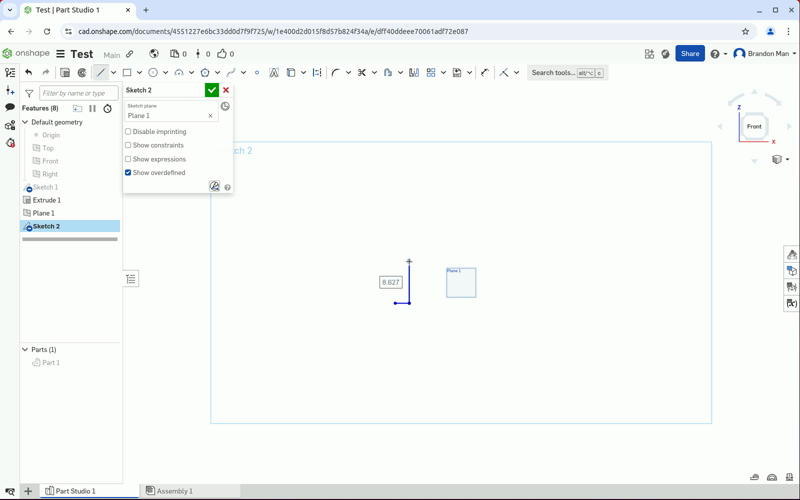
mouse_move(439, 261)
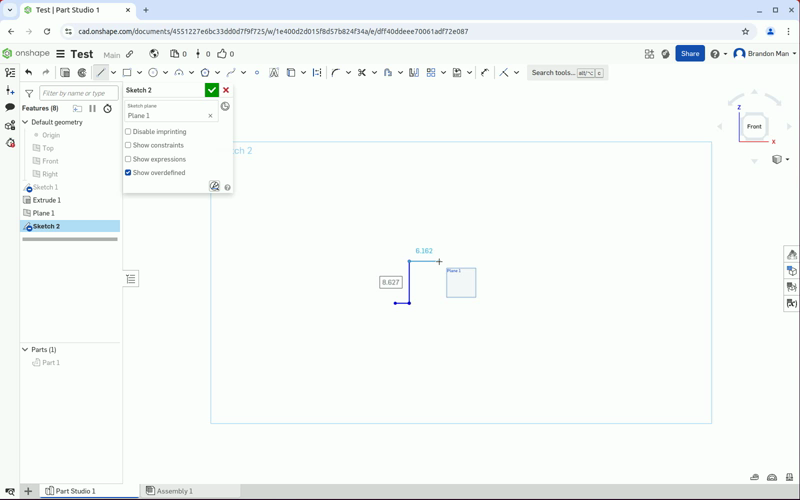
mouse_move(395, 261)
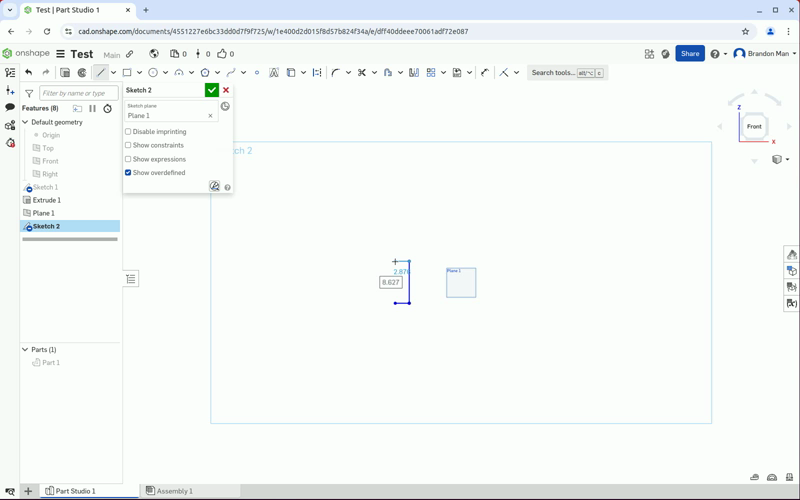
click(395, 261)
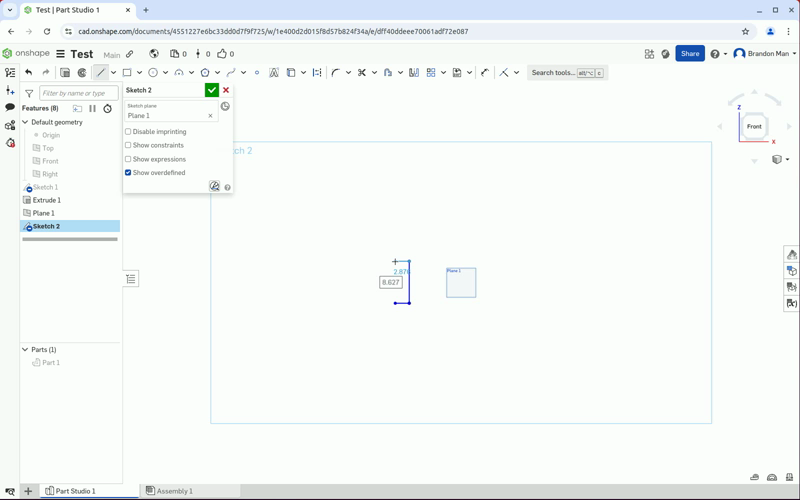
key_up(shift)
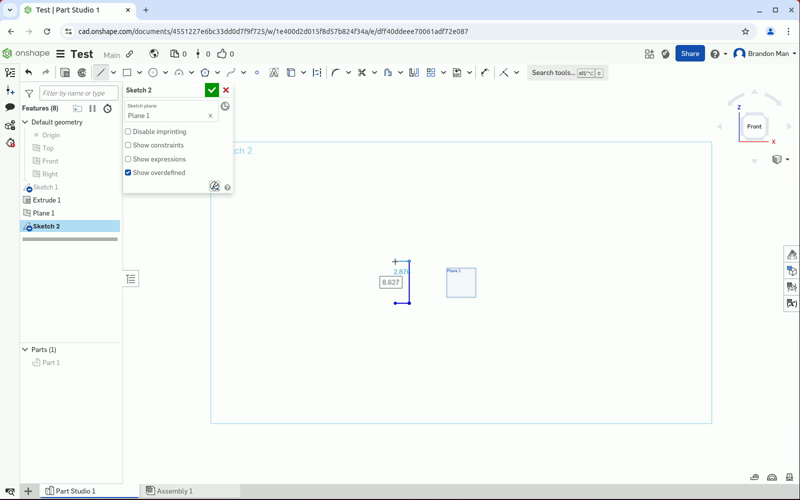
mouse_move(425, 261)
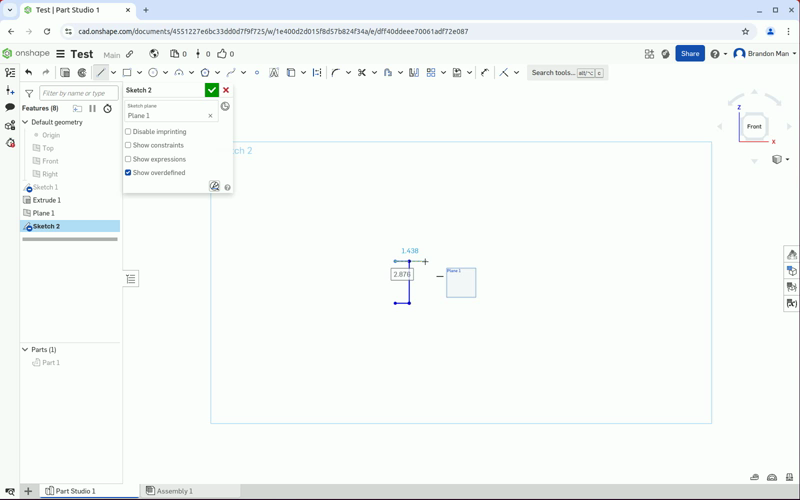
key_down(shift)
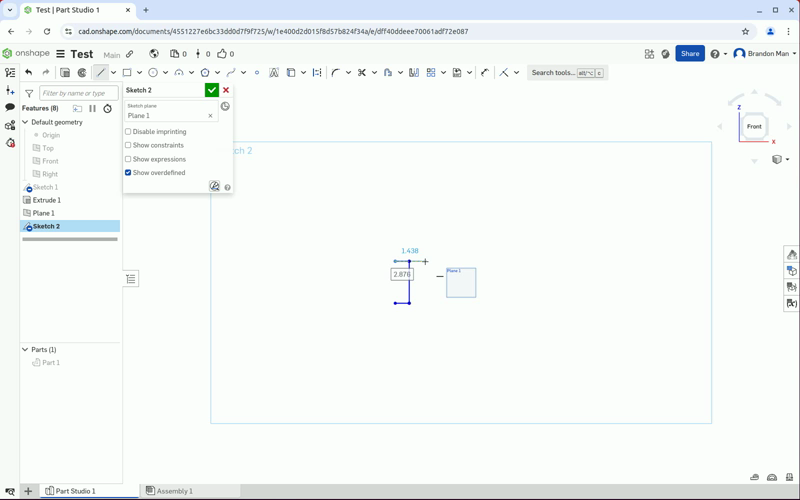
mouse_move(395, 303)
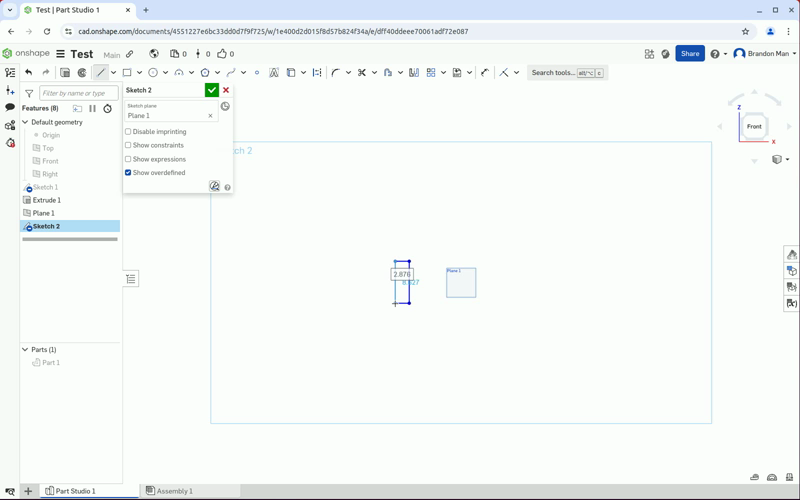
key_up(shift)
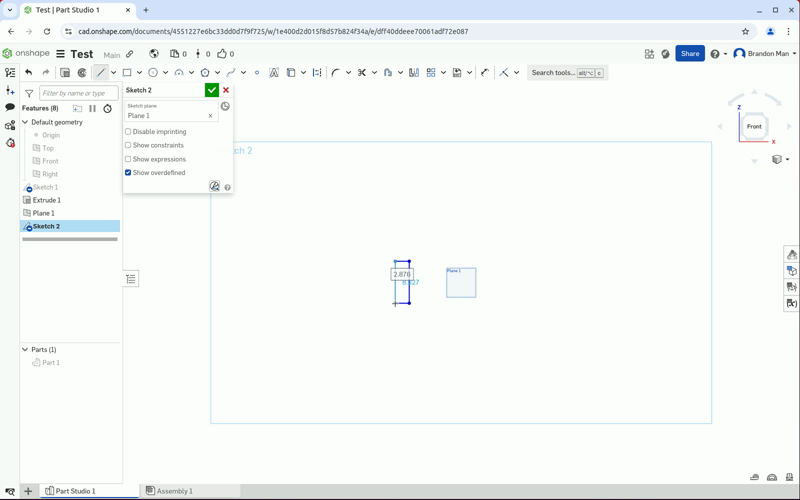
click(395, 303)
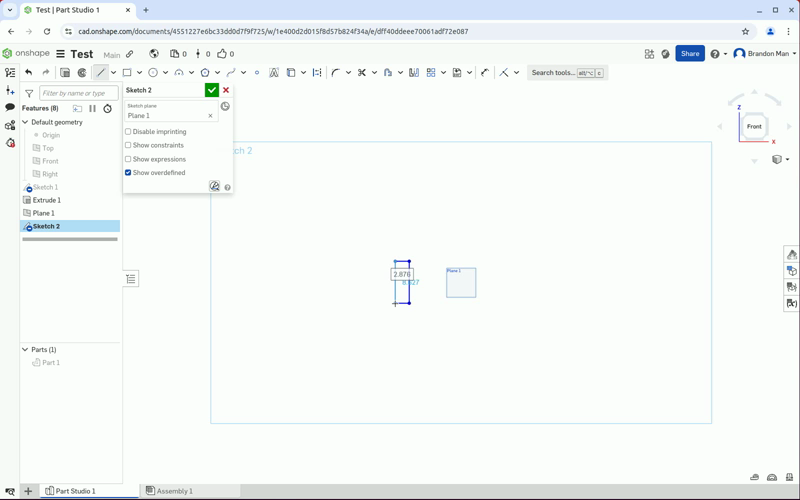
key(esc)
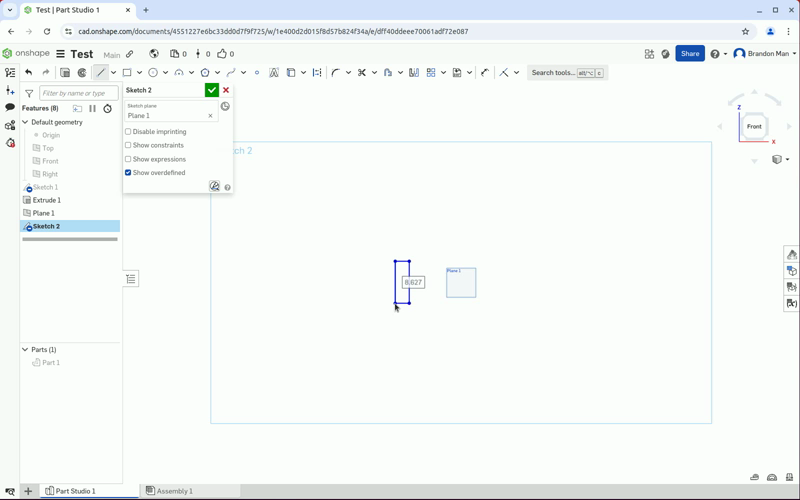
mouse_move(405, 267)
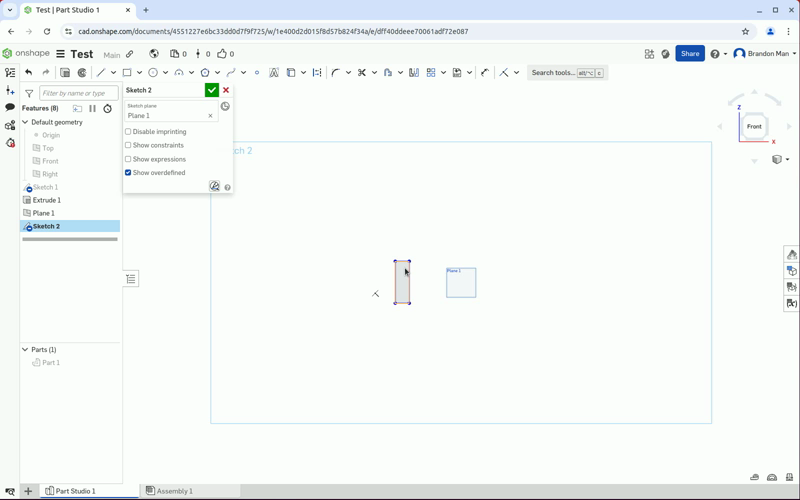
scroll(6)
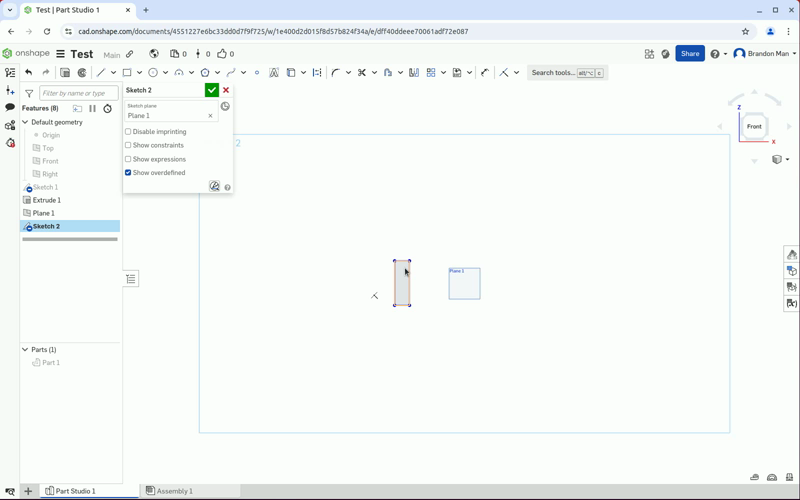
scroll(6)
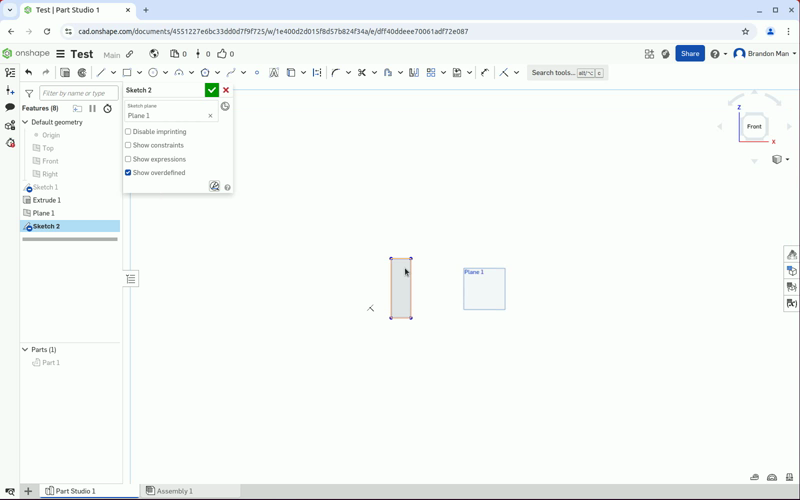
scroll(6)
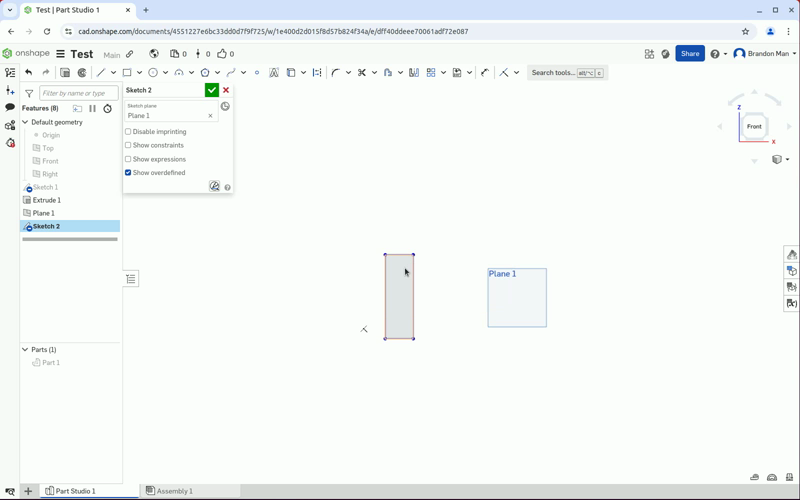
scroll(6)
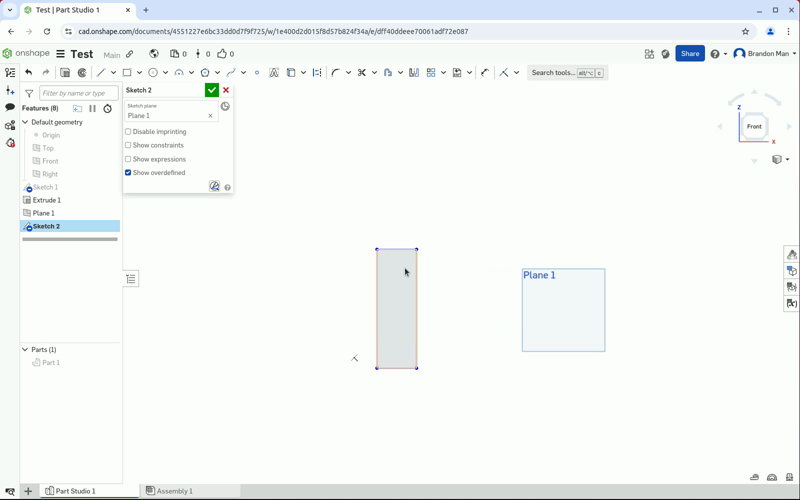
scroll(6)
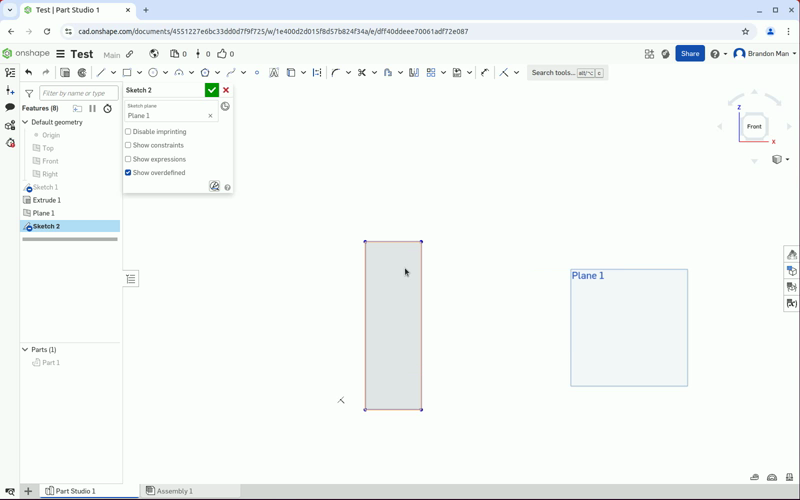
scroll(6)
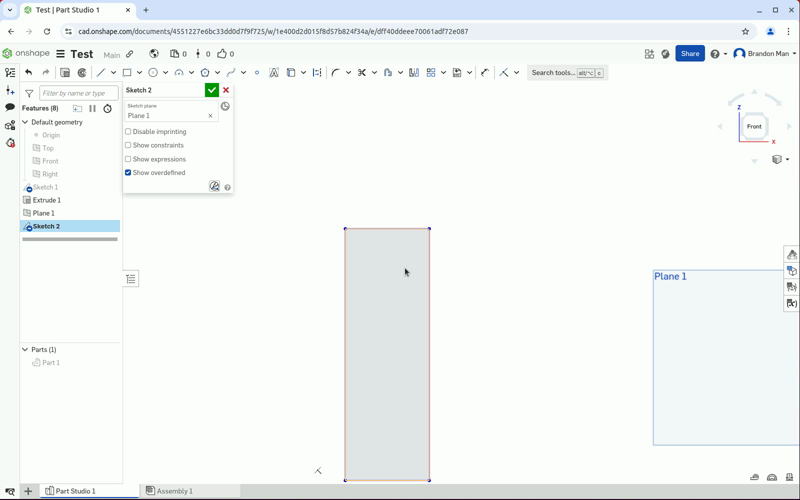
scroll(6)
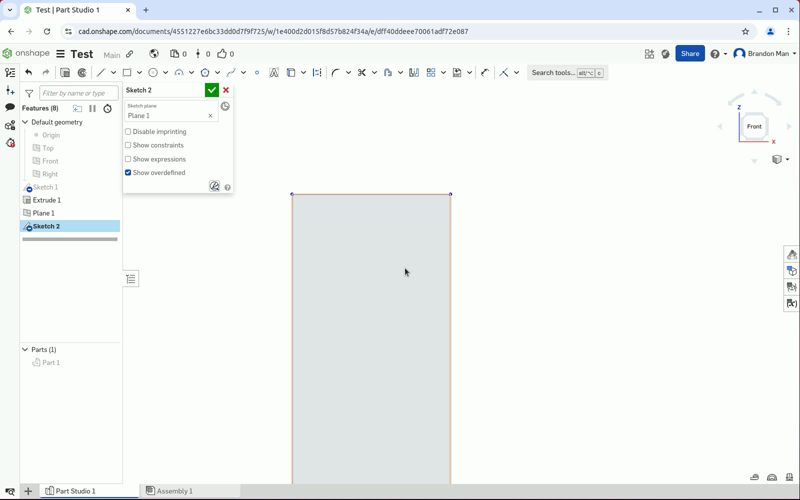
click(405, 267)
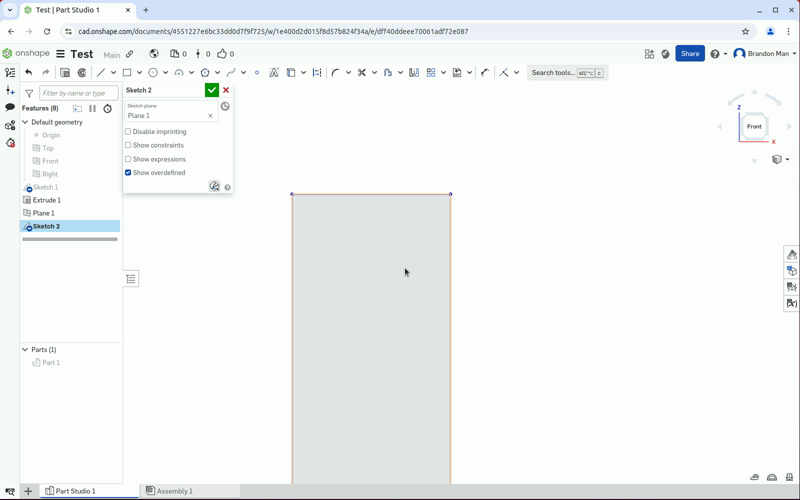
scroll(-6)
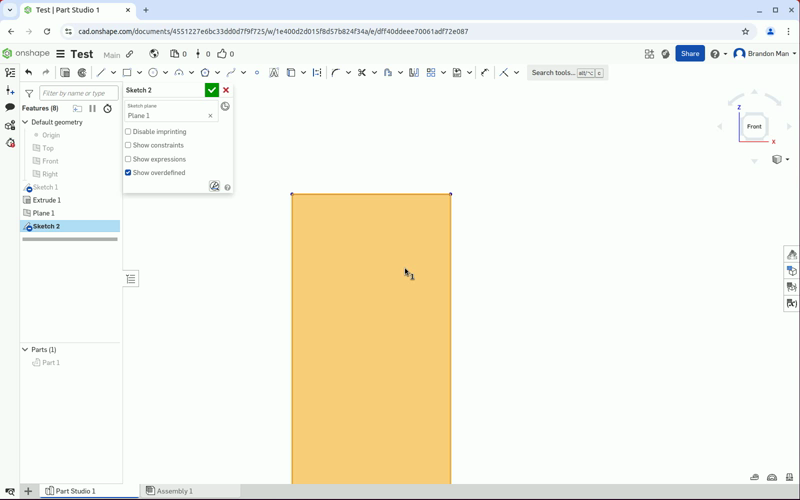
scroll(-6)
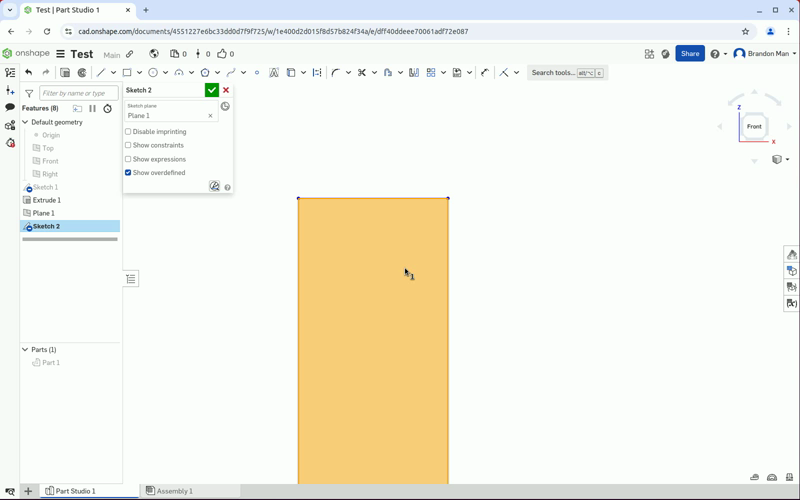
scroll(-6)
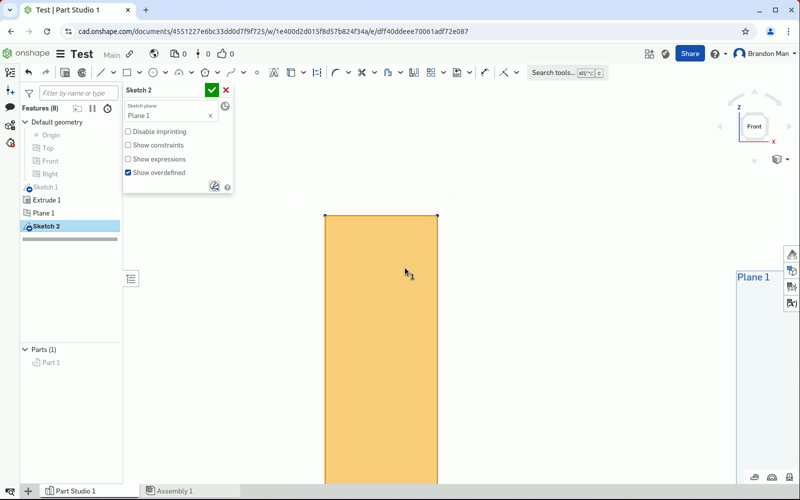
scroll(-6)
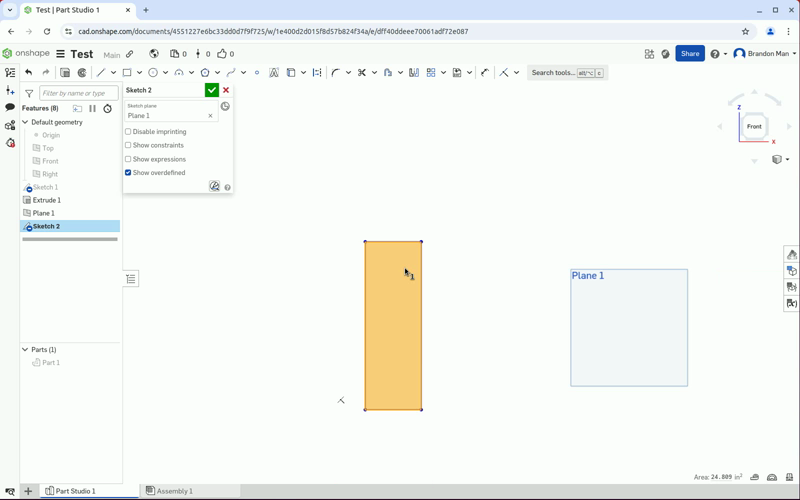
scroll(-6)
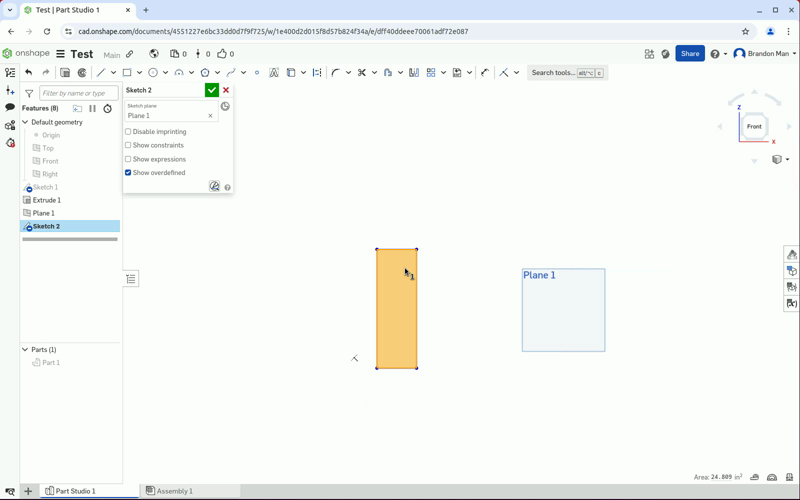
scroll(-6)
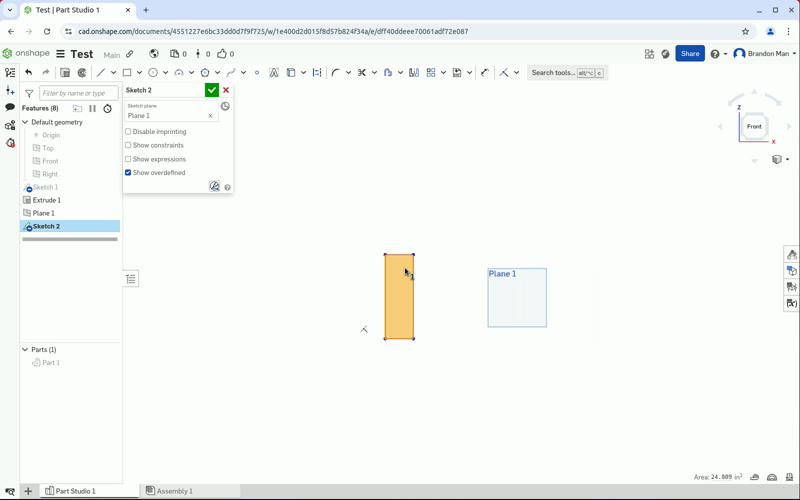
scroll(-6)
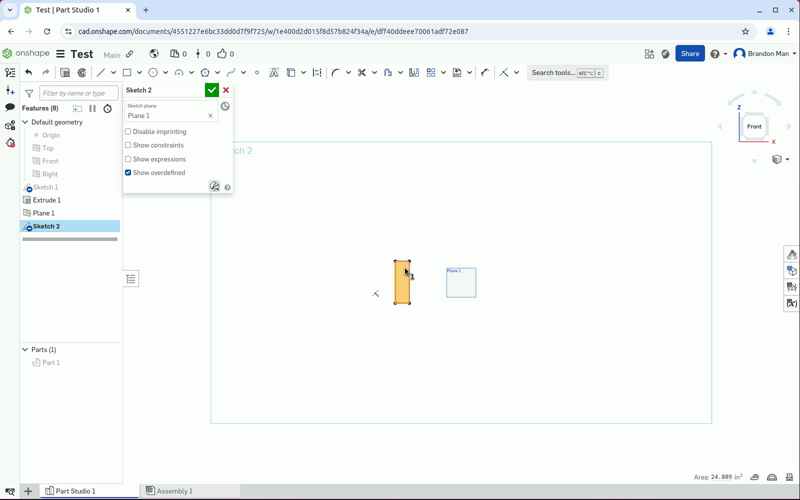
mouse_move(73, 352)
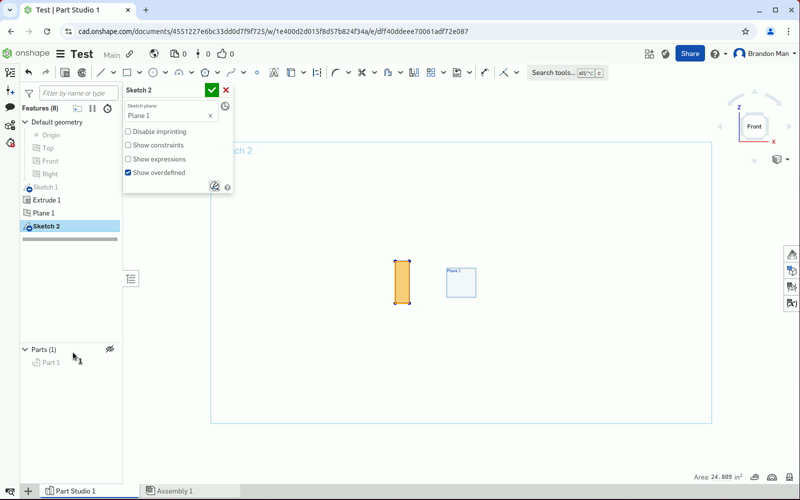
key(shift+y)
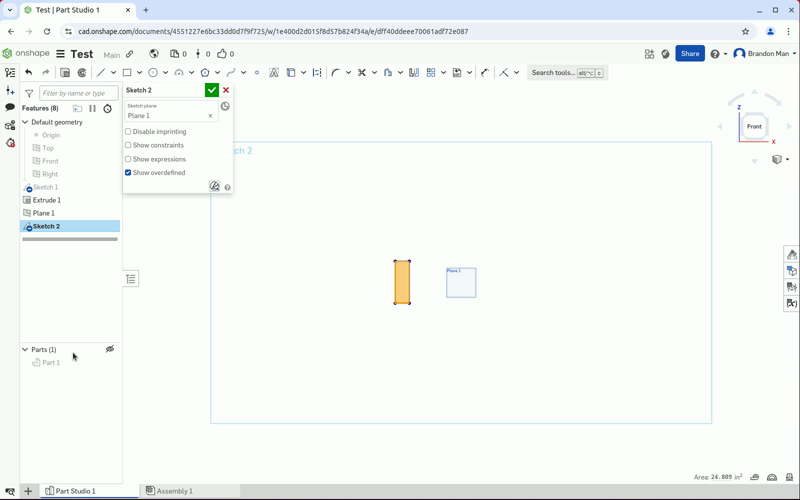
key(shift+e)
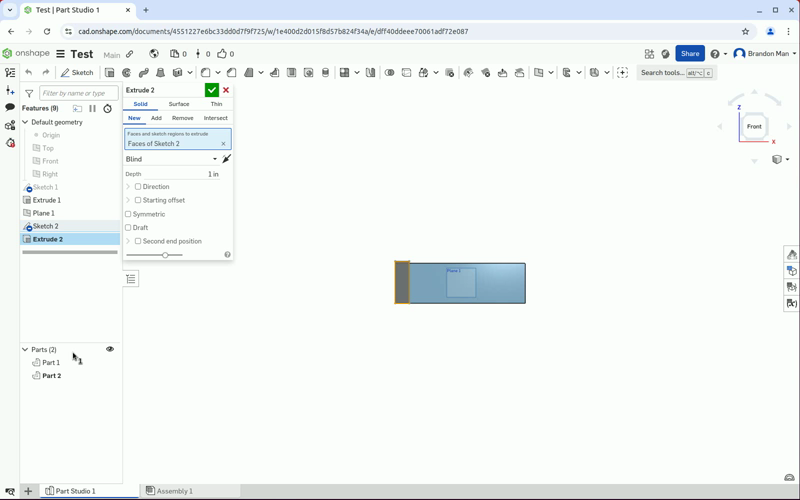
mouse_move(143, 106)
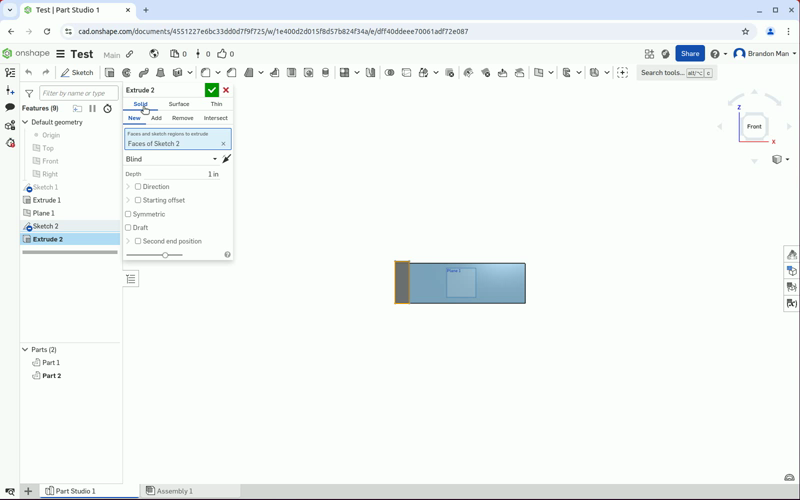
click(143, 106)
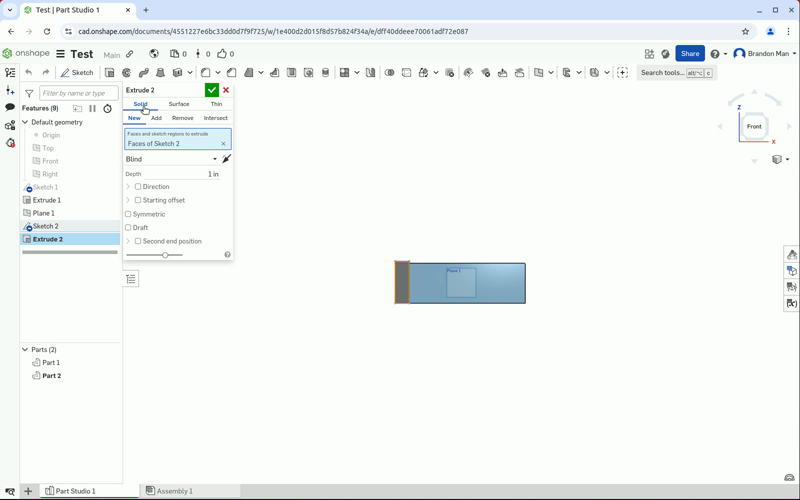
mouse_move(137, 120)
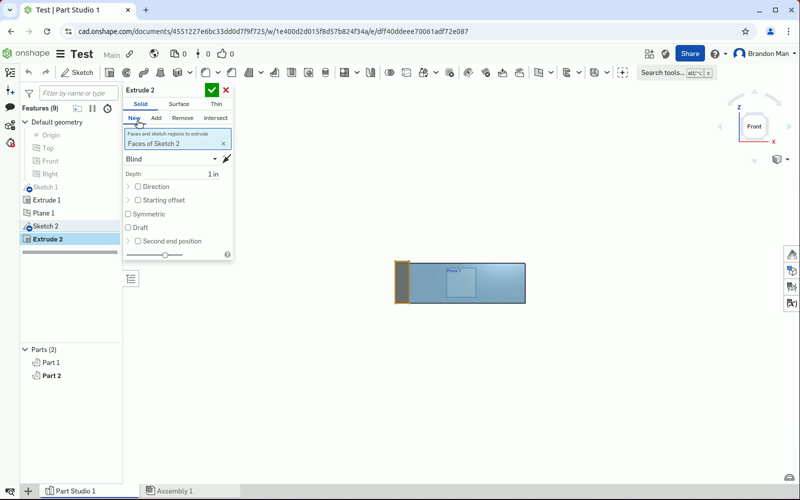
click(137, 120)
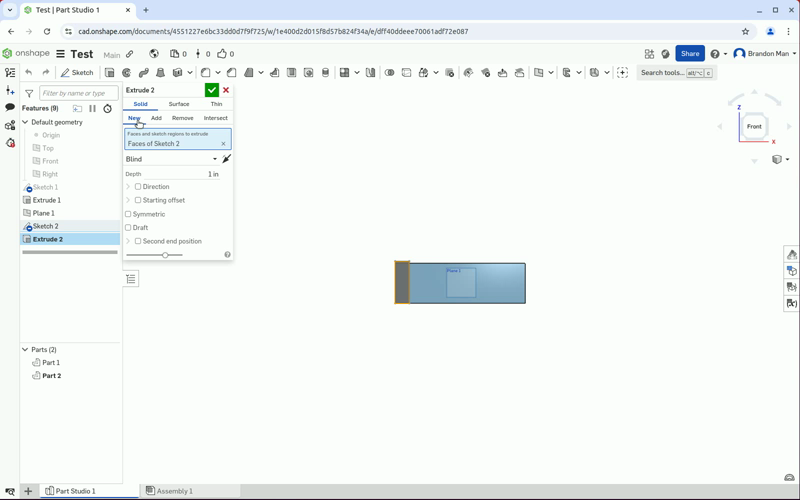
key(tab, 4)
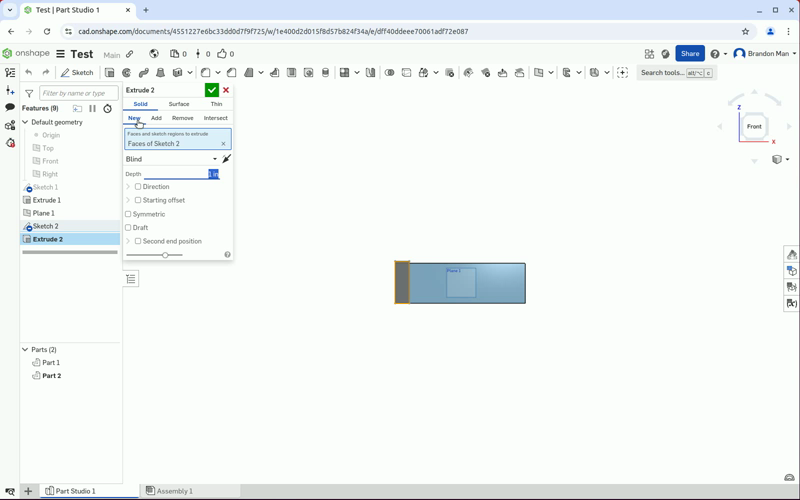
text(20.22)
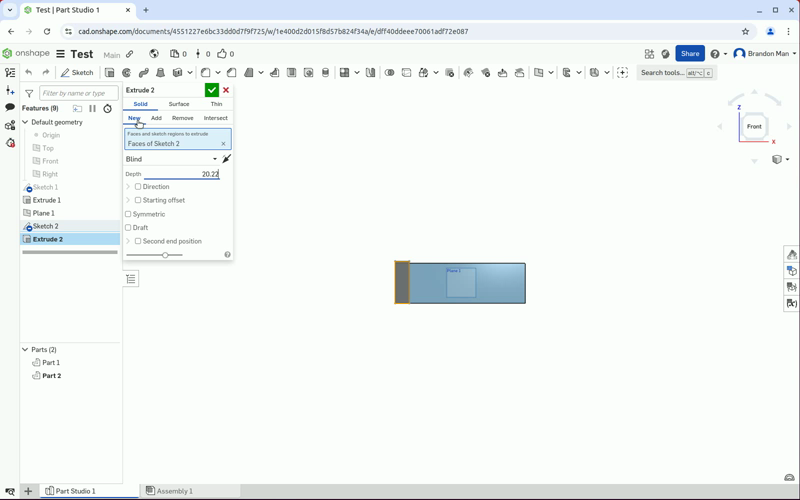
key(enter)
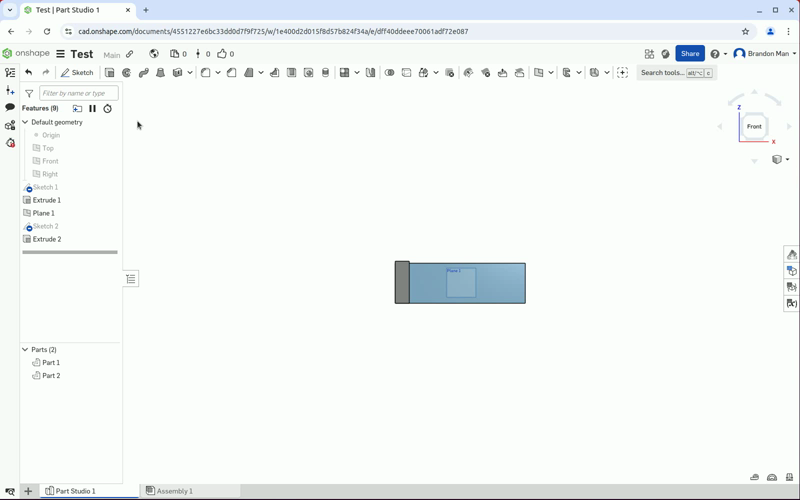
key(shift+h)
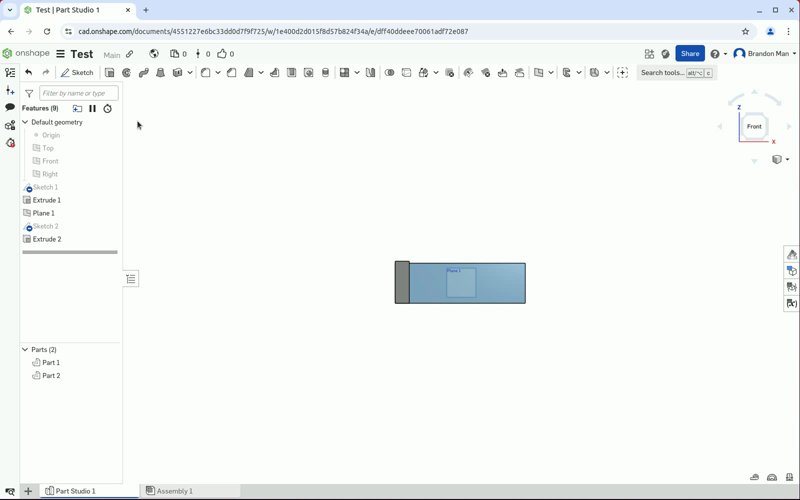
key(shift+h)
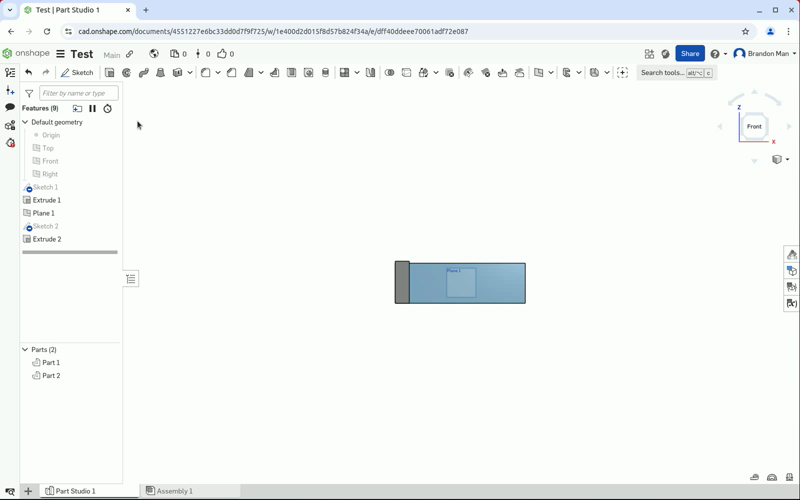
mouse_move(73, 189)
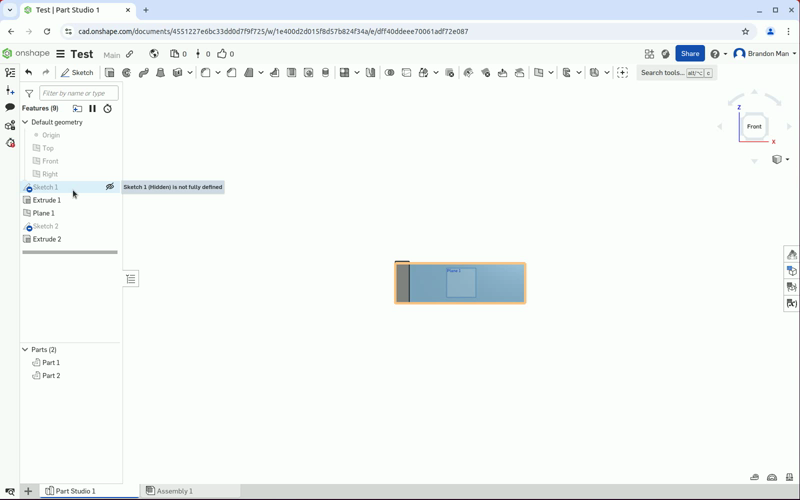
click(73, 189)
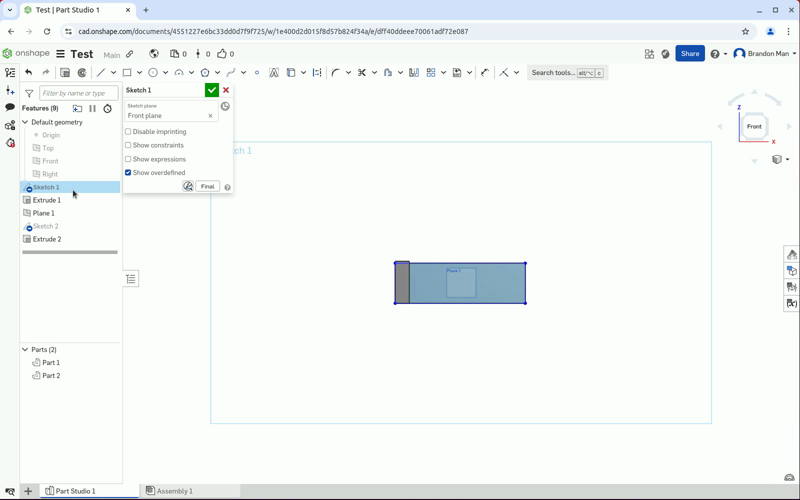
mouse_move(229, 92)
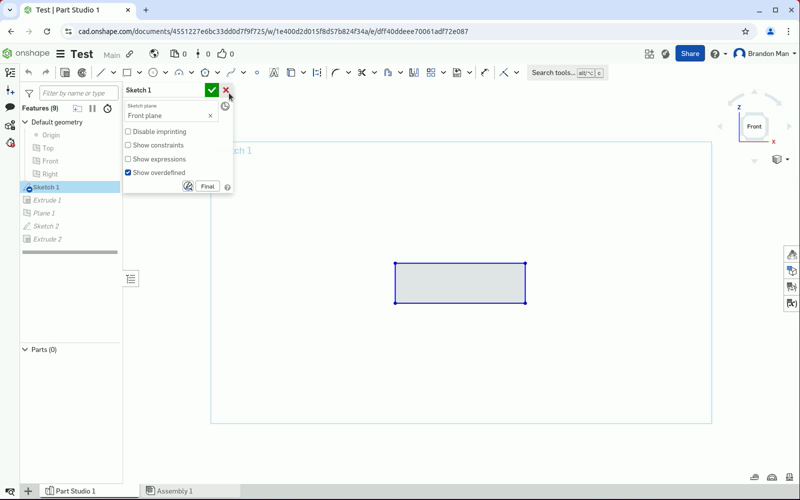
click(229, 92)
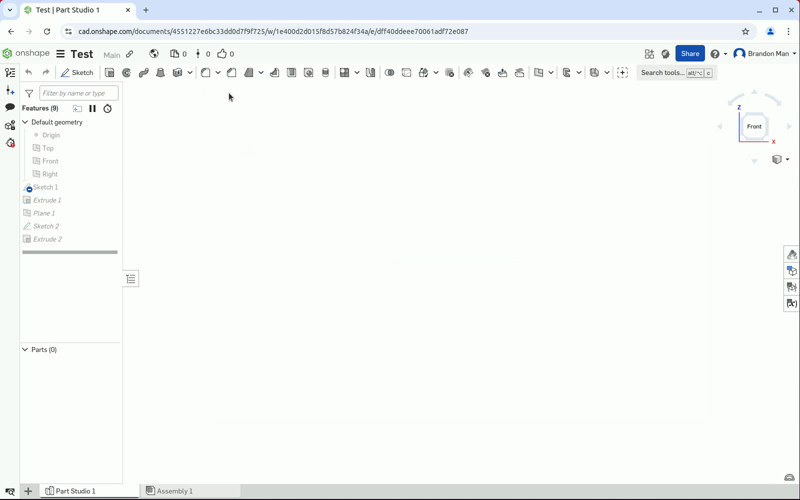
key(shift+s)
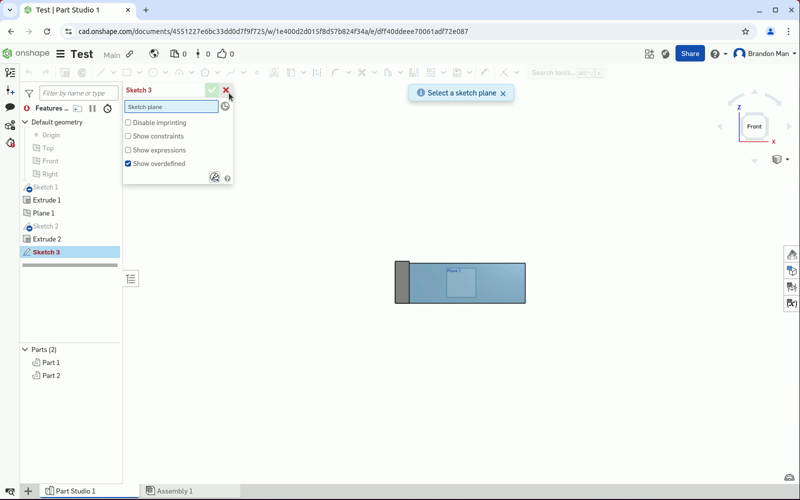
mouse_move(73, 215)
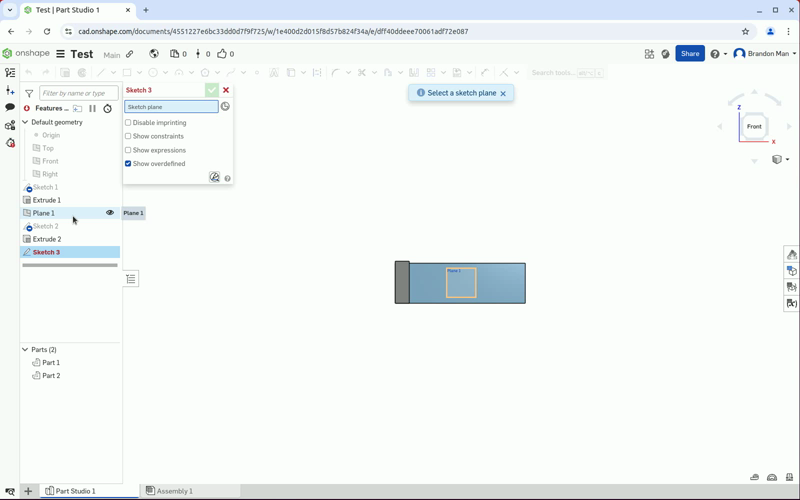
click(73, 215)
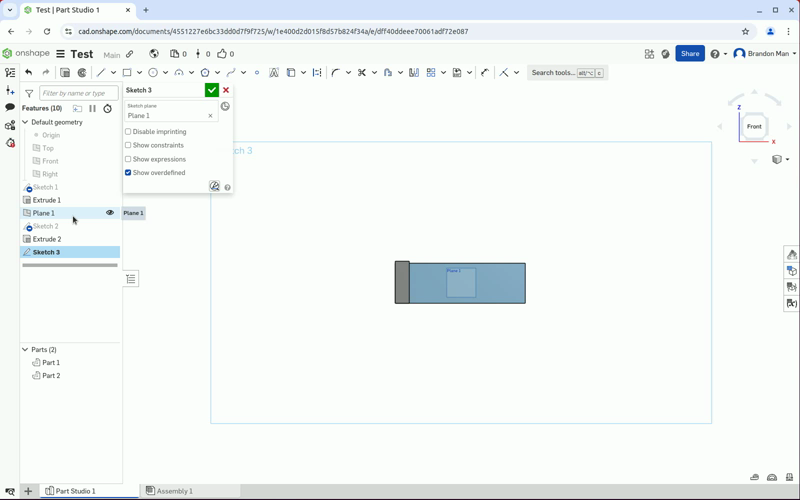
mouse_move(73, 352)
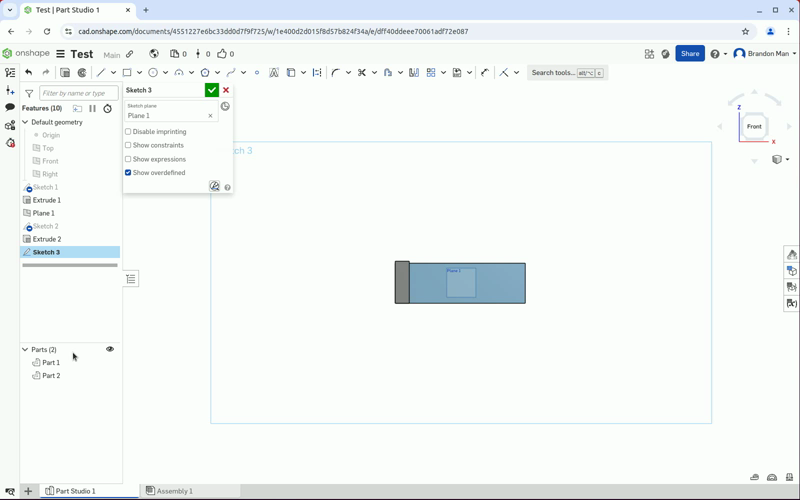
key(y)
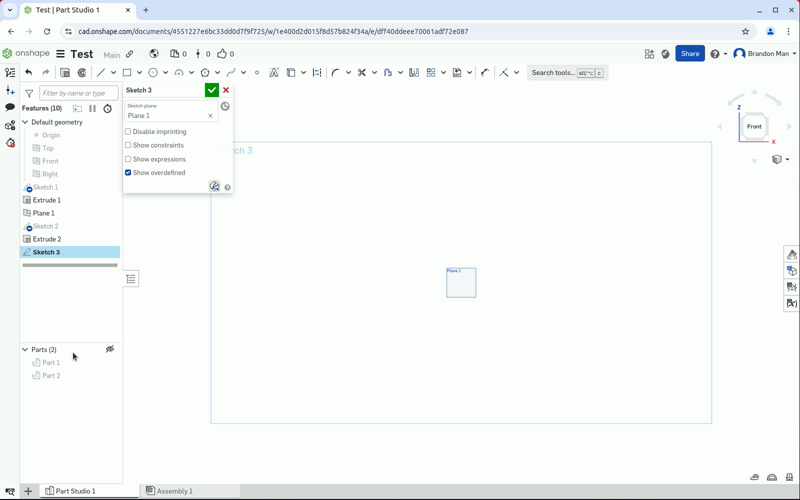
key(l)
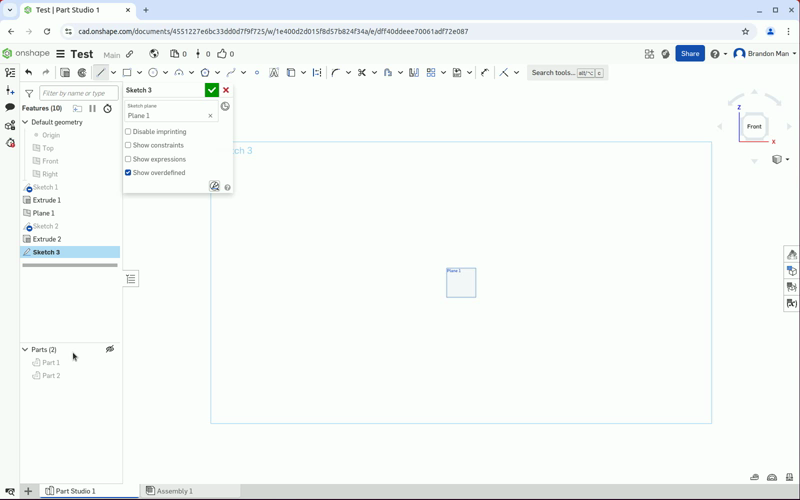
key_down(shift)
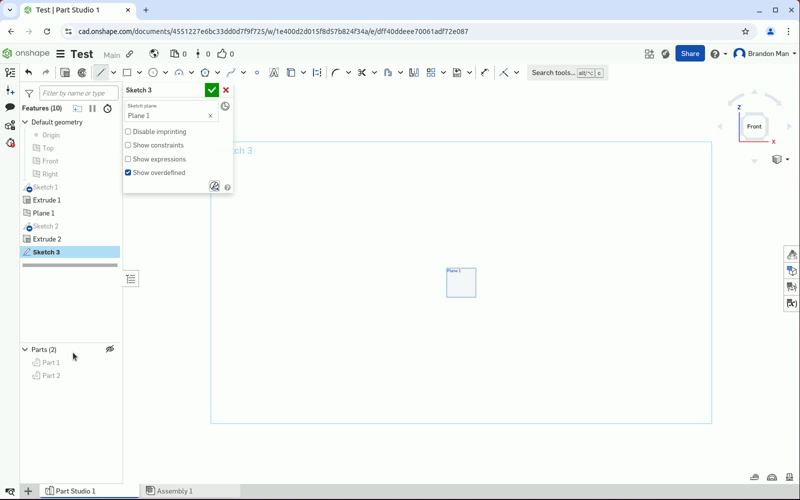
mouse_move(395, 262)
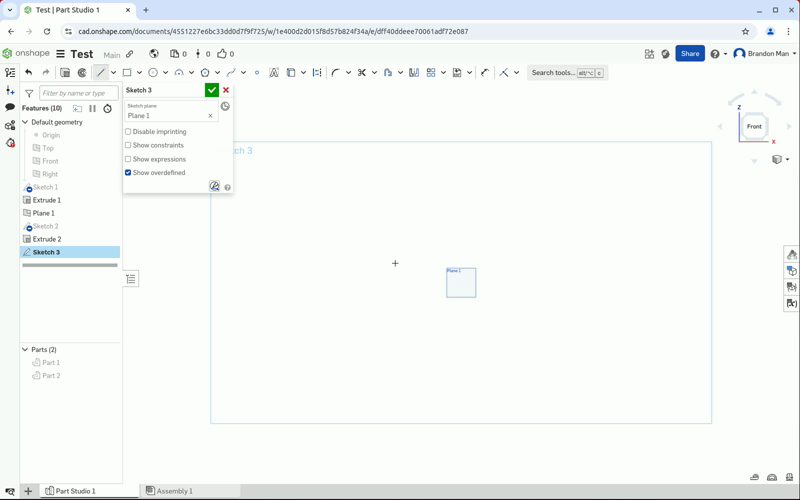
click(395, 262)
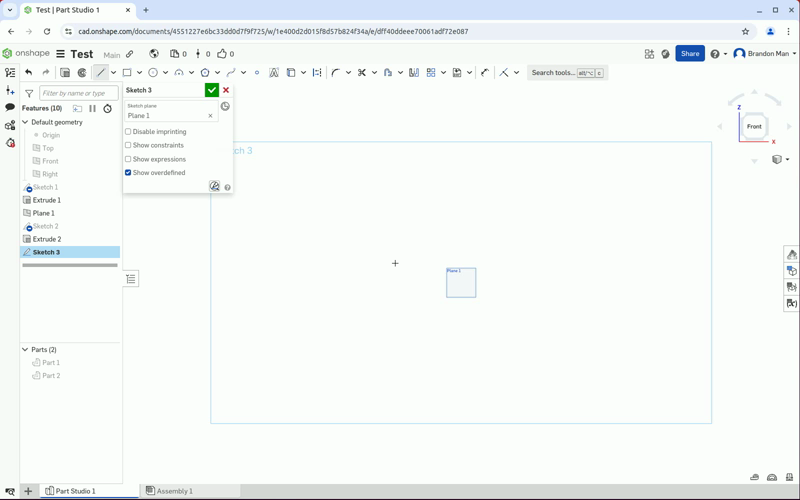
key_up(shift)
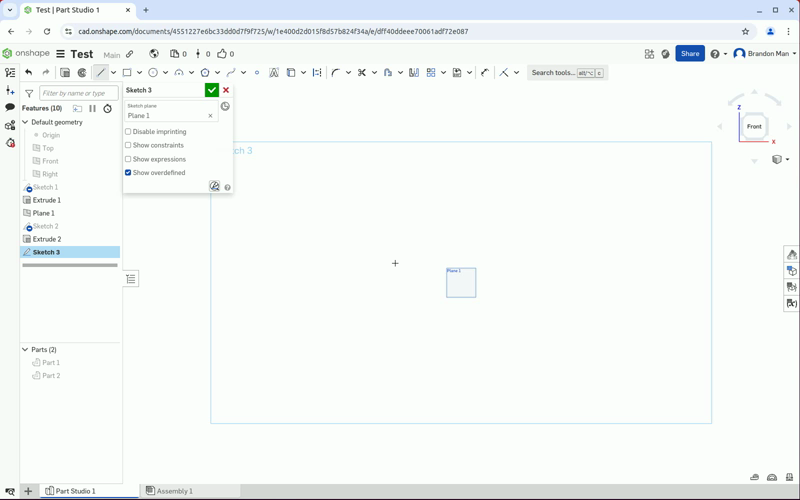
key_down(shift)
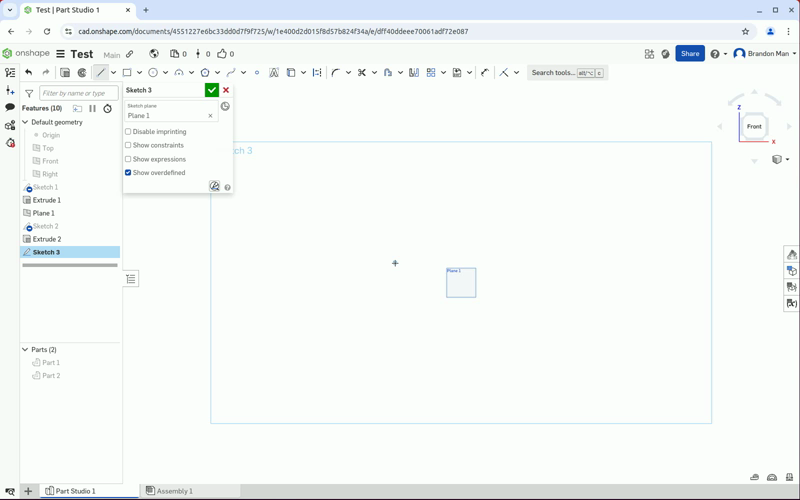
mouse_move(425, 262)
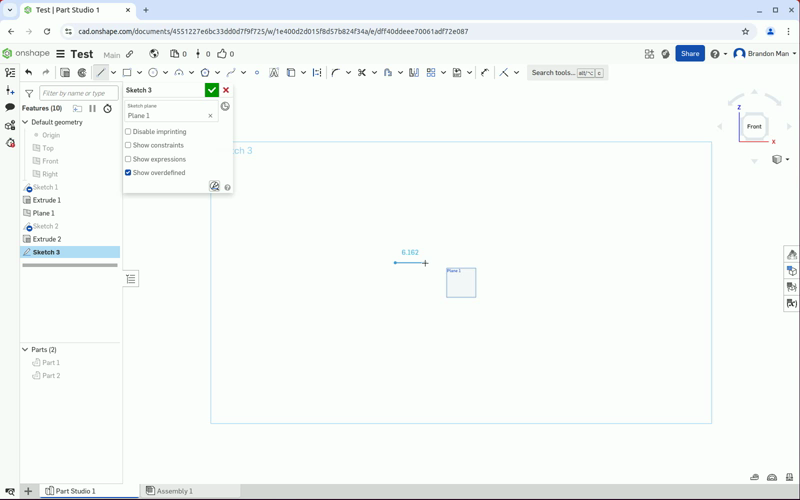
mouse_move(409, 262)
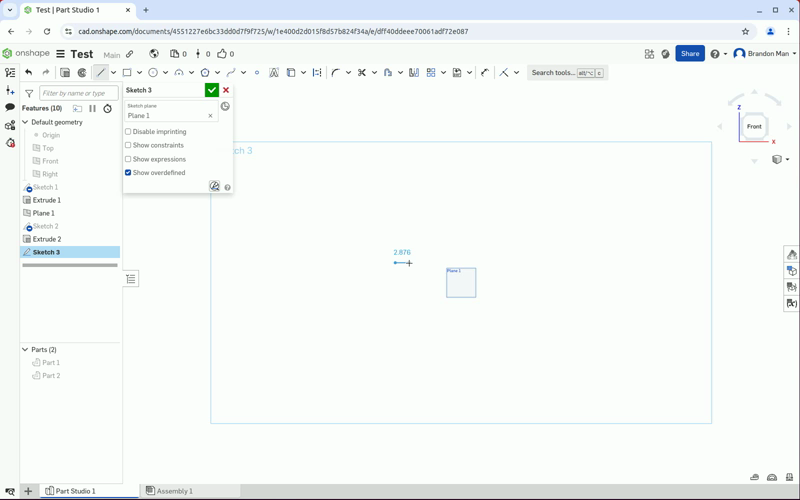
click(409, 262)
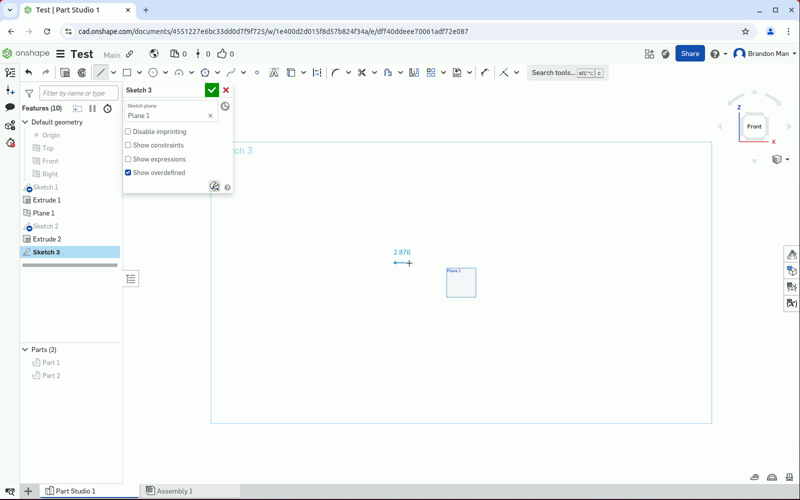
key_up(shift)
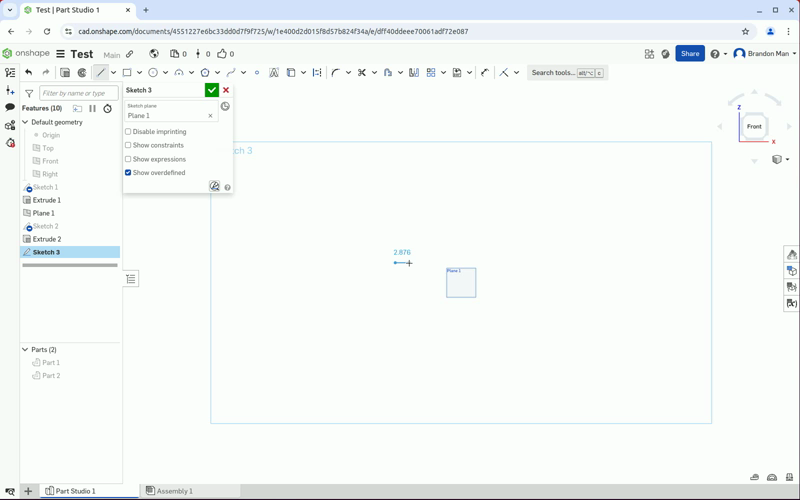
key_down(shift)
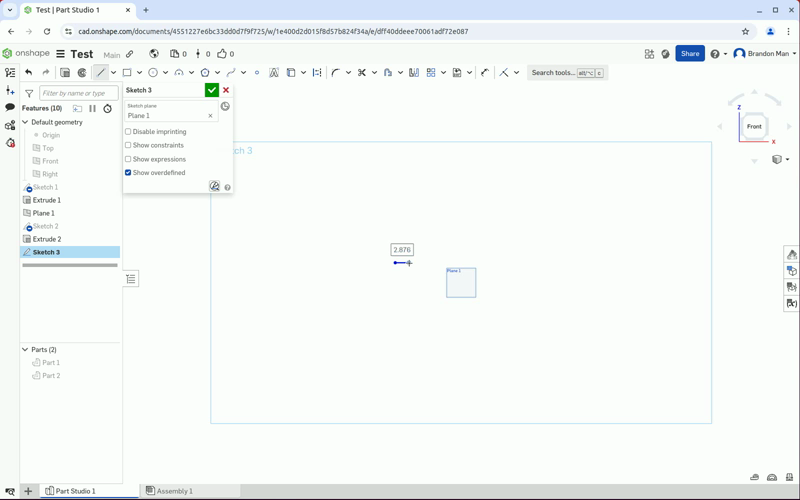
mouse_move(439, 262)
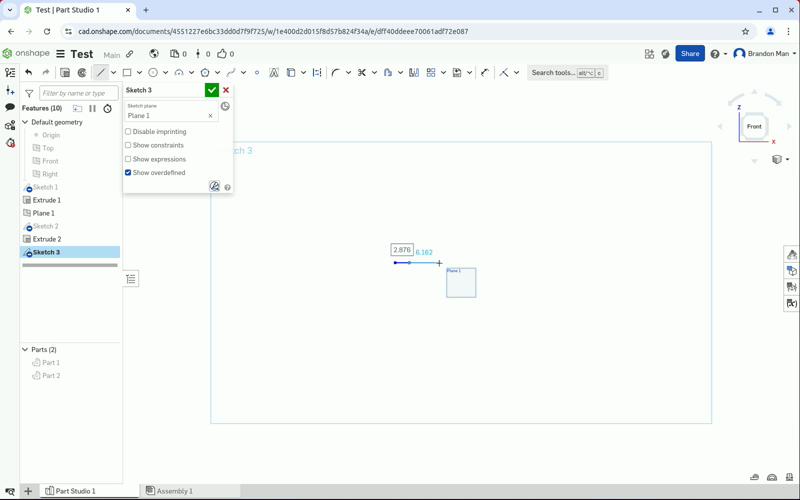
mouse_move(409, 235)
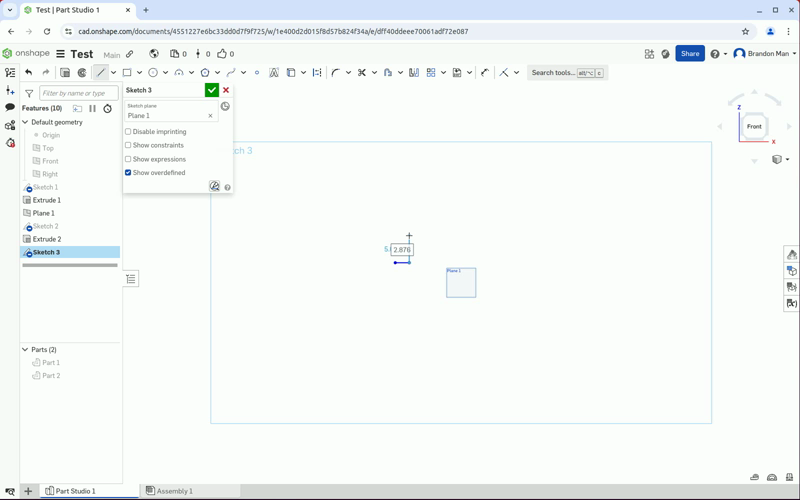
click(409, 235)
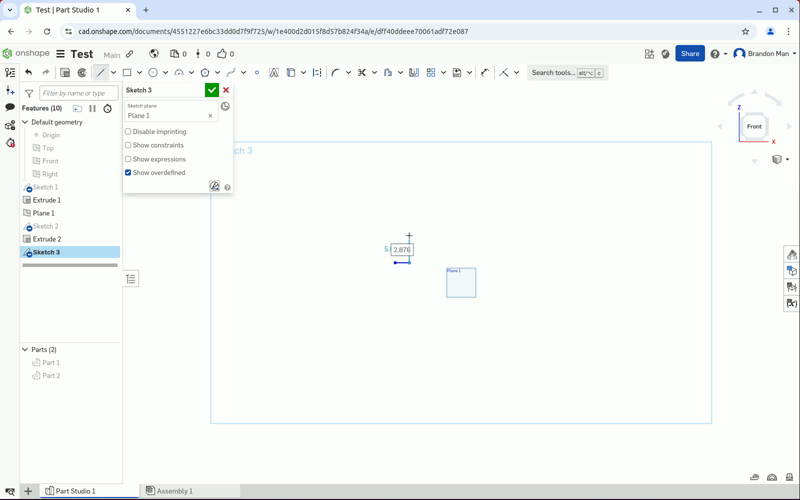
key_up(shift)
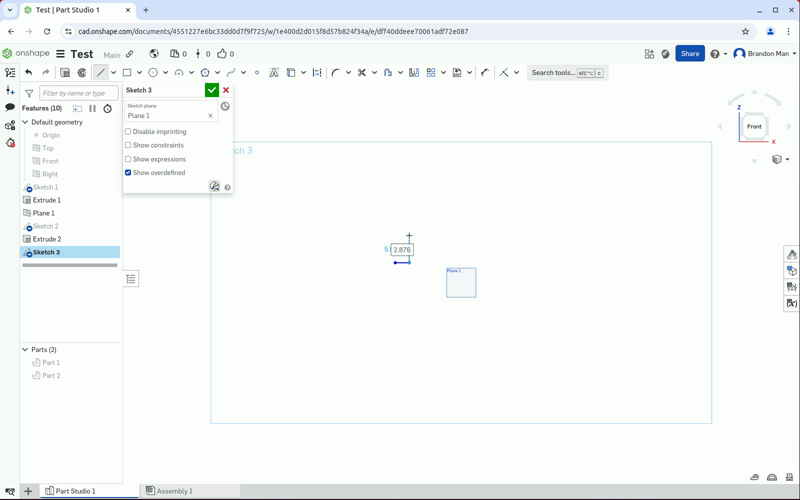
key_down(shift)
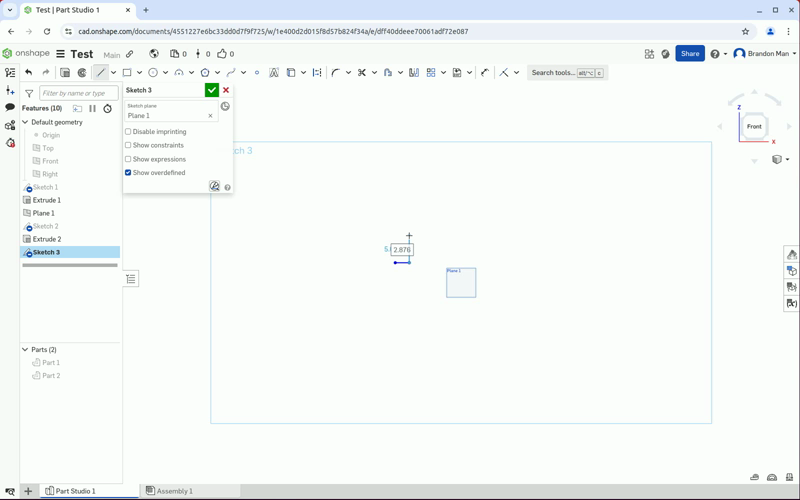
mouse_move(439, 235)
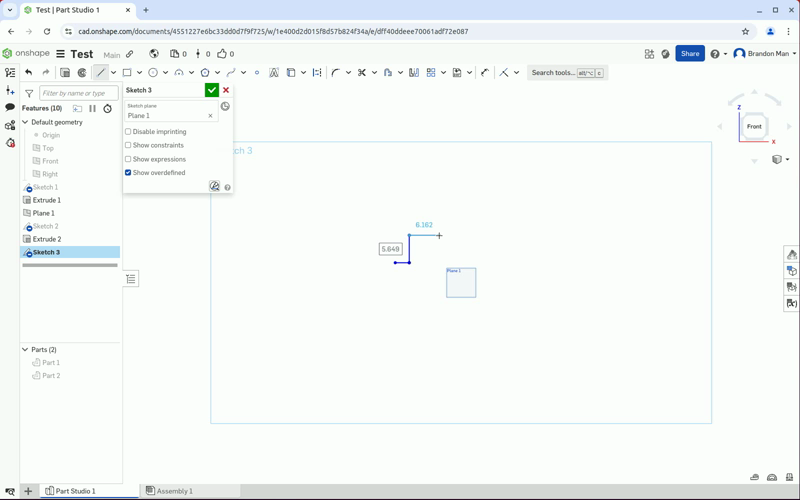
mouse_move(395, 235)
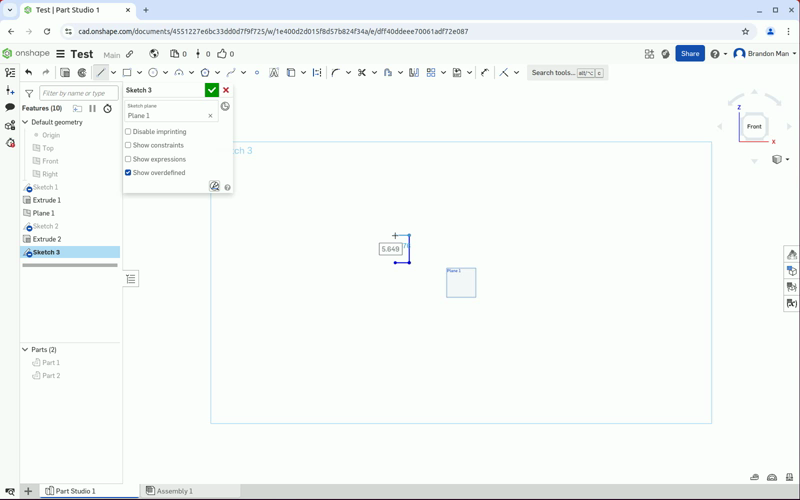
click(395, 235)
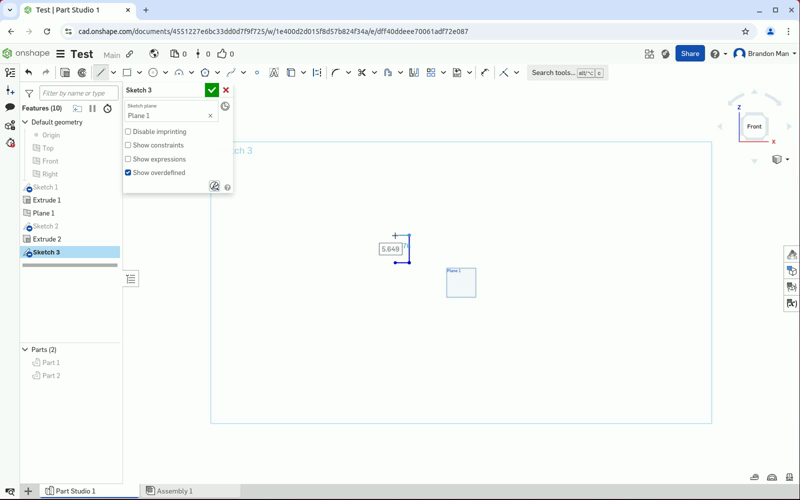
key_up(shift)
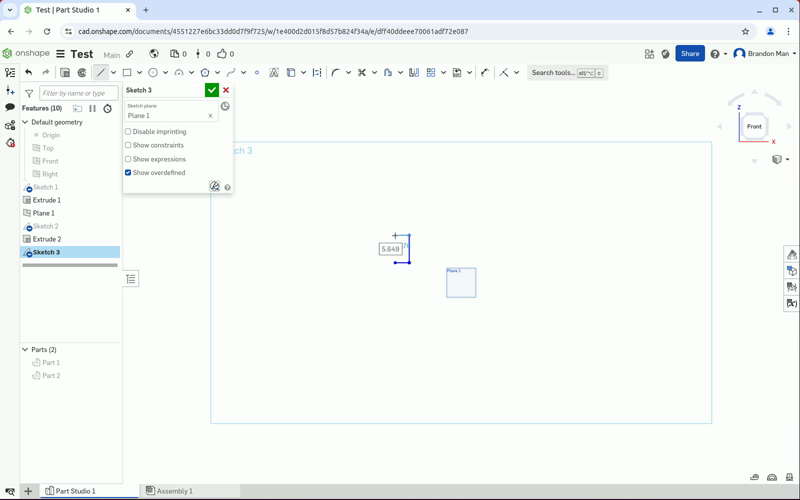
mouse_move(425, 235)
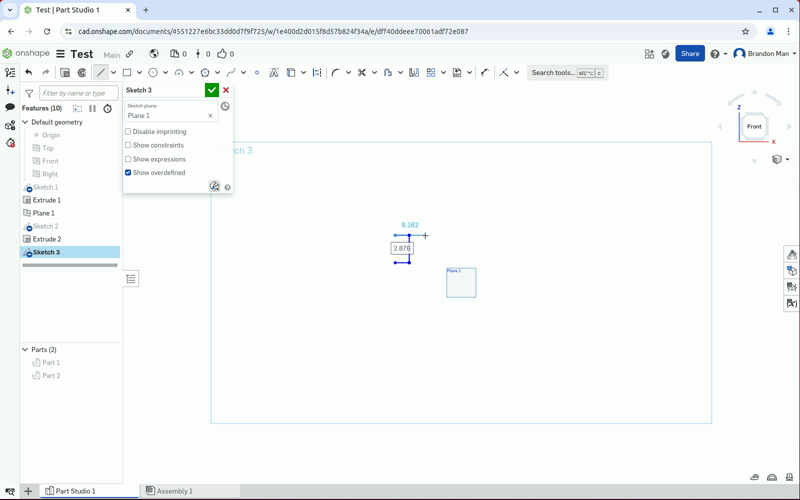
key_down(shift)
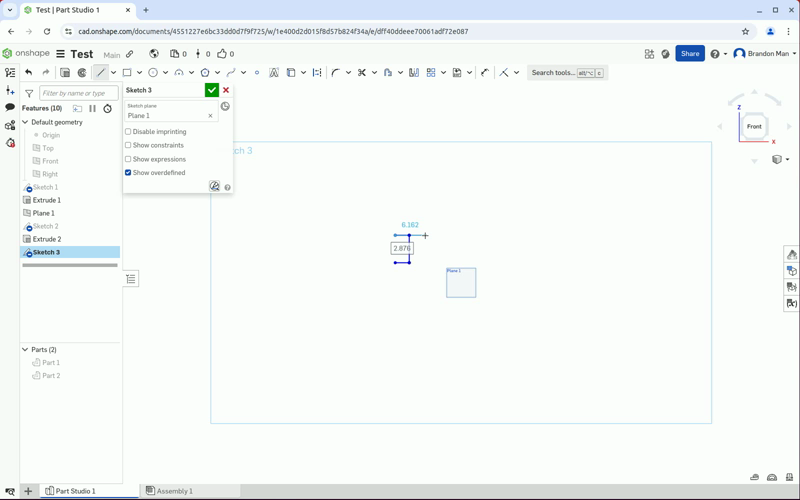
mouse_move(395, 262)
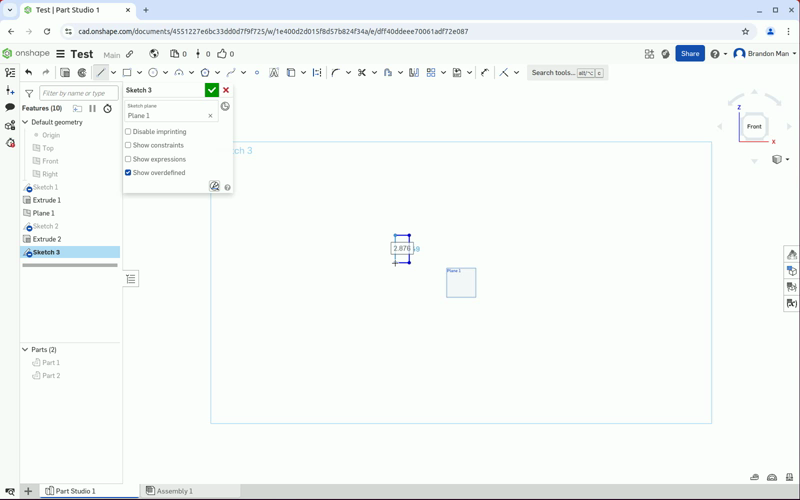
key_up(shift)
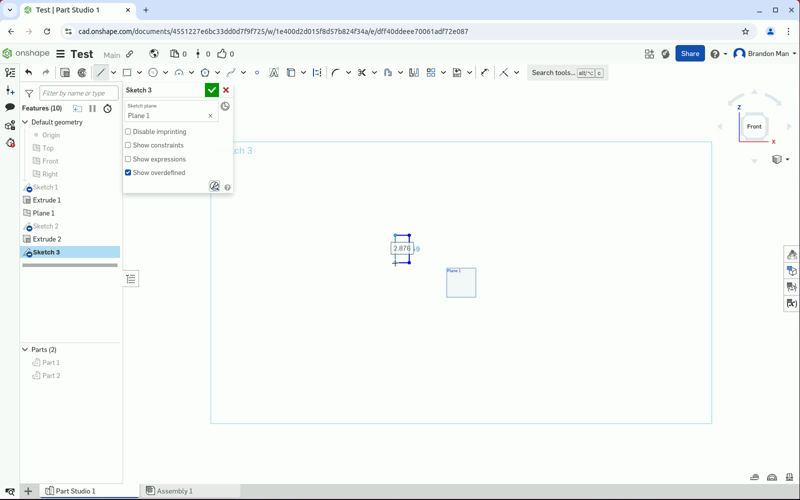
click(395, 262)
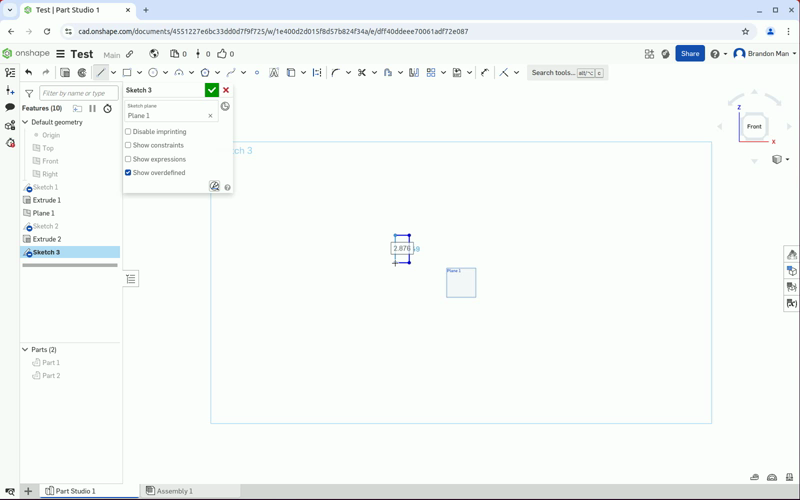
key(esc)
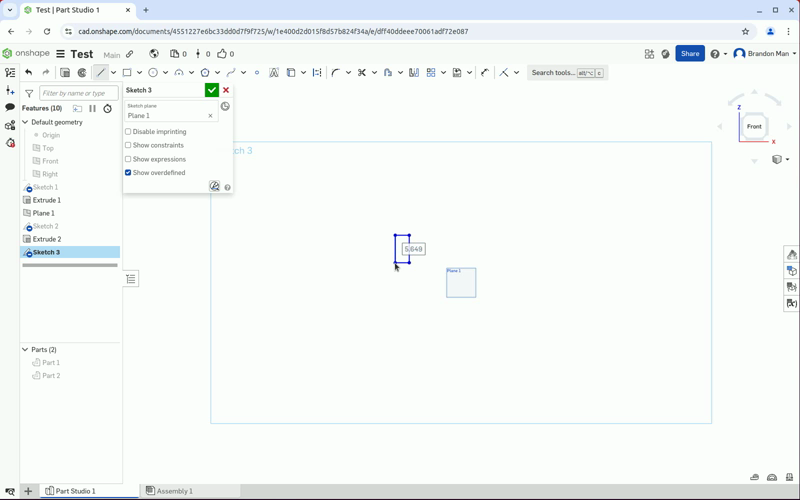
mouse_move(403, 262)
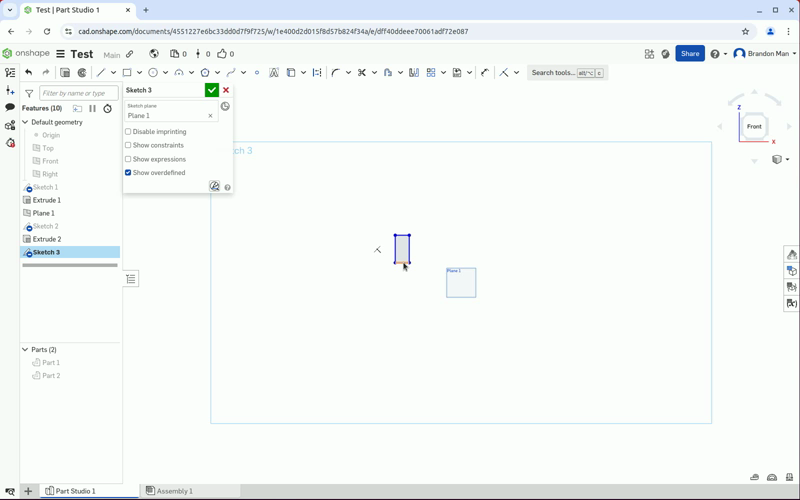
scroll(6)
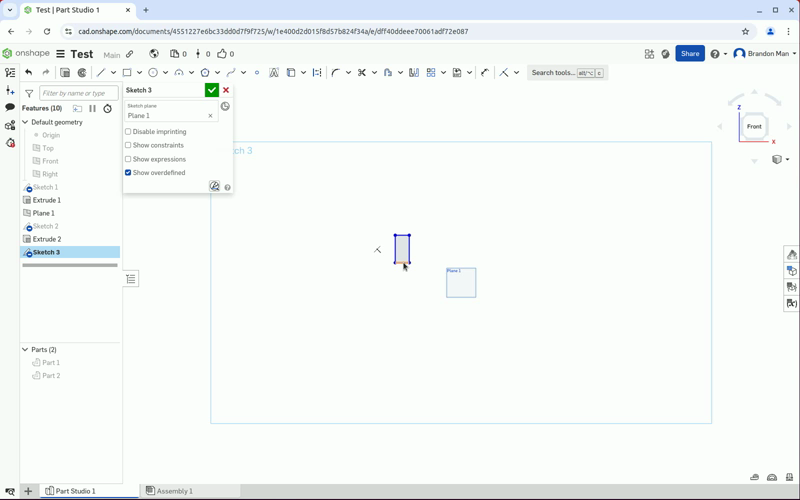
scroll(6)
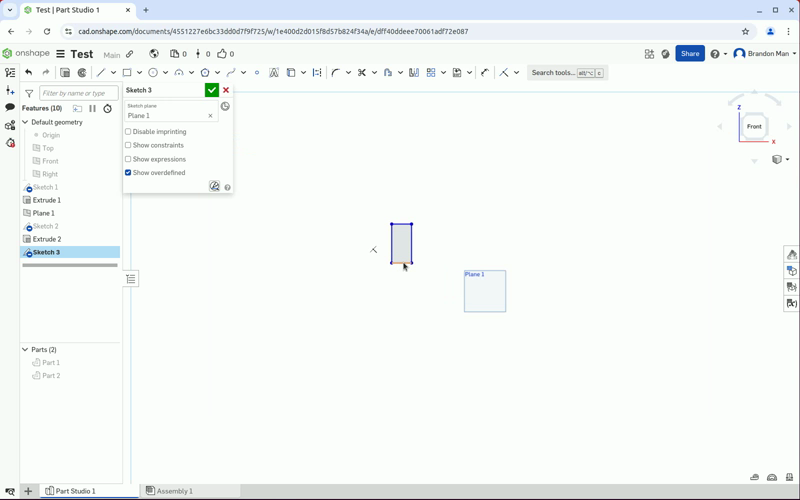
scroll(6)
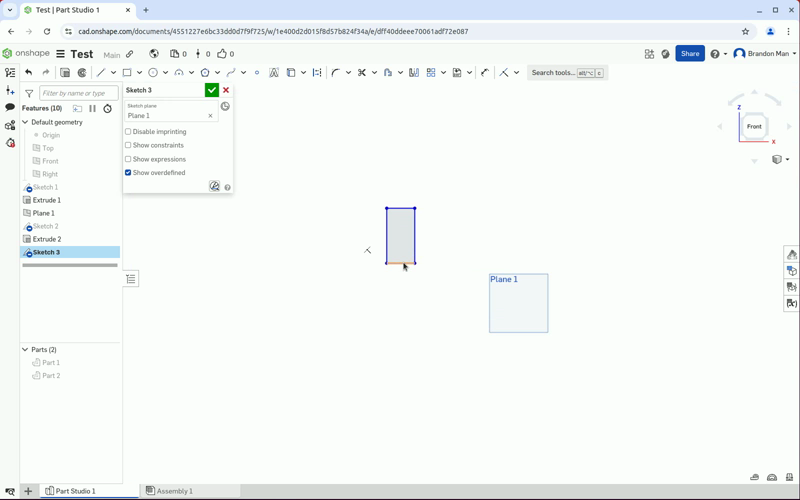
scroll(6)
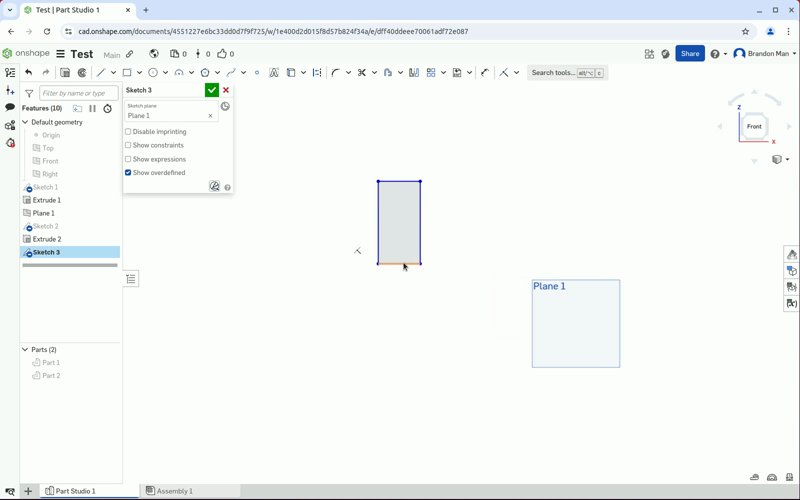
scroll(6)
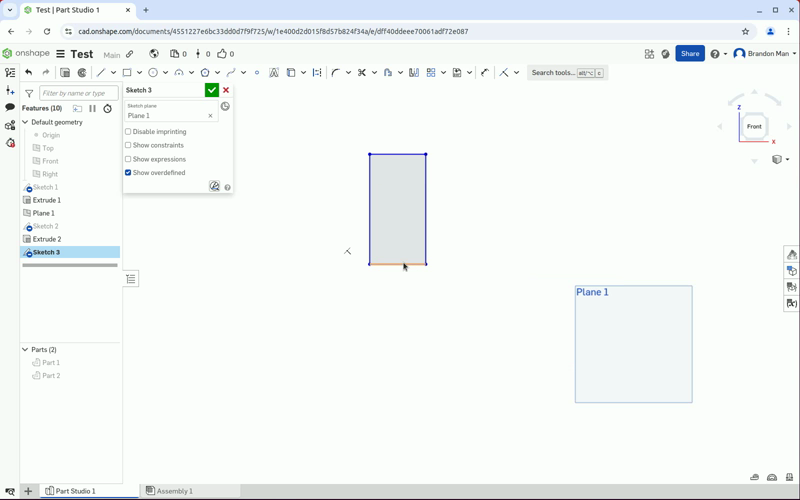
scroll(6)
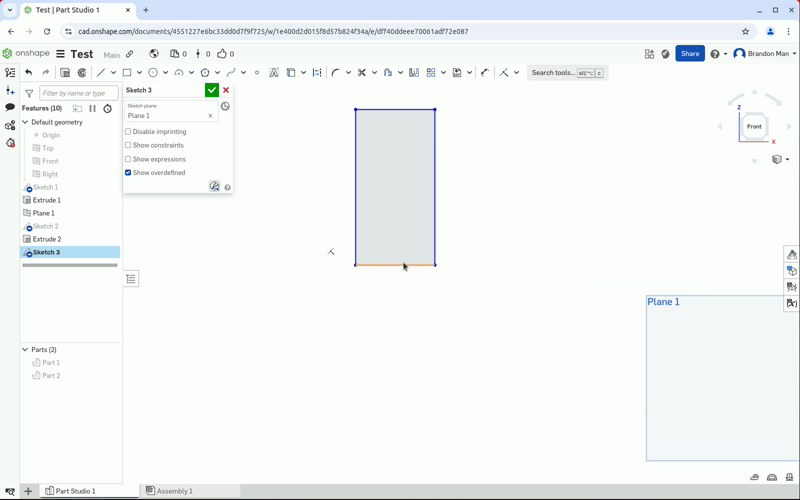
scroll(6)
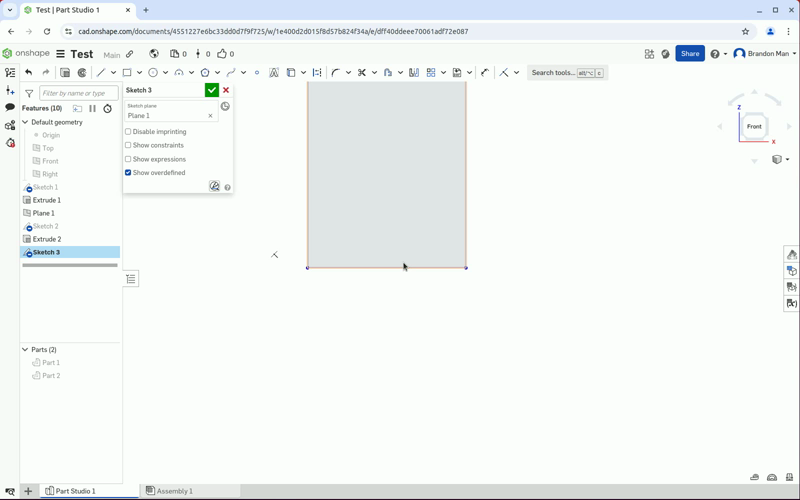
click(403, 262)
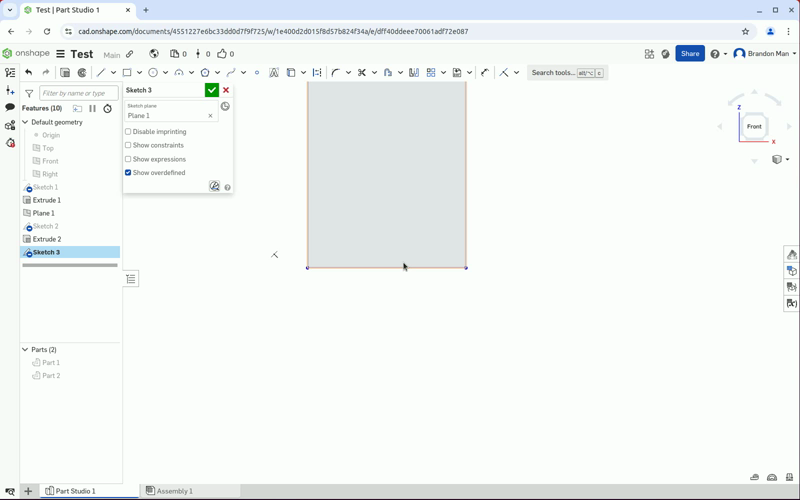
scroll(-6)
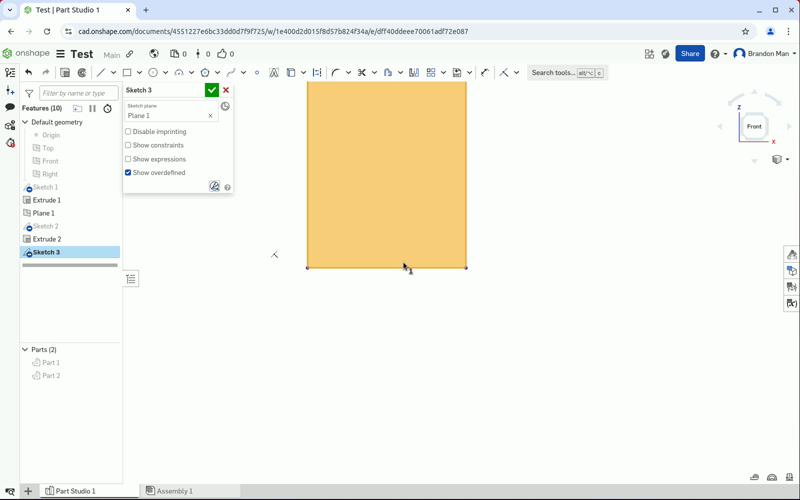
scroll(-6)
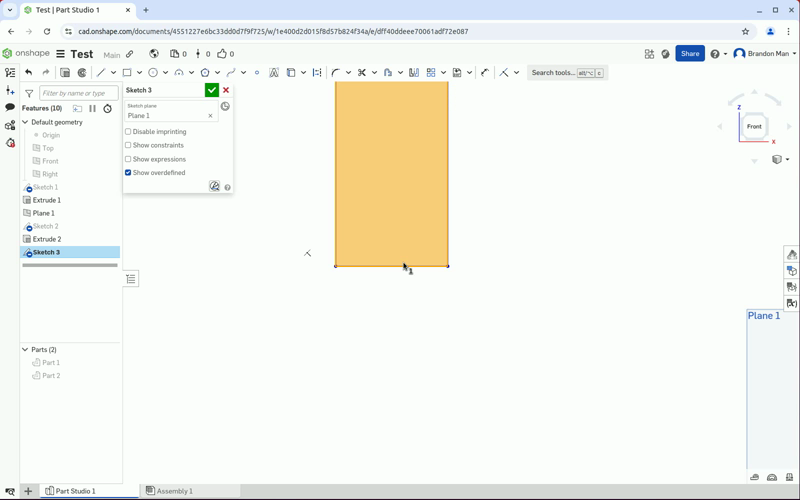
scroll(-6)
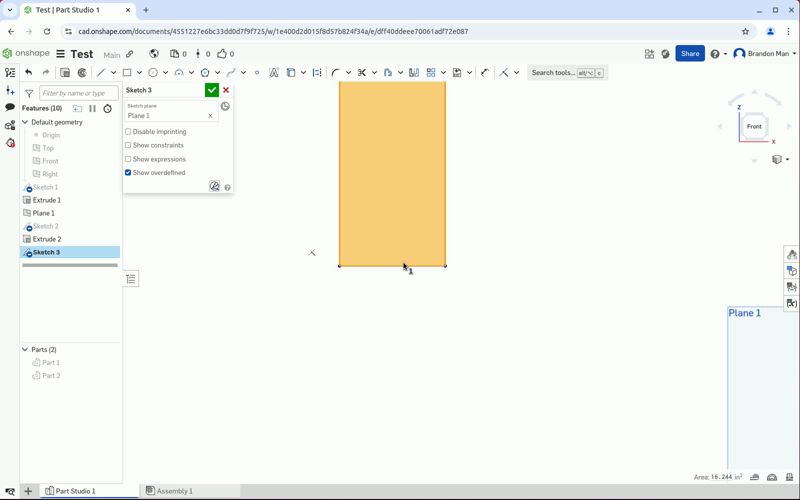
scroll(-6)
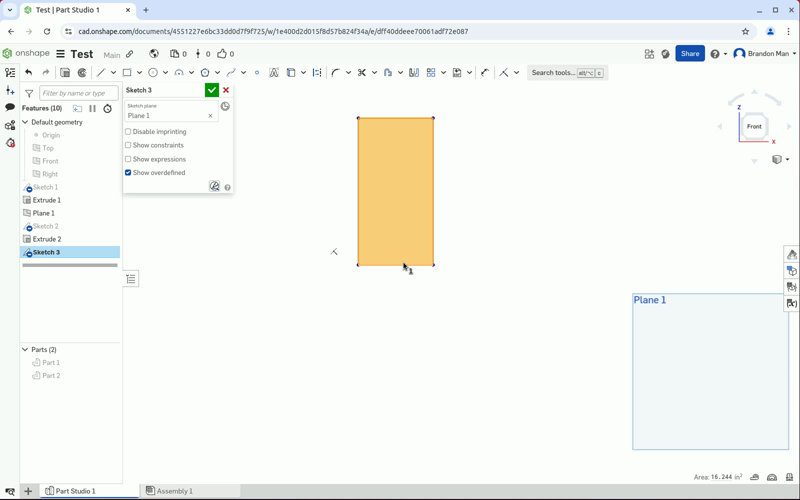
scroll(-6)
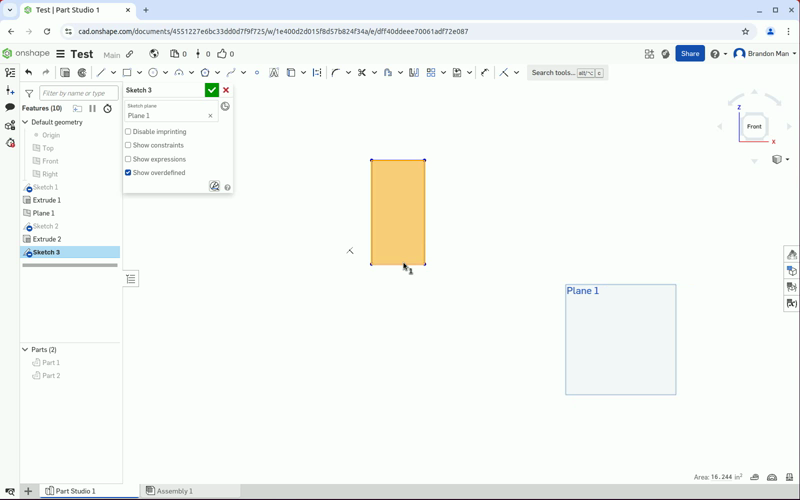
scroll(-6)
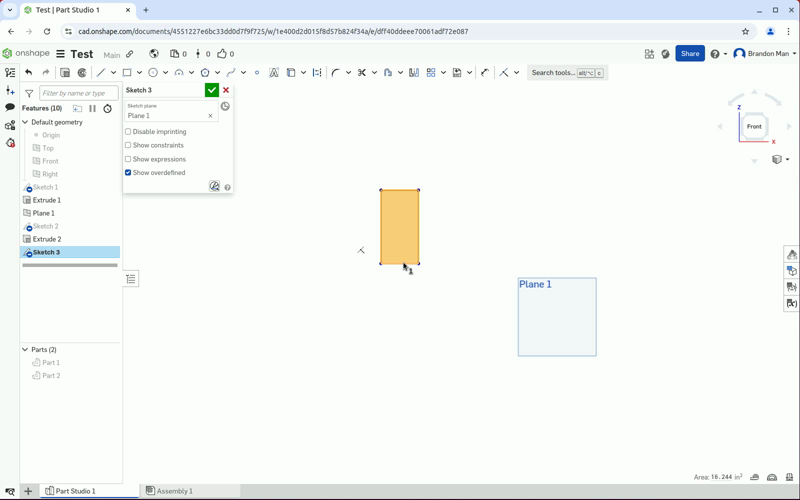
scroll(-6)
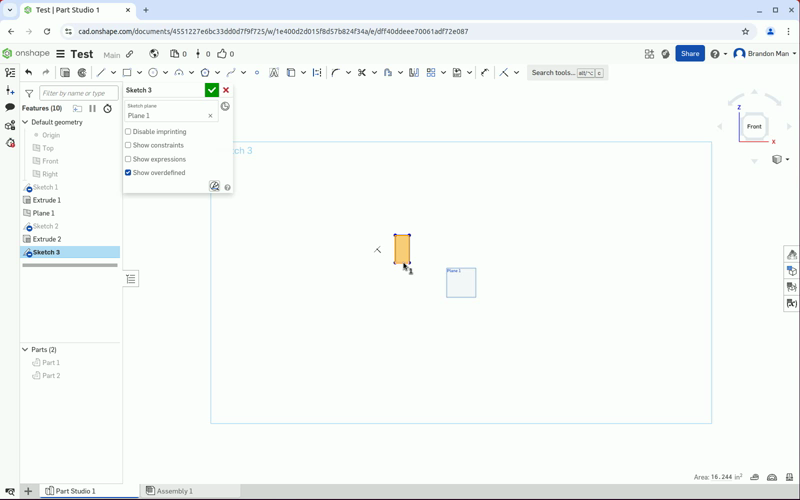
mouse_move(73, 352)
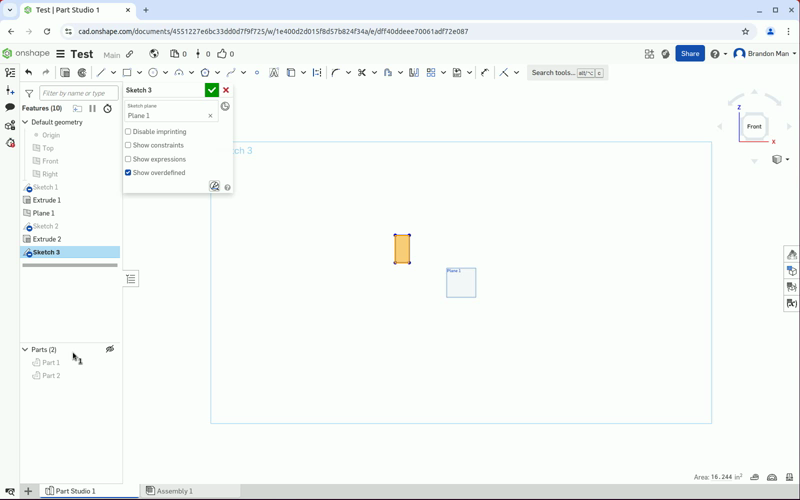
key(shift+y)
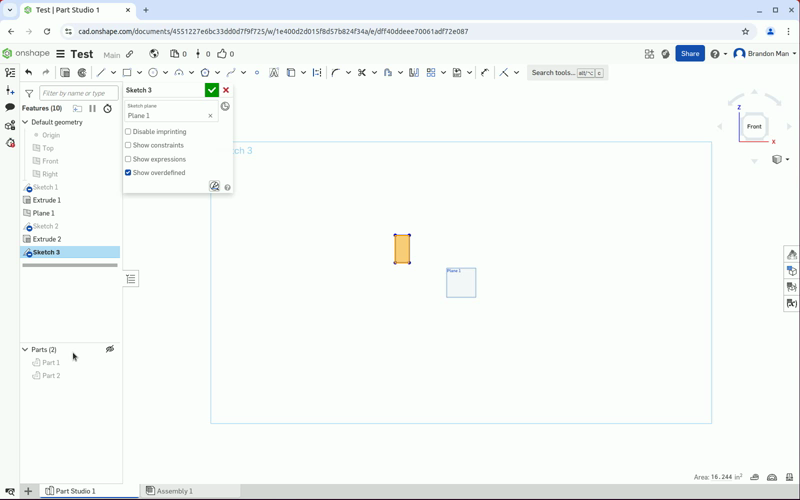
key(shift+e)
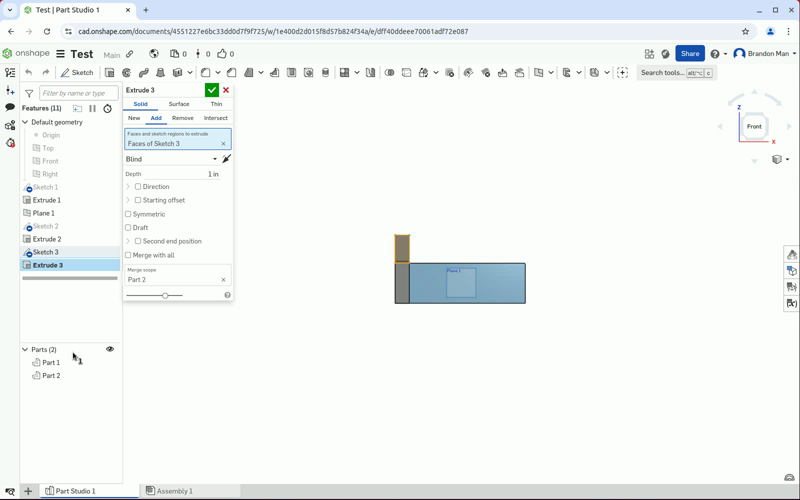
mouse_move(143, 106)
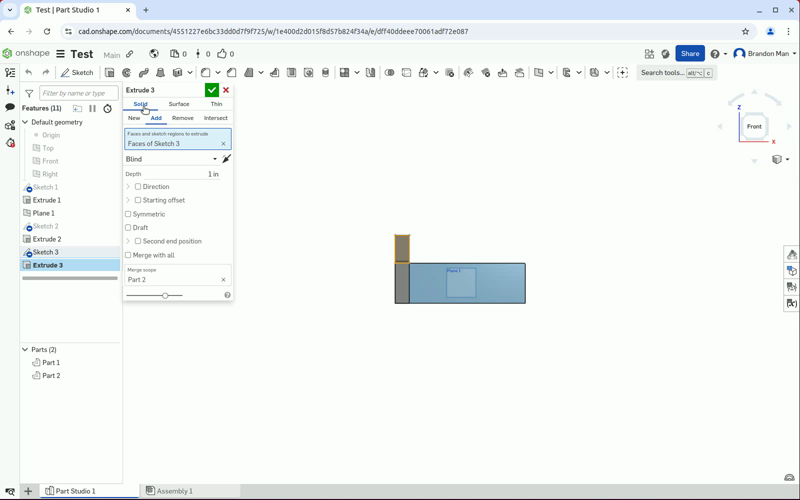
click(143, 106)
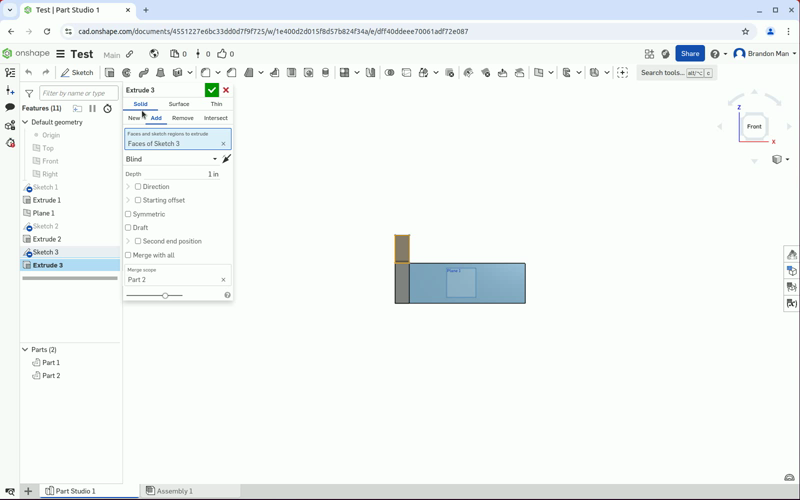
mouse_move(137, 120)
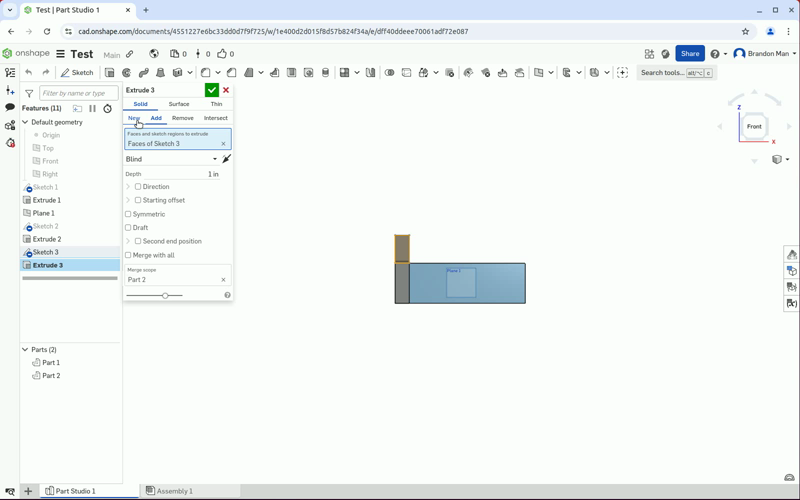
click(137, 120)
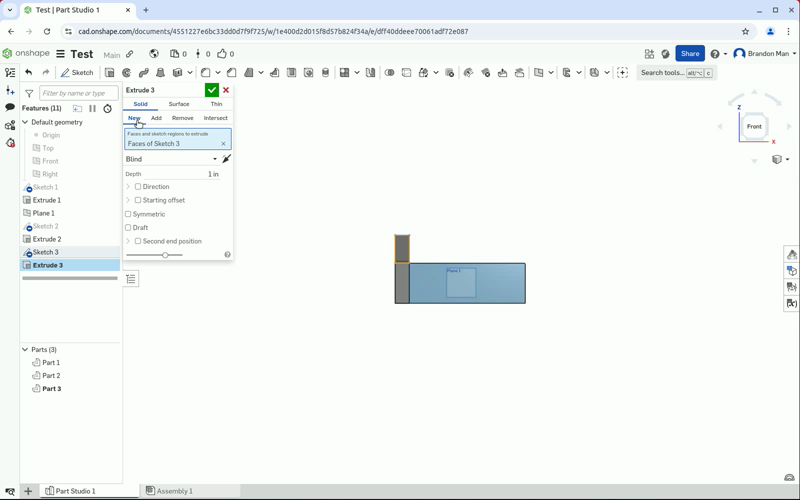
key(tab, 4)
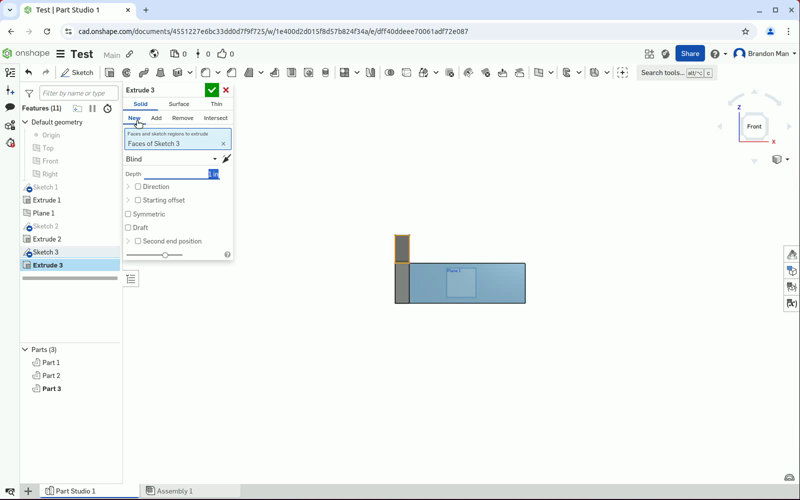
text(20.22)
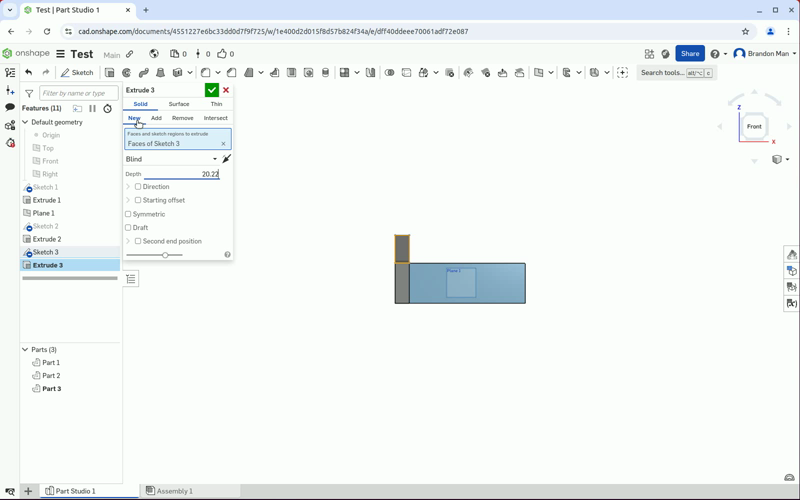
key(enter)
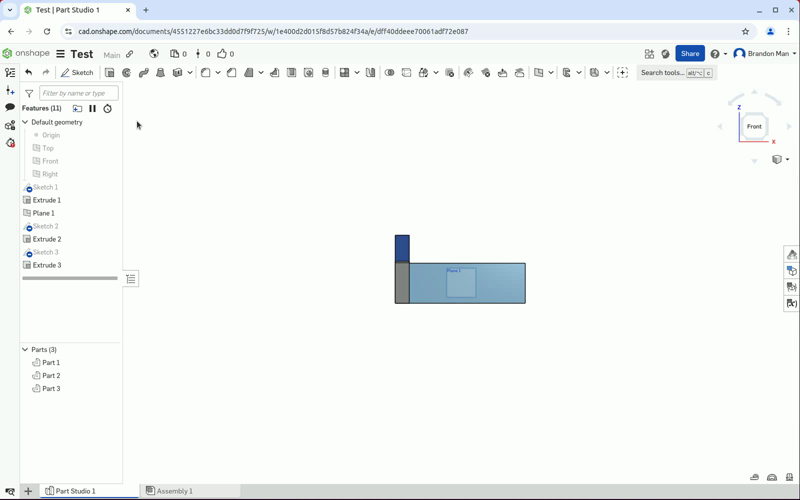
key(shift+h)
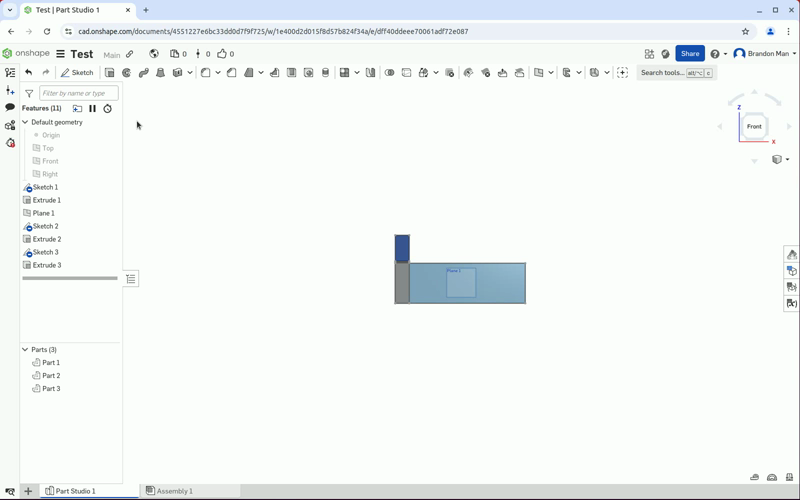
key(shift+h)
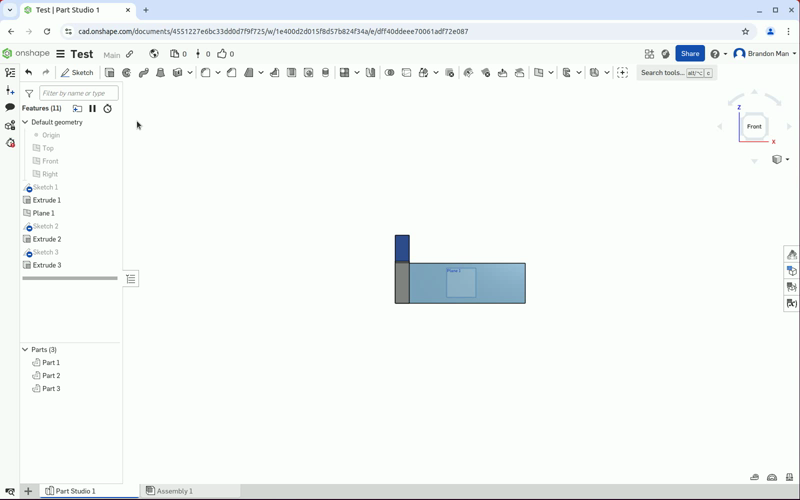
mouse_move(73, 189)
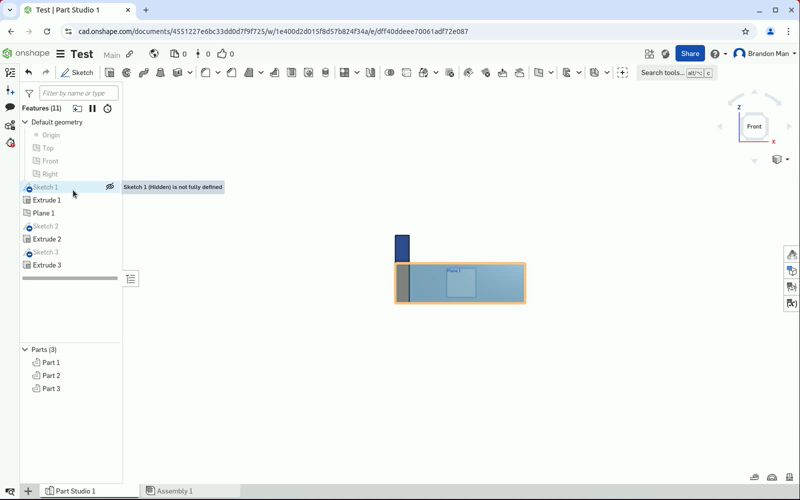
click(73, 189)
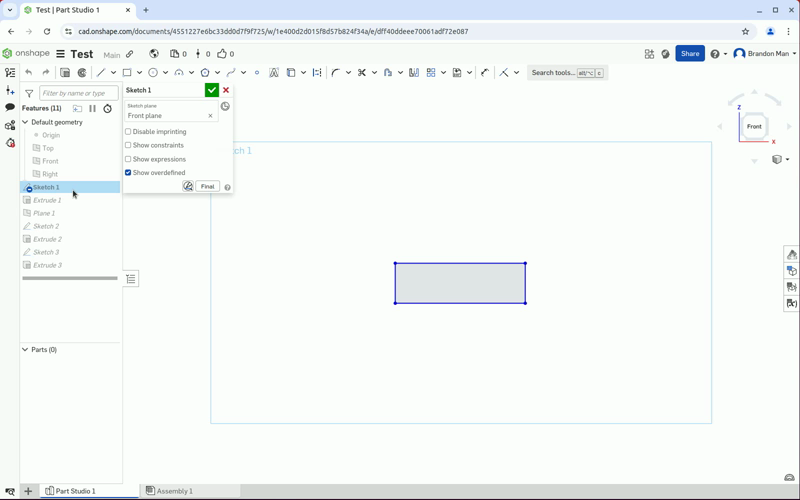
mouse_move(229, 92)
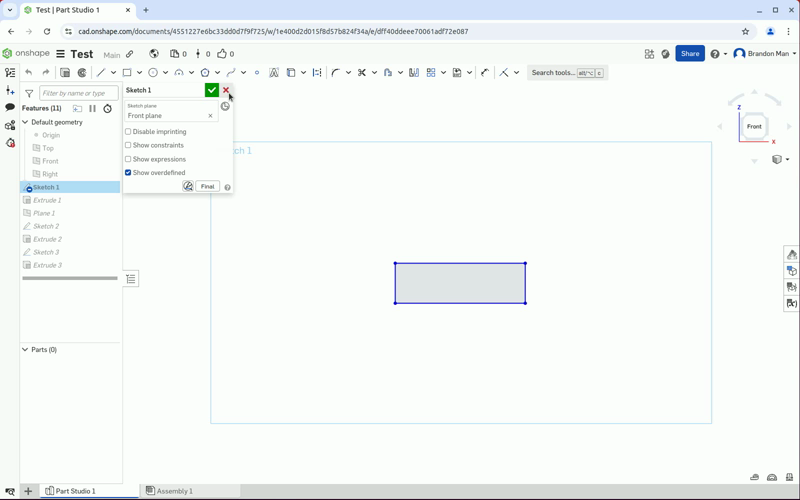
click(229, 92)
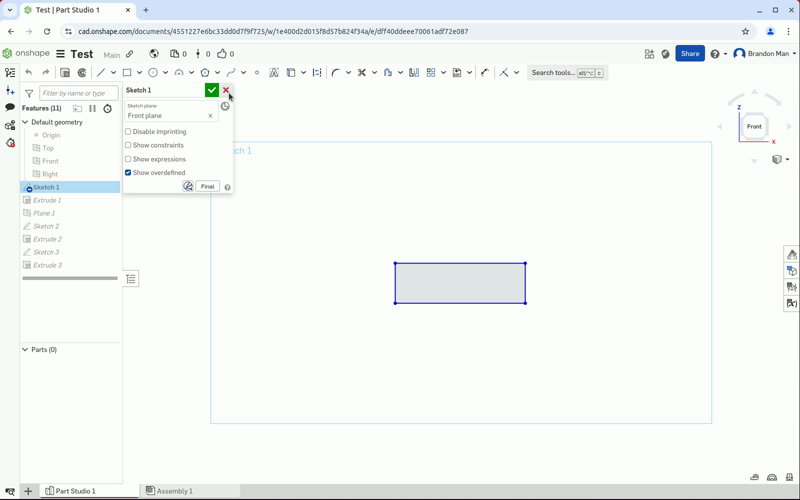
key(shift+s)
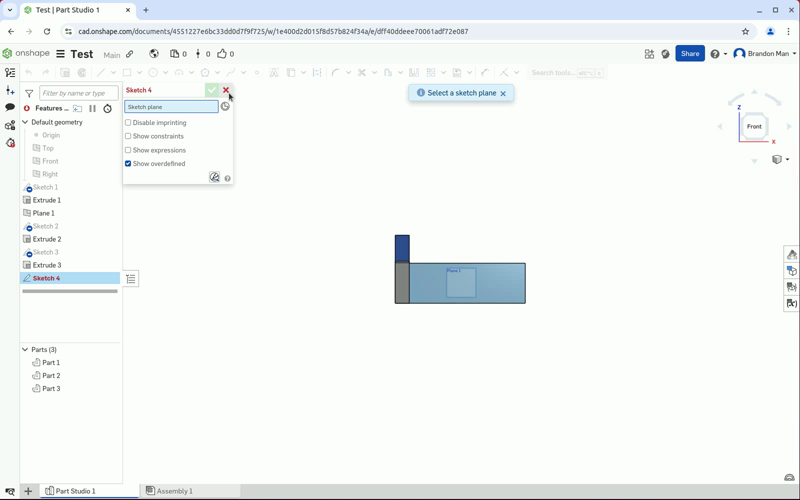
mouse_move(73, 215)
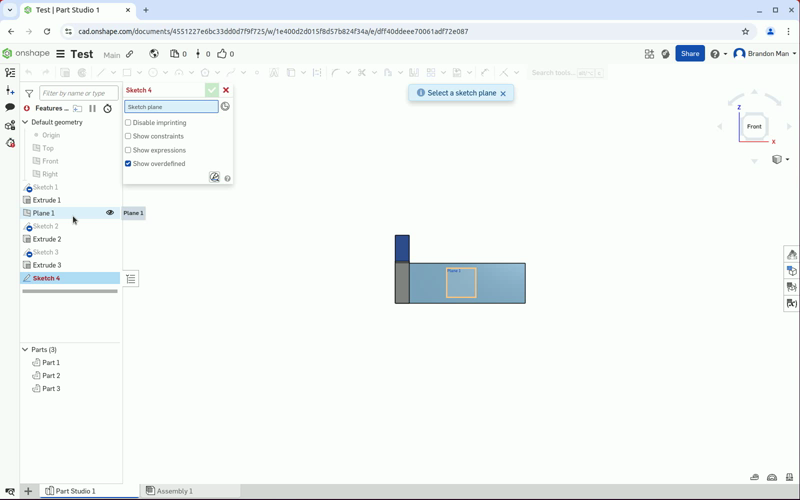
click(73, 215)
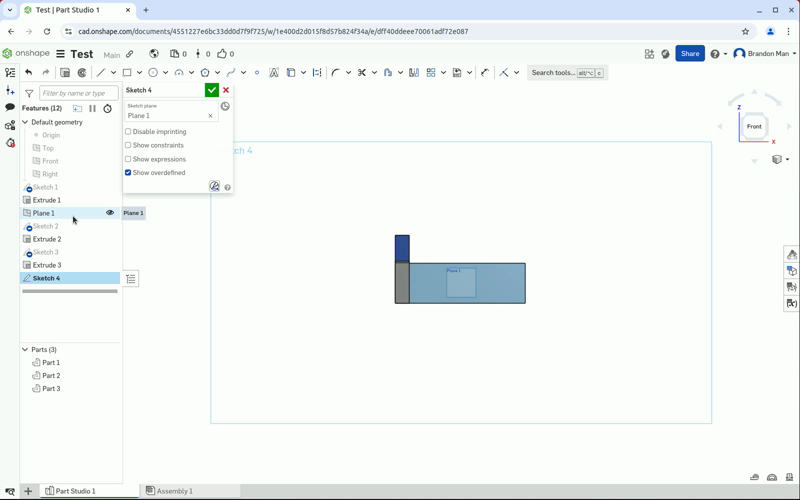
mouse_move(73, 352)
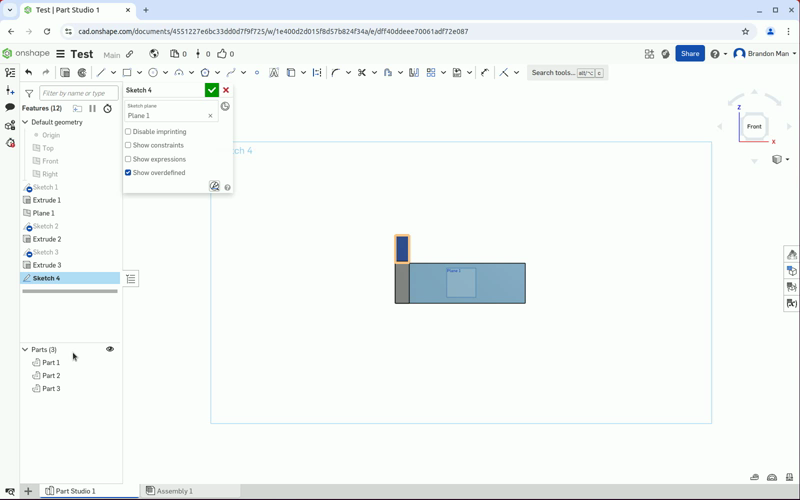
key(y)
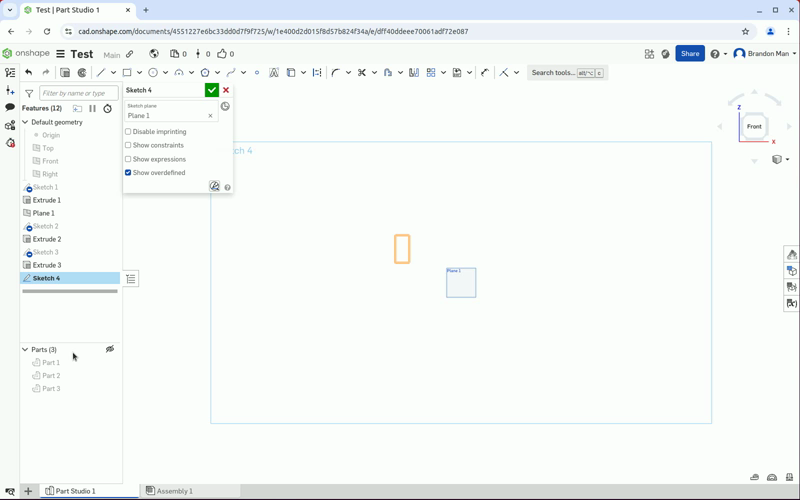
key(l)
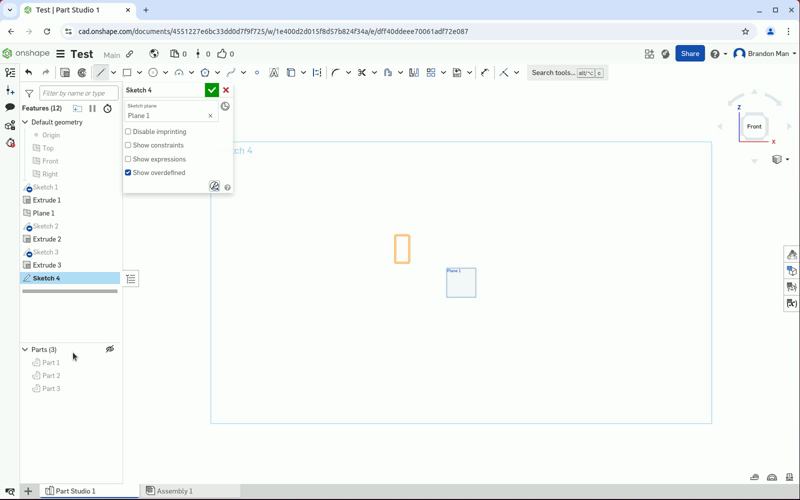
key_down(shift)
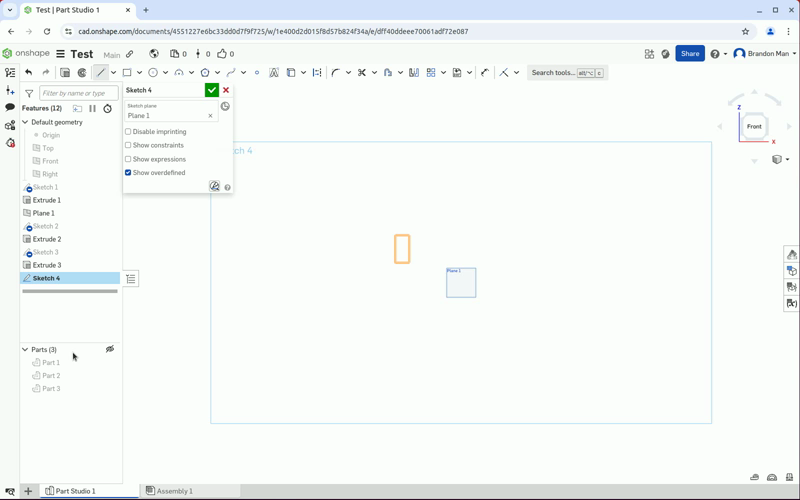
mouse_move(512, 303)
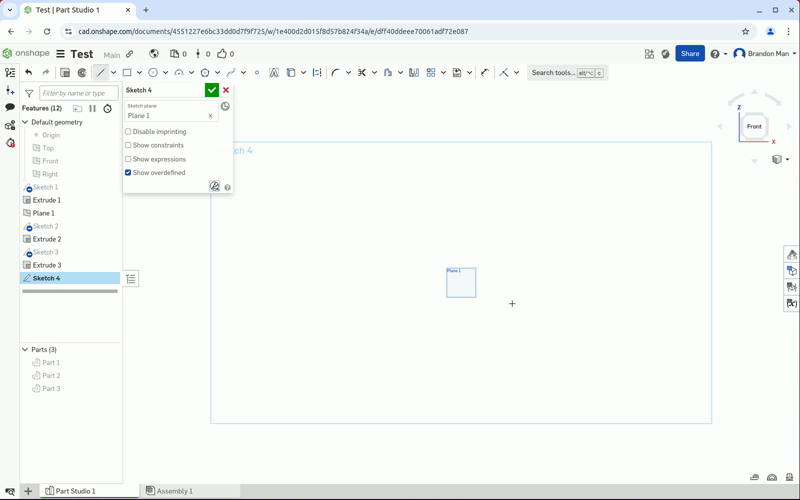
click(512, 303)
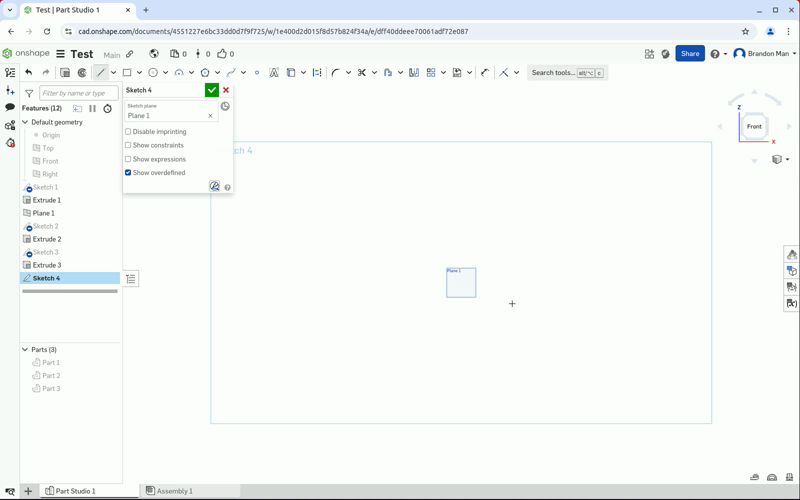
key_up(shift)
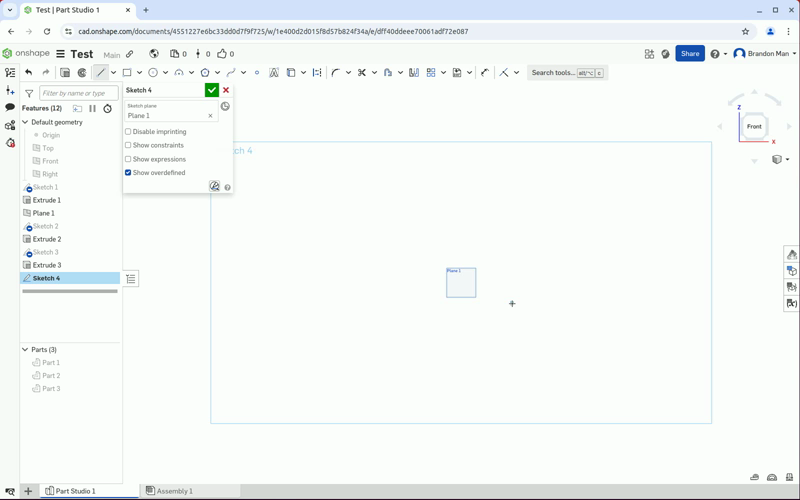
key_down(shift)
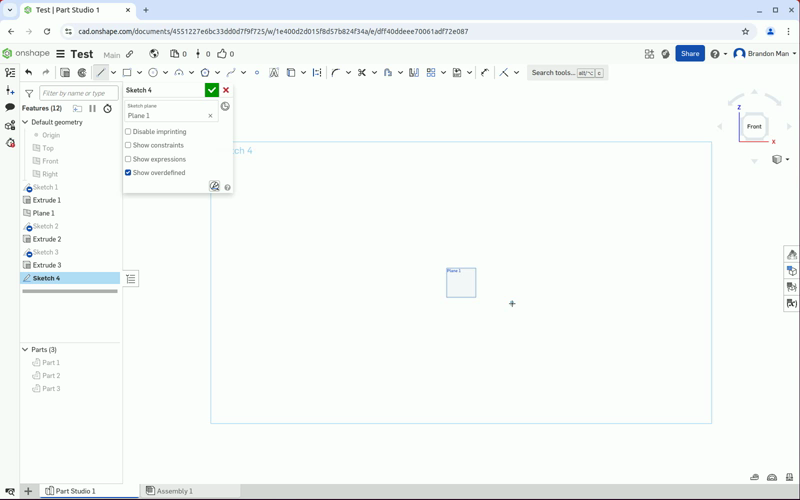
mouse_move(542, 303)
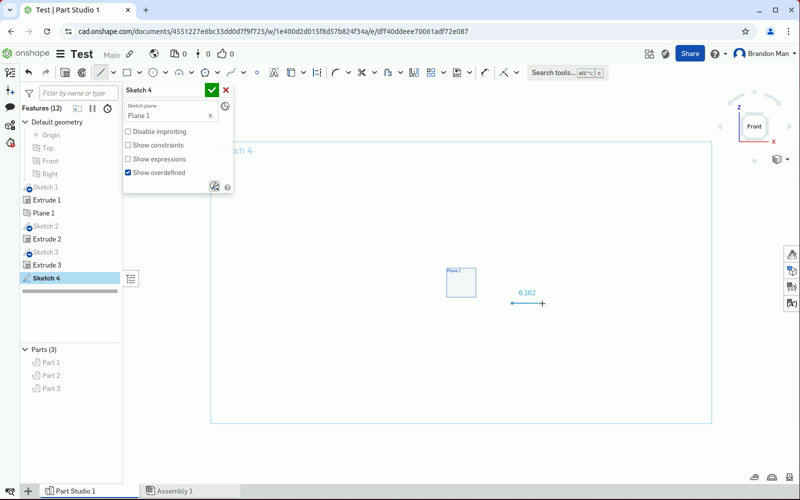
mouse_move(526, 303)
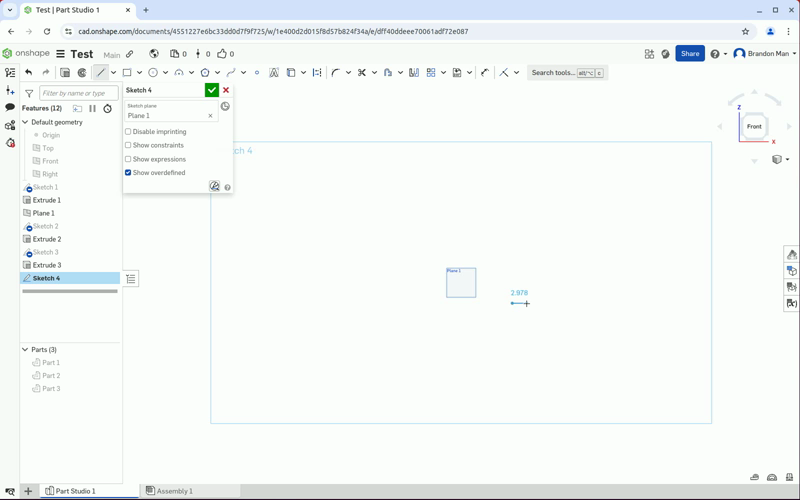
click(526, 303)
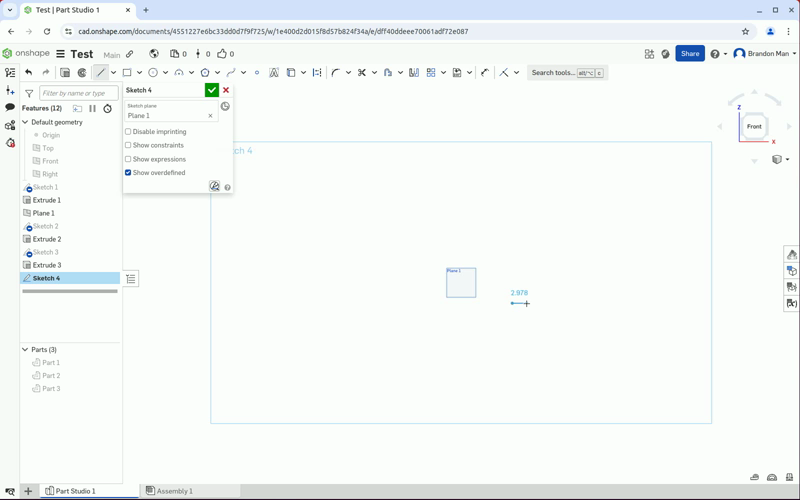
key_up(shift)
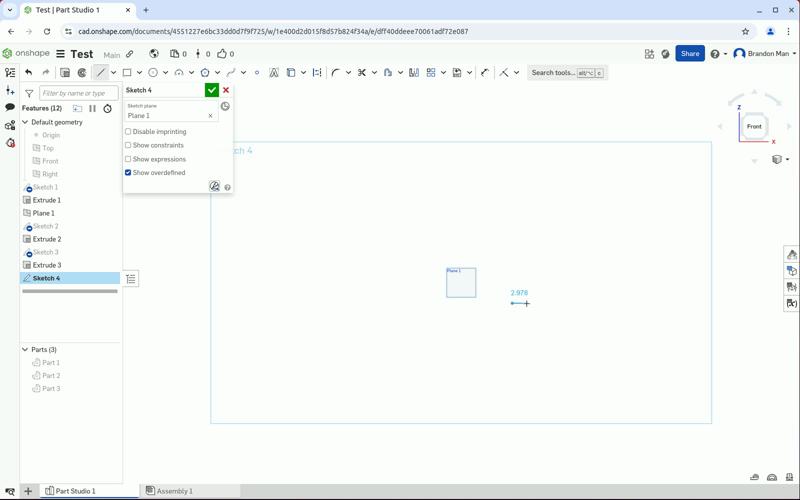
key_down(shift)
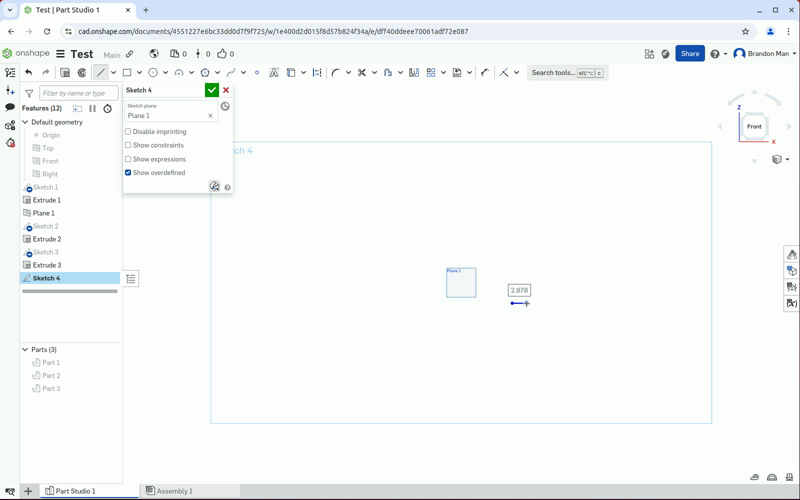
mouse_move(556, 303)
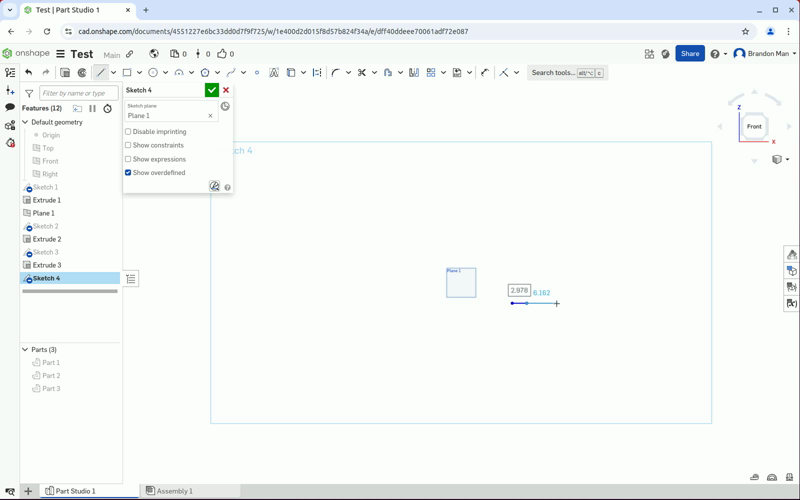
mouse_move(526, 261)
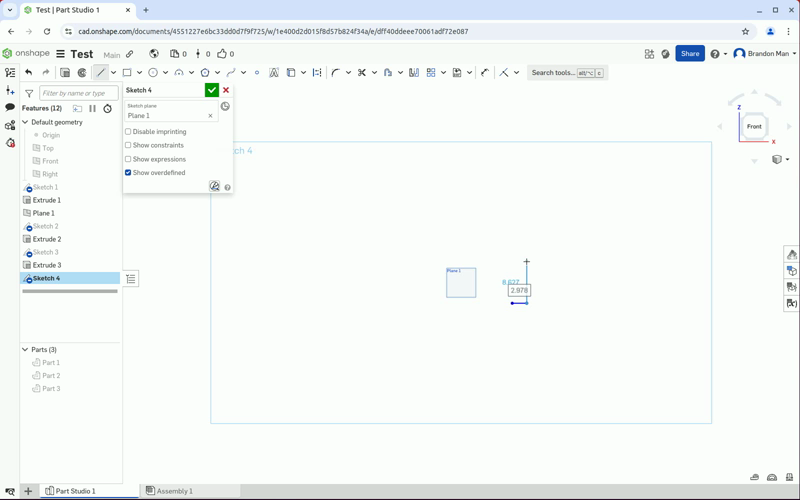
click(526, 261)
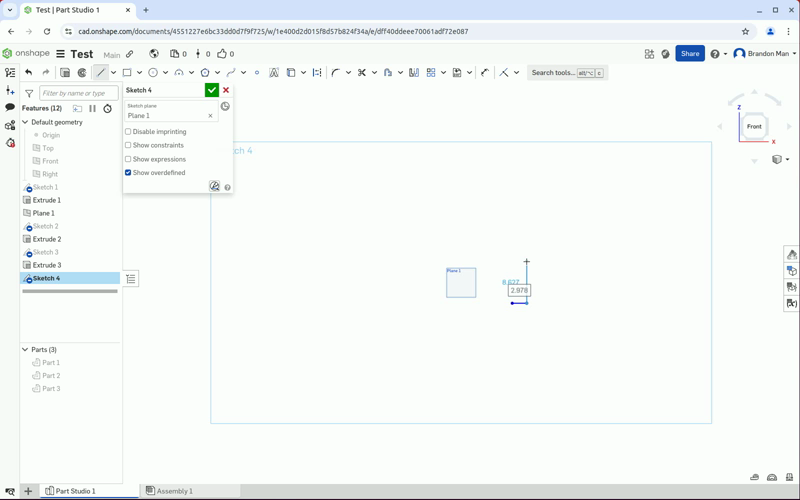
key_up(shift)
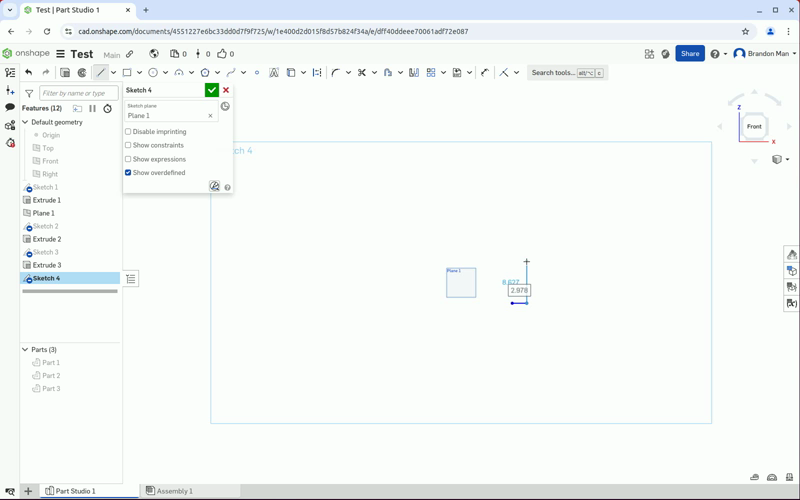
key_down(shift)
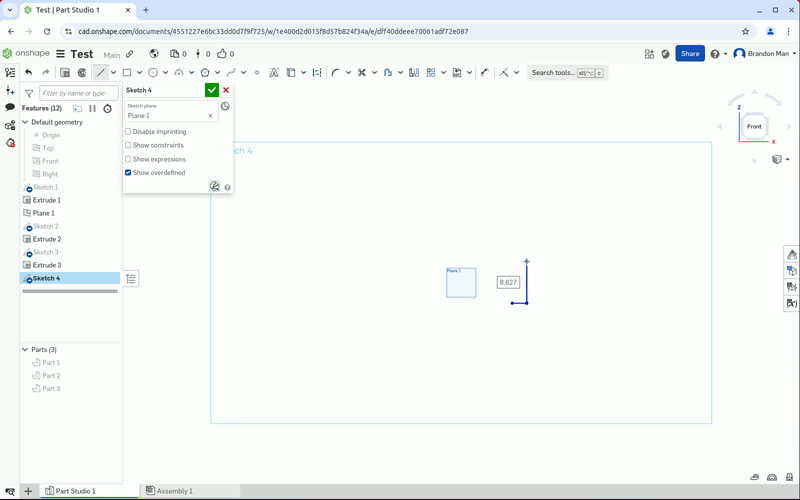
mouse_move(556, 261)
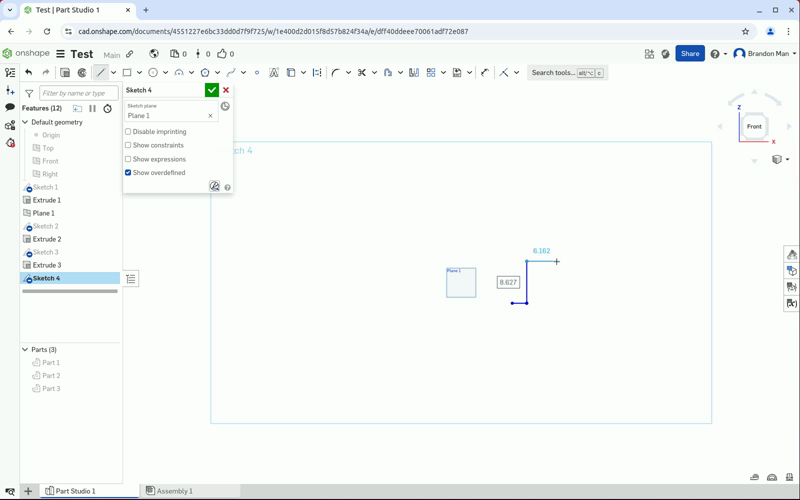
mouse_move(512, 261)
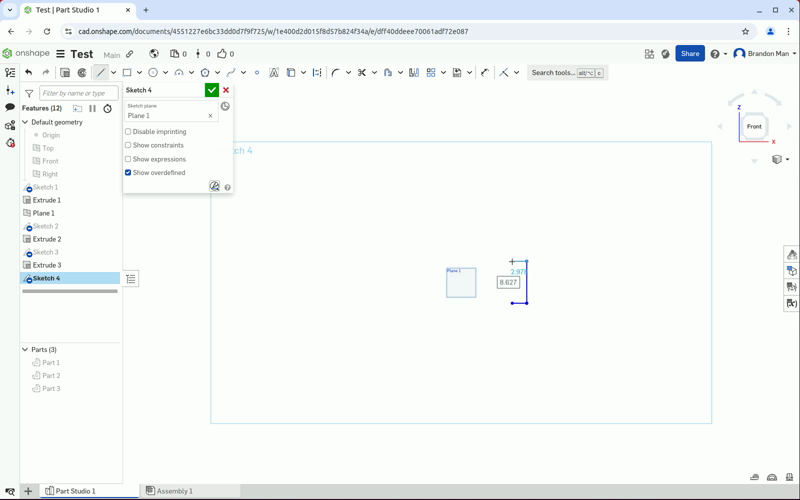
click(512, 261)
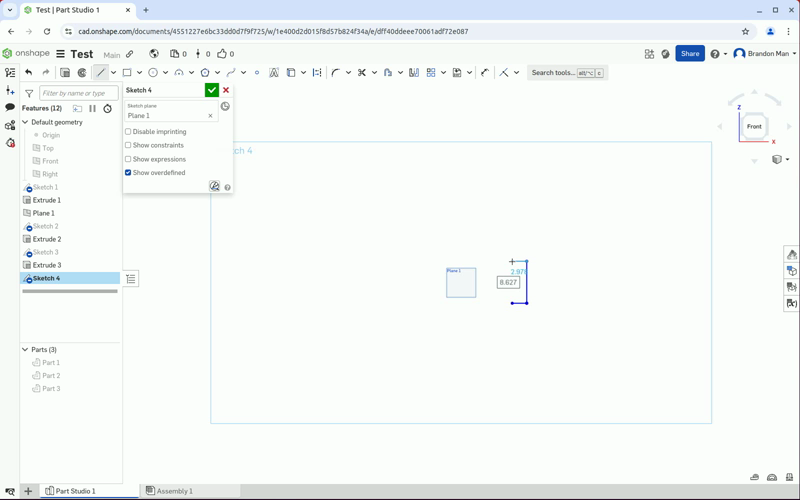
key_up(shift)
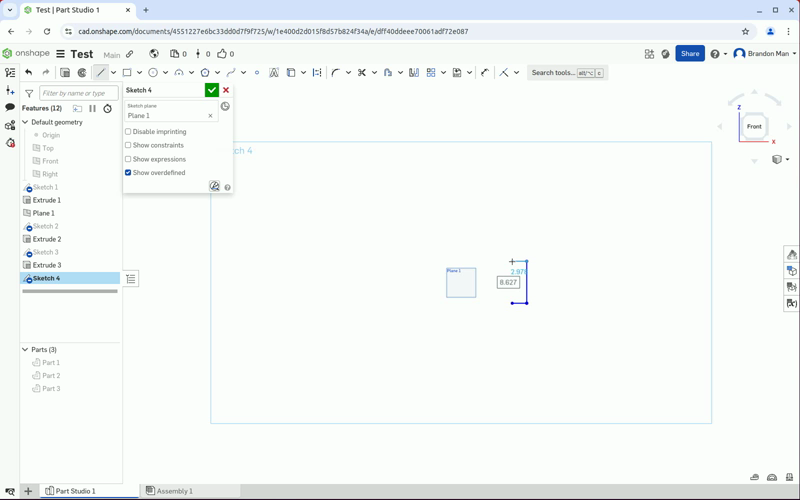
mouse_move(542, 261)
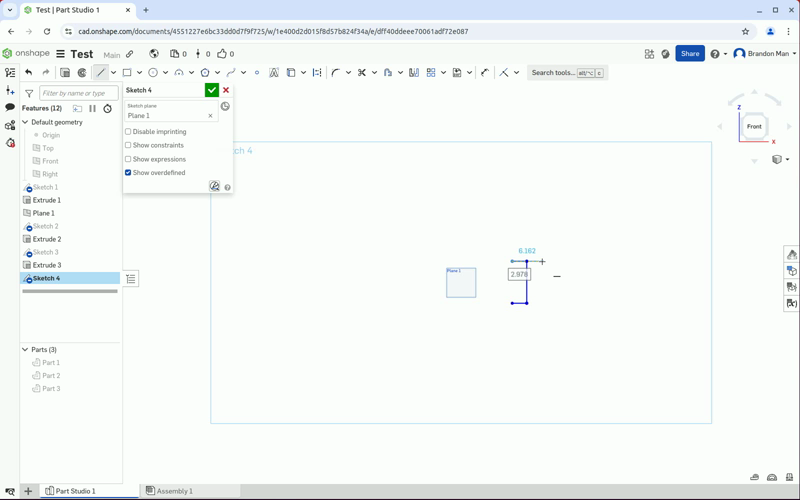
key_down(shift)
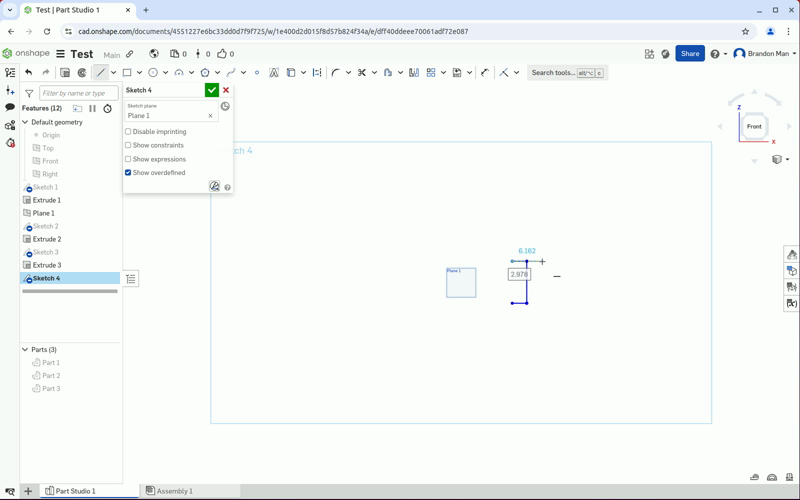
mouse_move(512, 303)
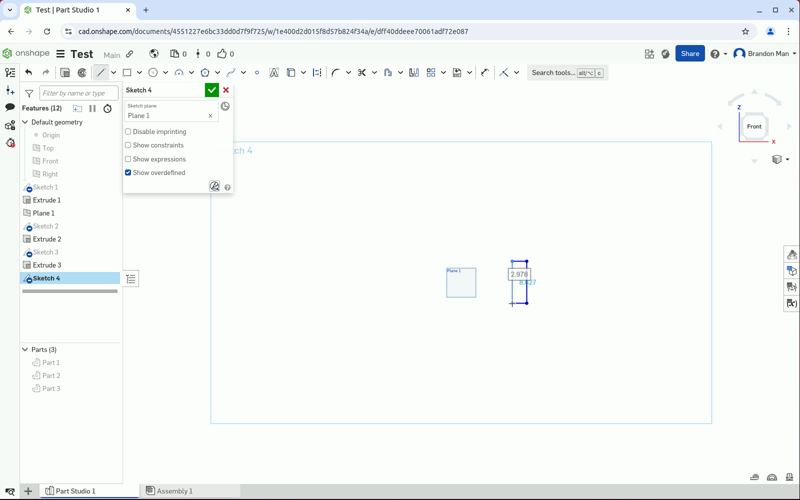
key_up(shift)
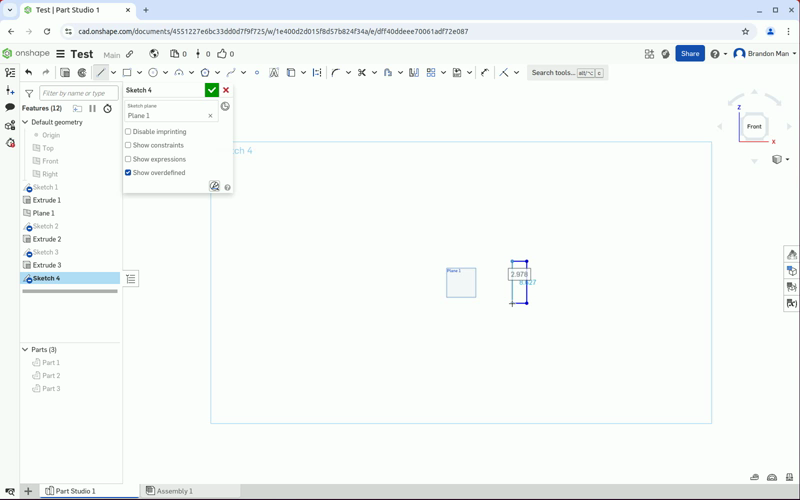
click(512, 303)
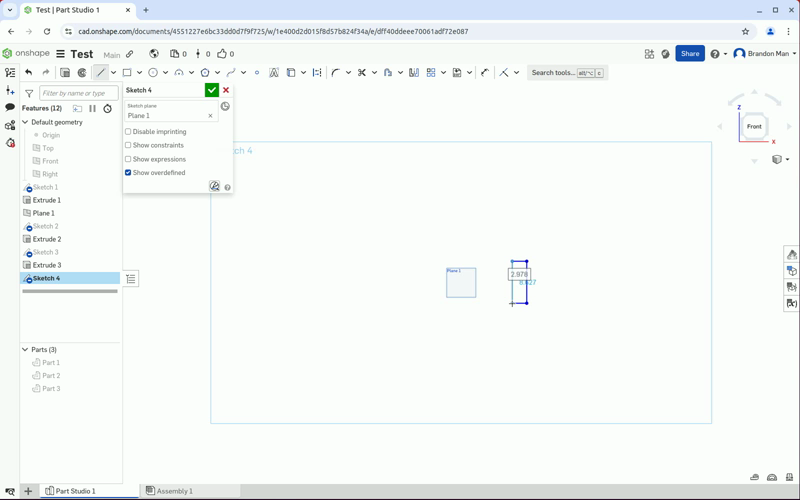
key(esc)
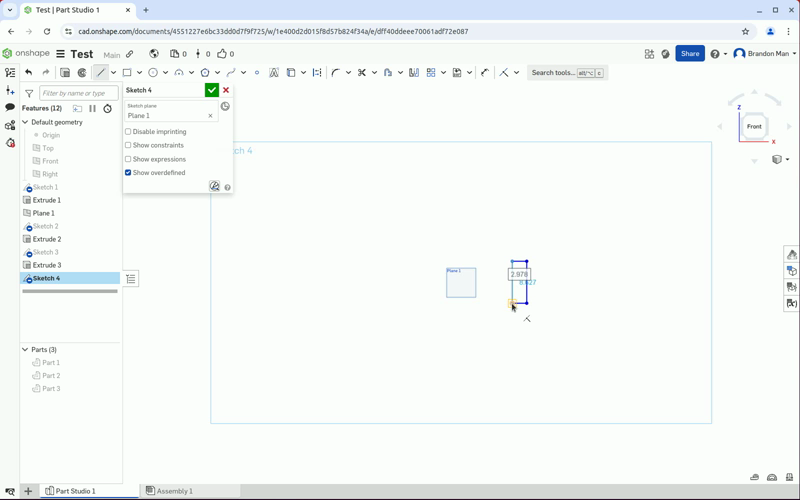
mouse_move(523, 267)
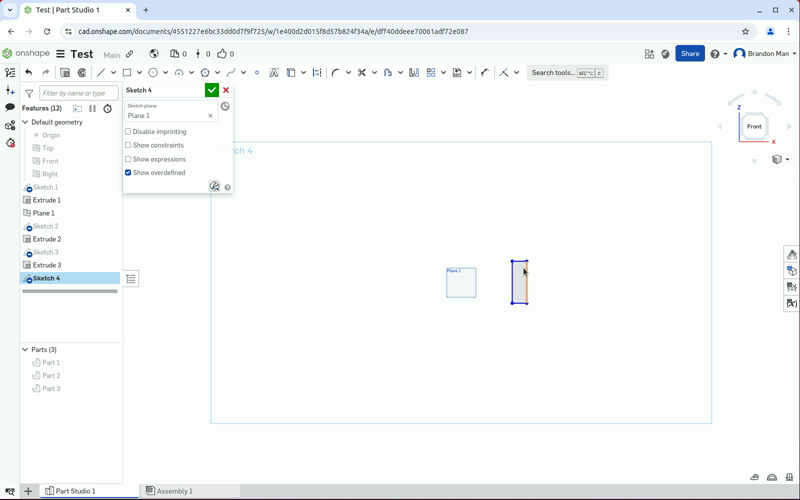
scroll(6)
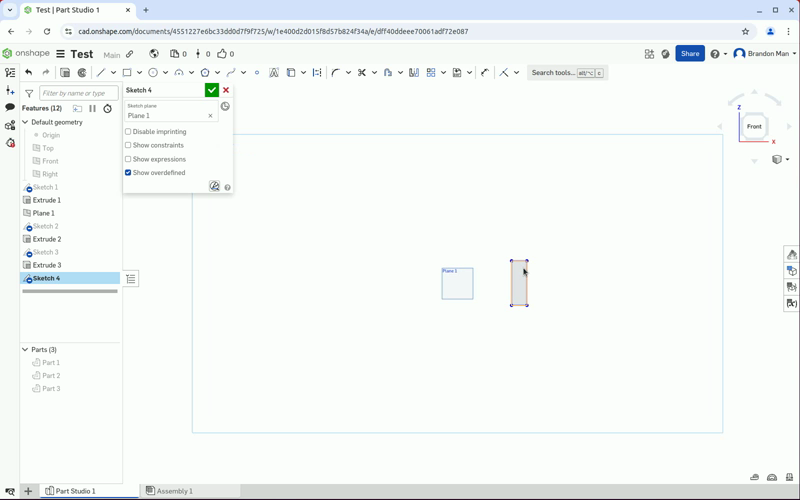
scroll(6)
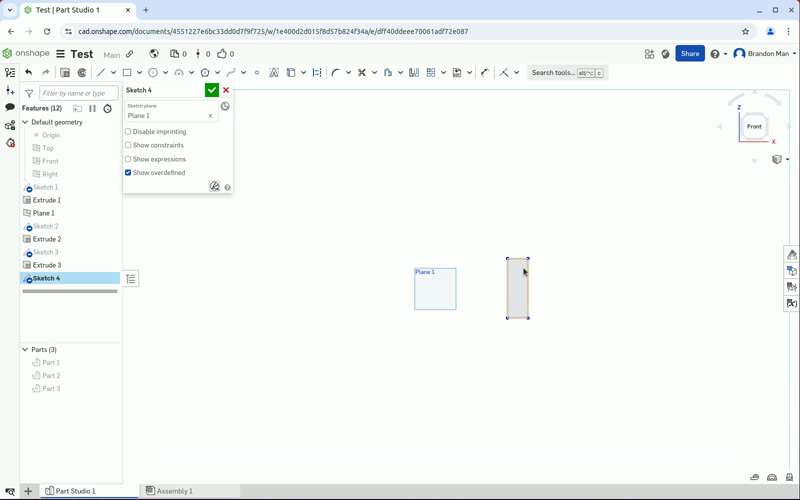
scroll(6)
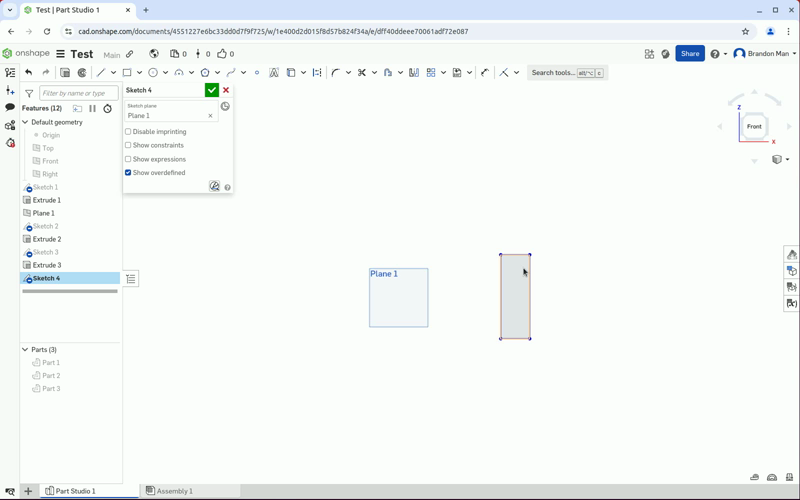
scroll(6)
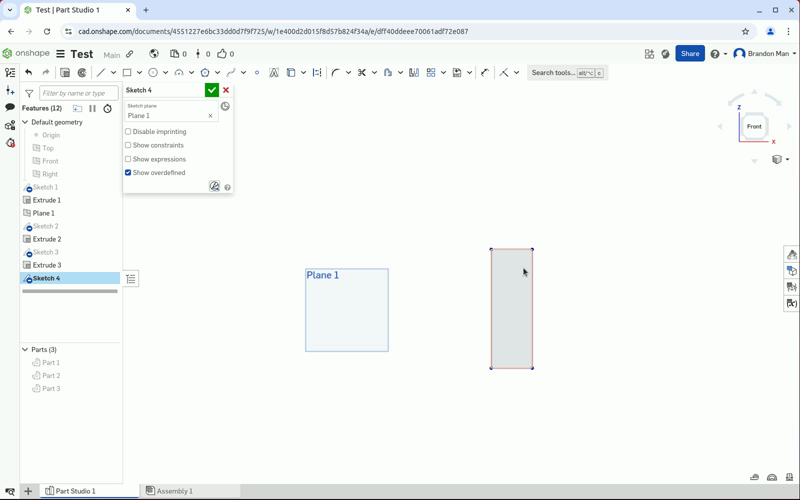
scroll(6)
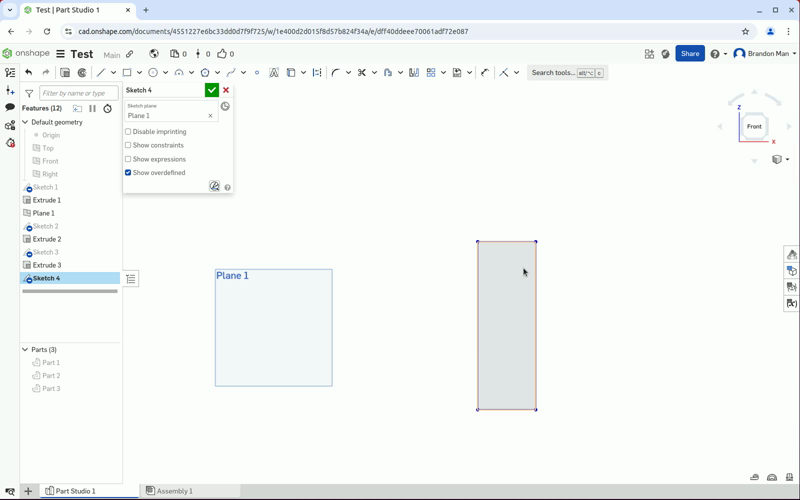
scroll(6)
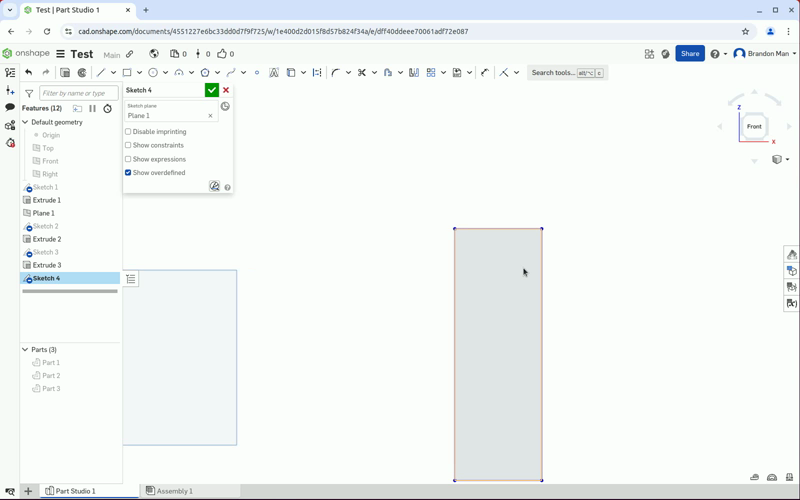
scroll(6)
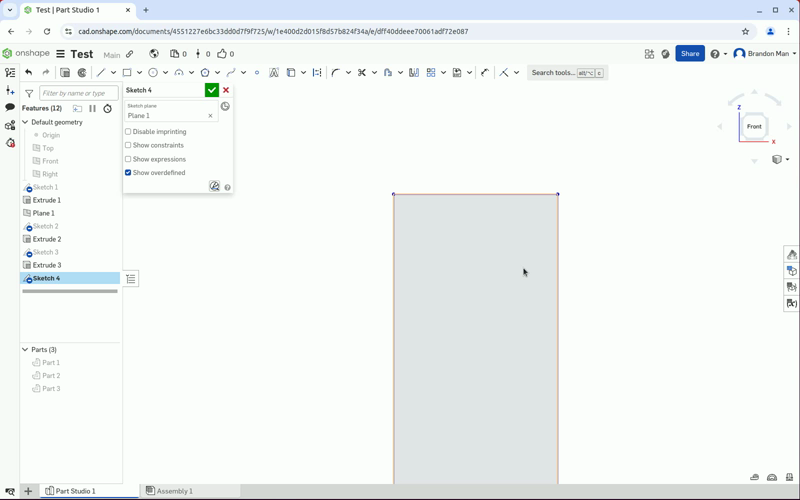
click(523, 267)
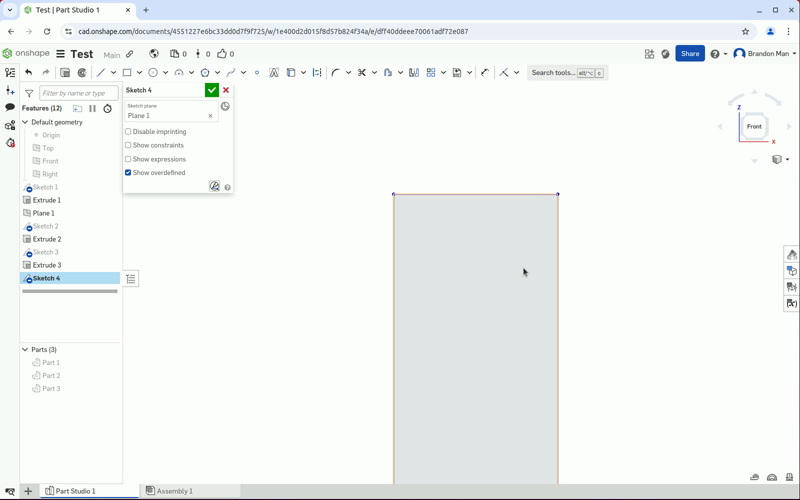
scroll(-6)
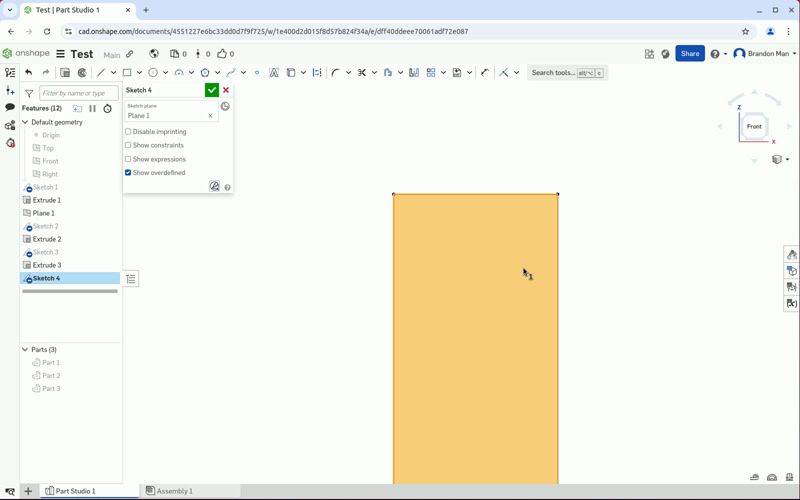
scroll(-6)
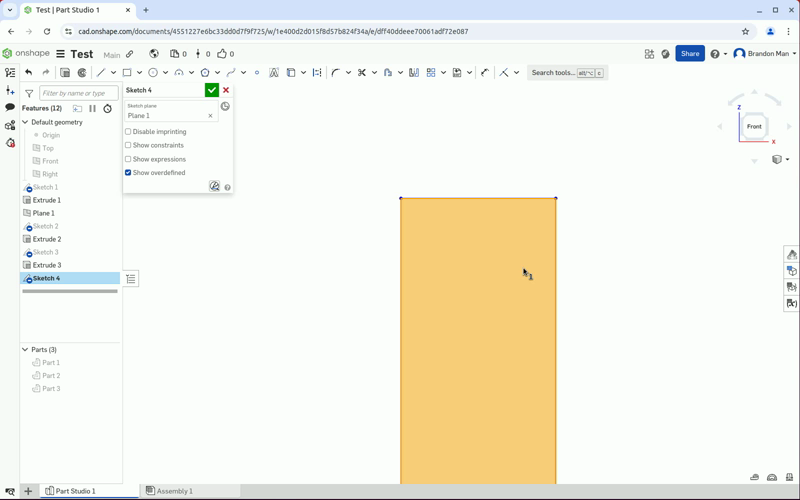
scroll(-6)
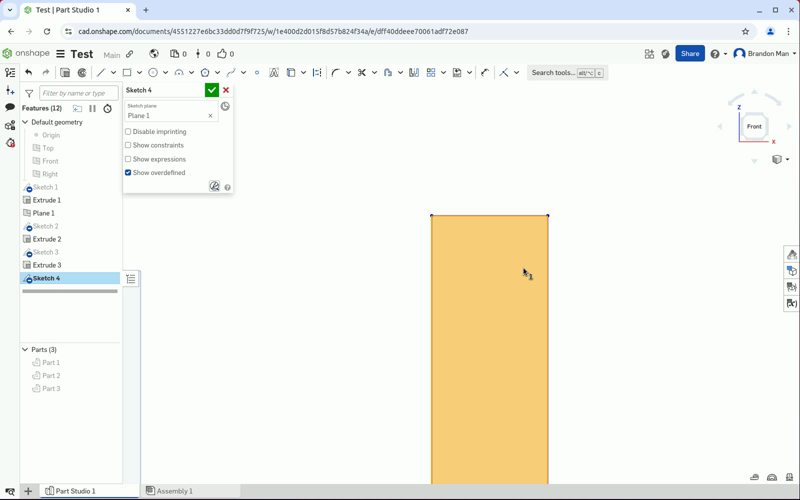
scroll(-6)
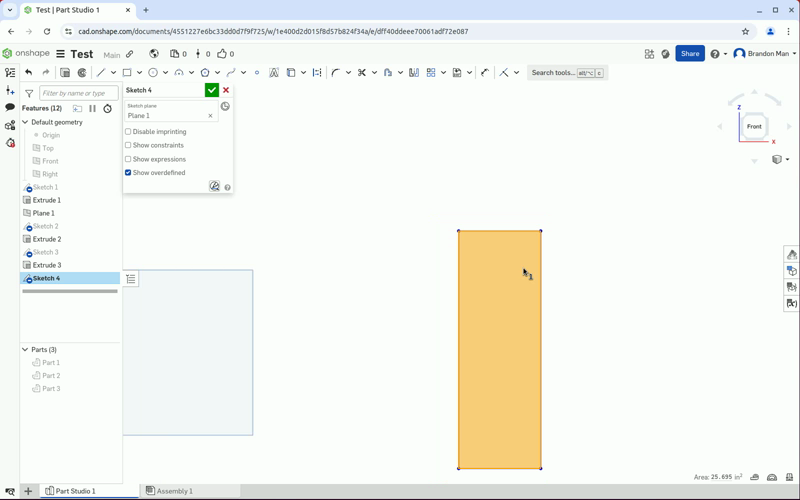
scroll(-6)
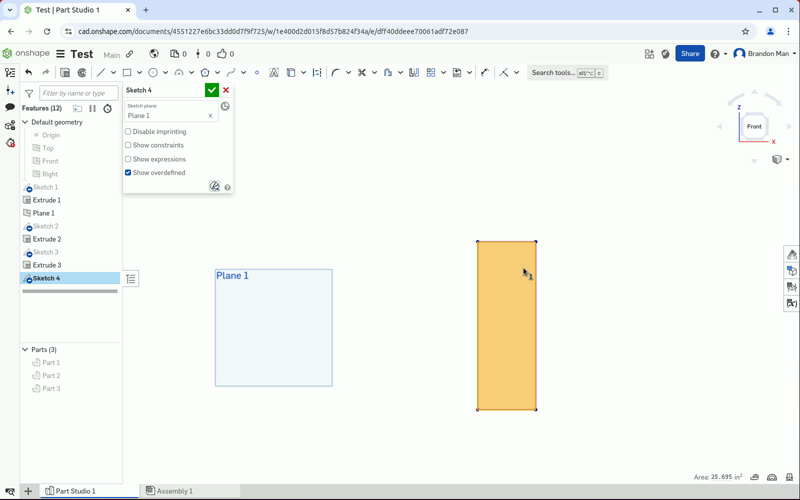
scroll(-6)
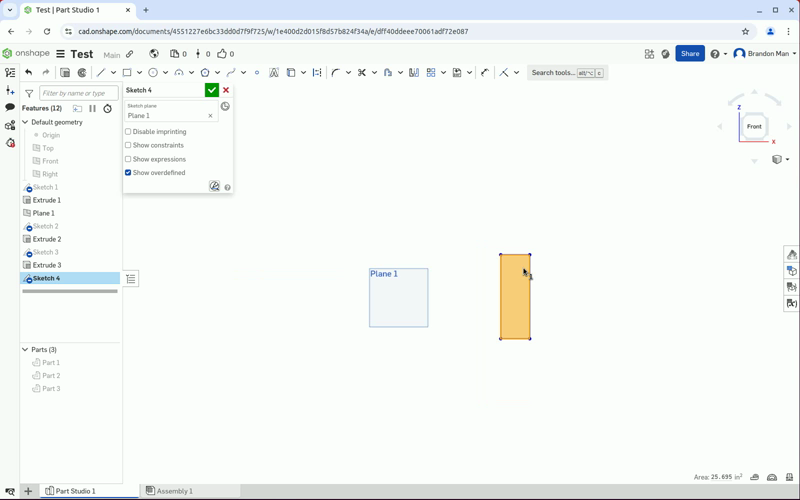
scroll(-6)
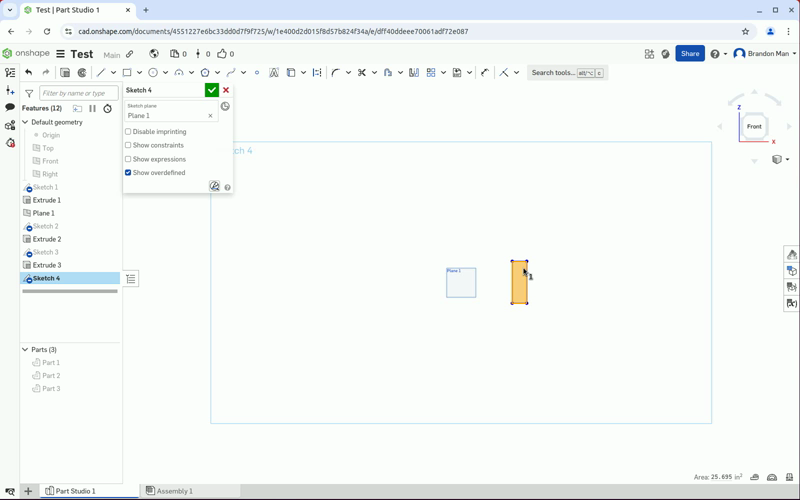
mouse_move(73, 352)
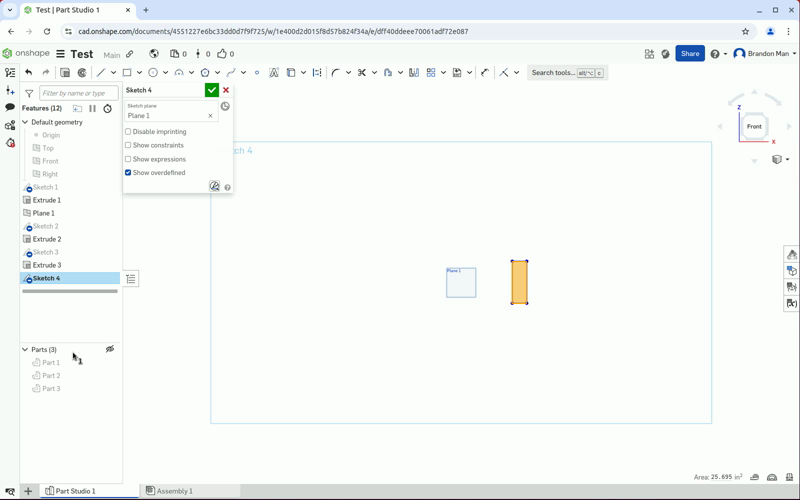
key(shift+y)
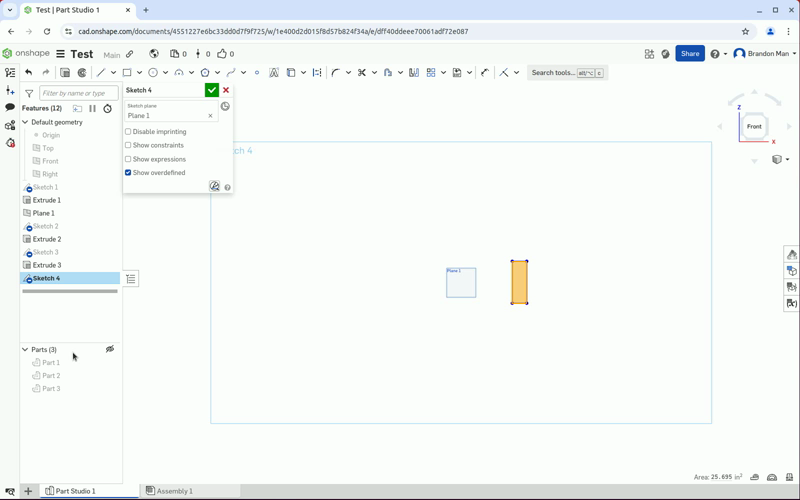
key(shift+e)
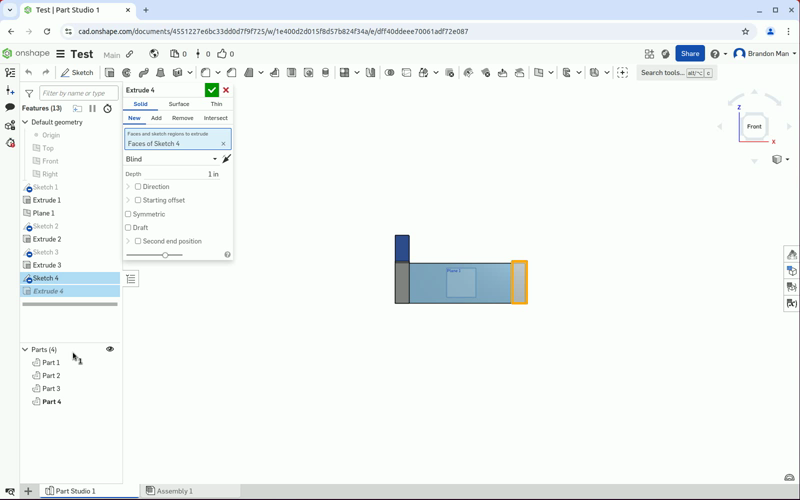
mouse_move(143, 106)
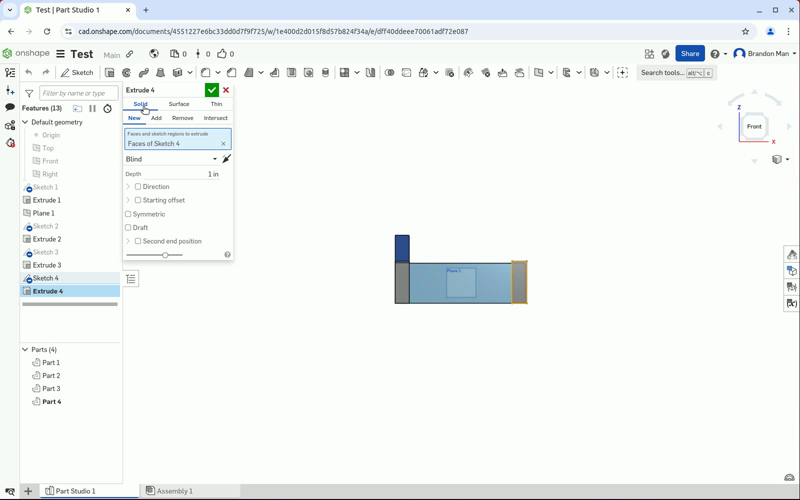
click(143, 106)
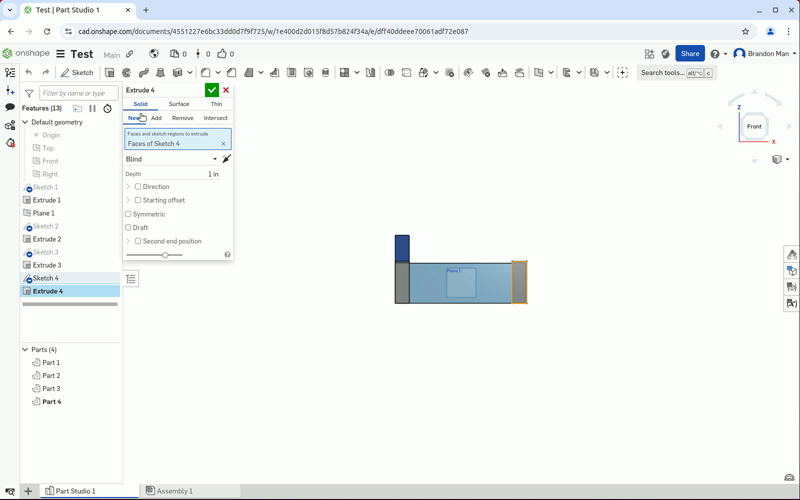
mouse_move(137, 120)
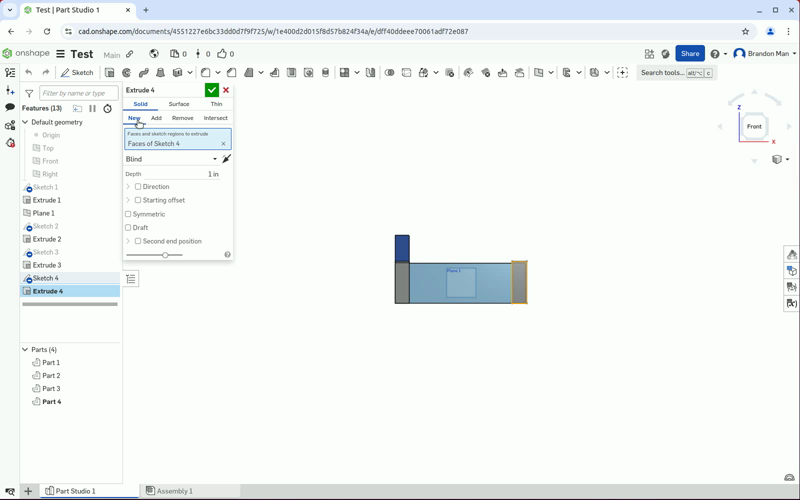
click(137, 120)
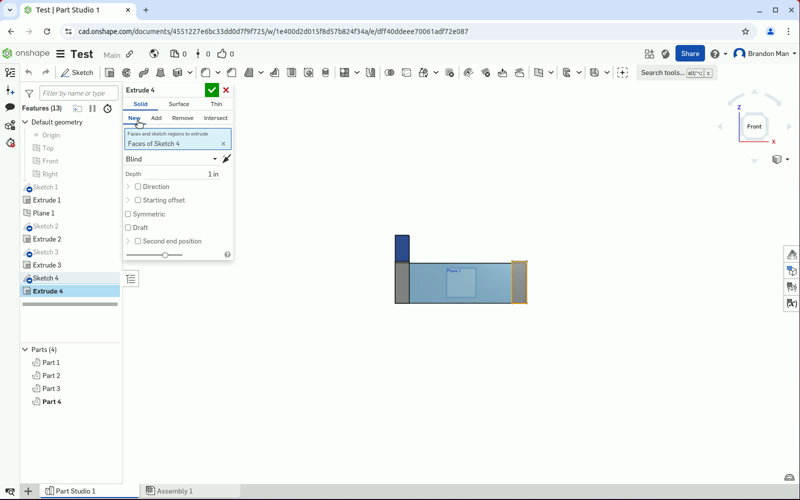
key(tab, 4)
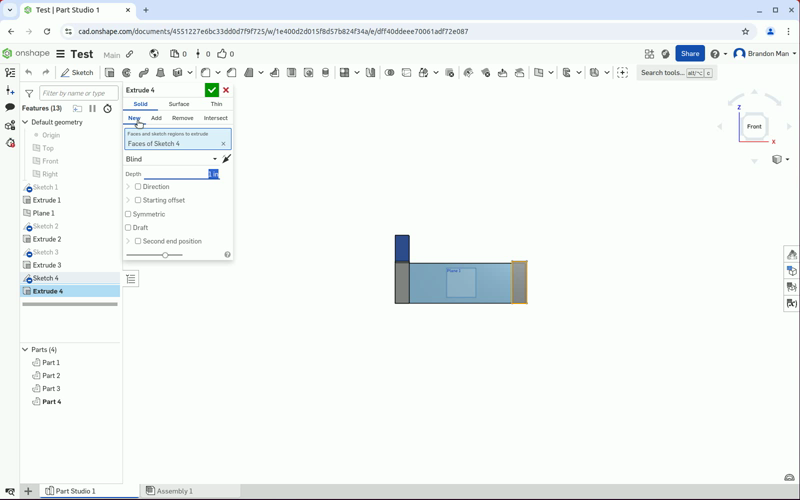
text(20.22)
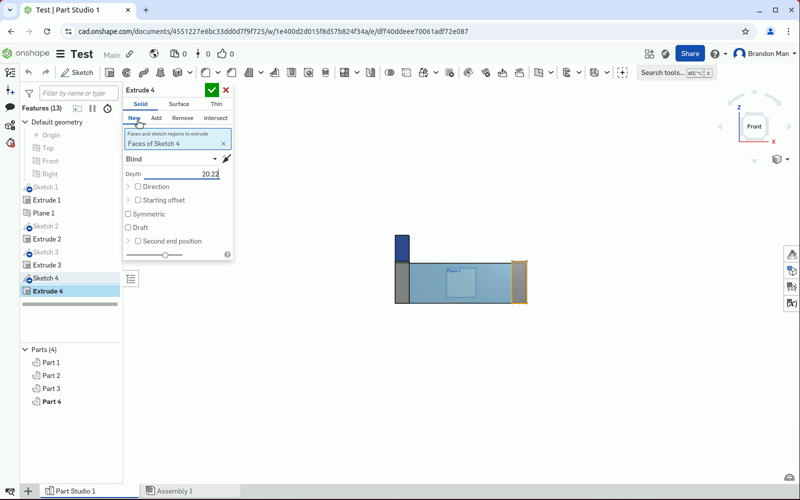
key(enter)
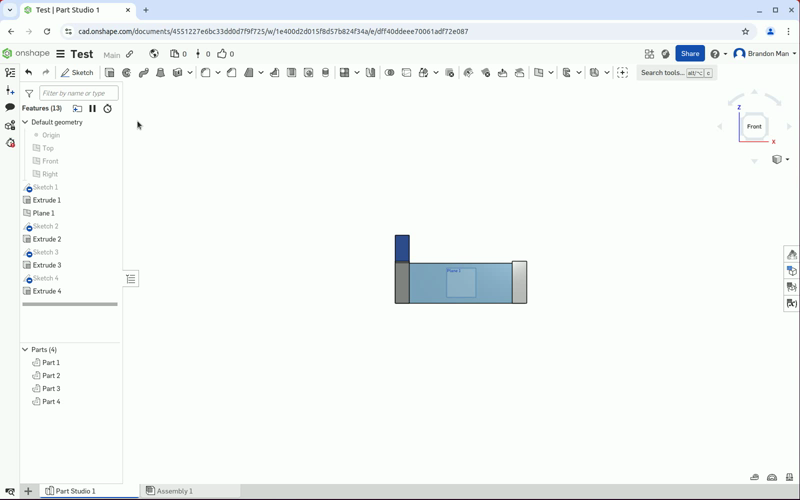
key(shift+h)
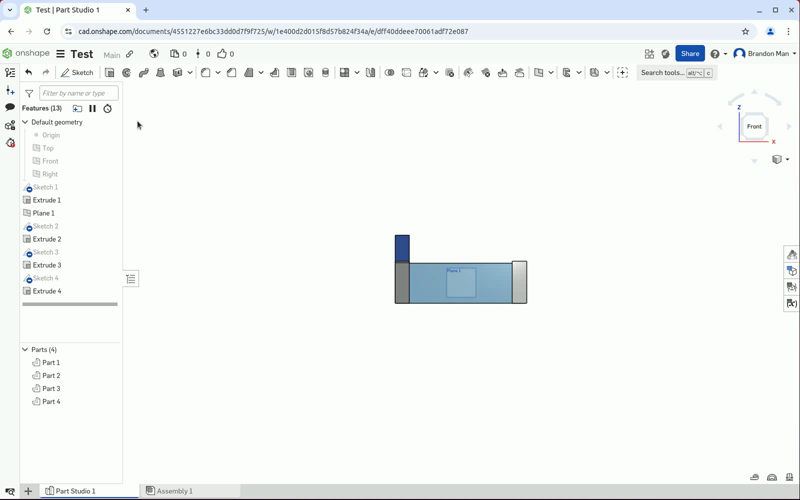
key(shift+h)
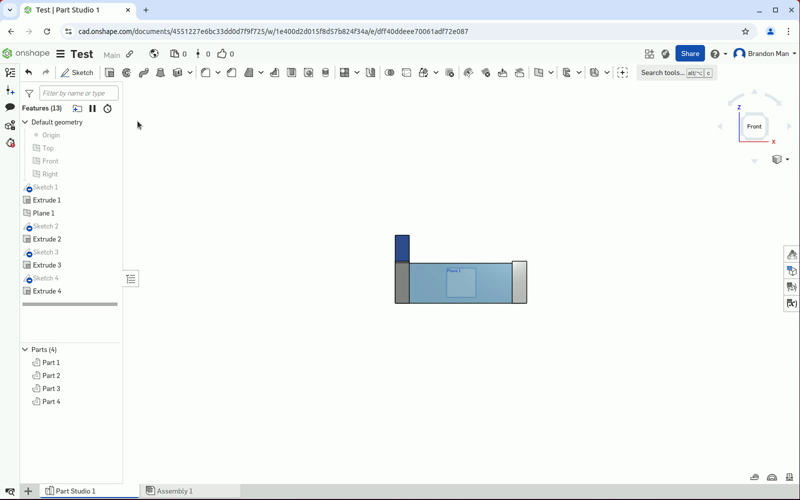
mouse_move(73, 189)
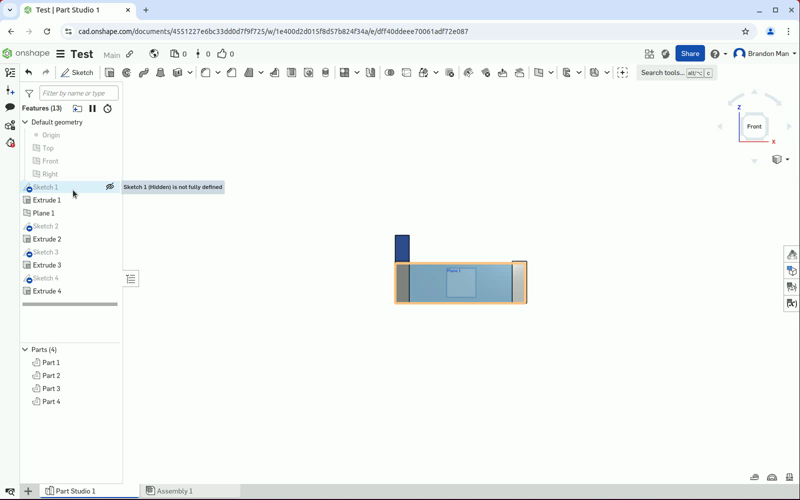
click(73, 189)
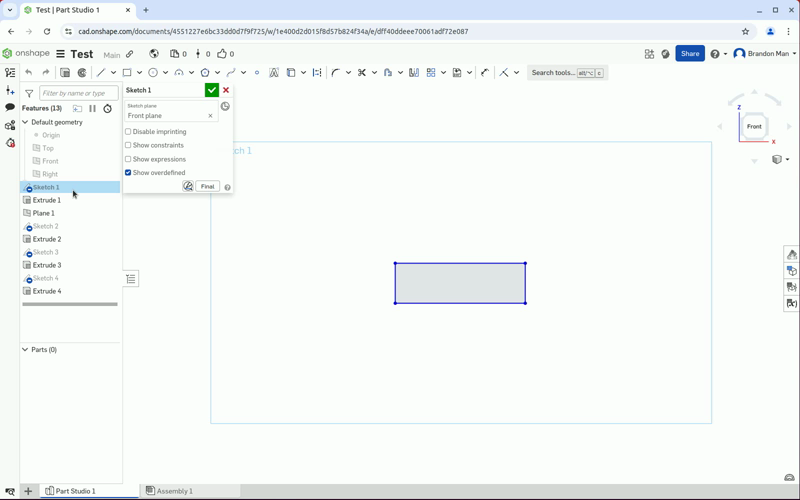
mouse_move(229, 92)
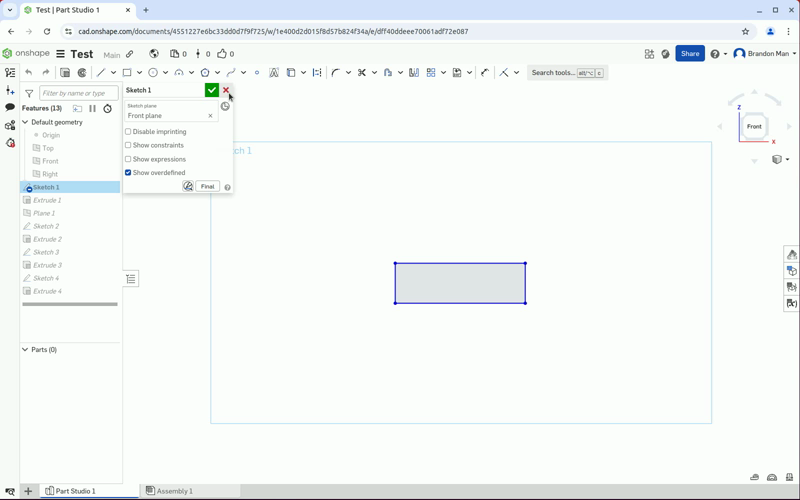
click(229, 92)
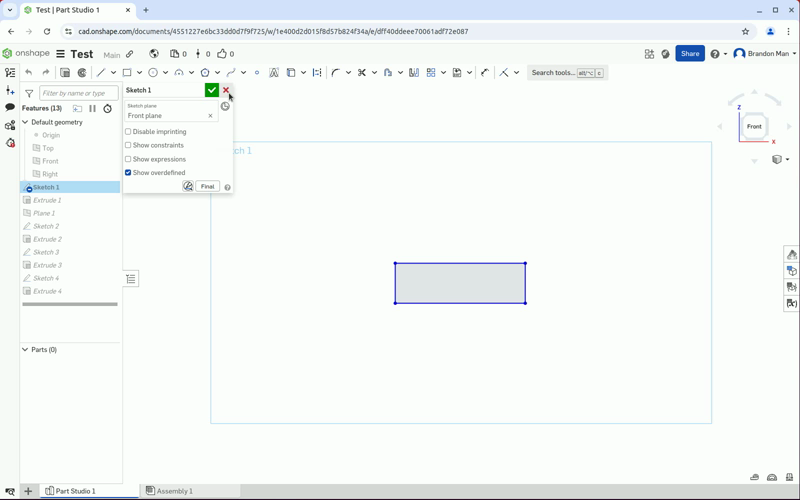
key(shift+s)
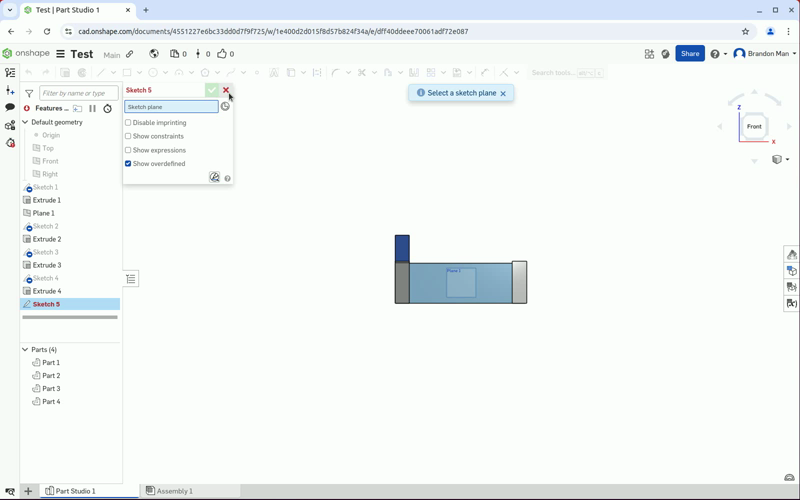
mouse_move(73, 215)
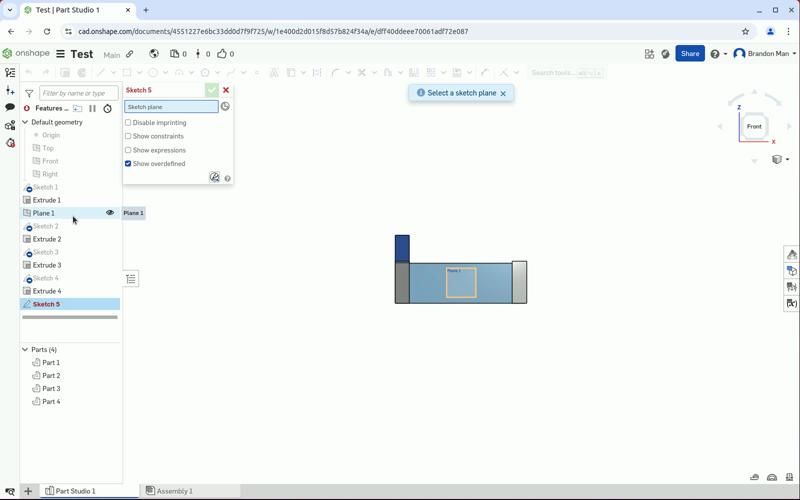
click(73, 215)
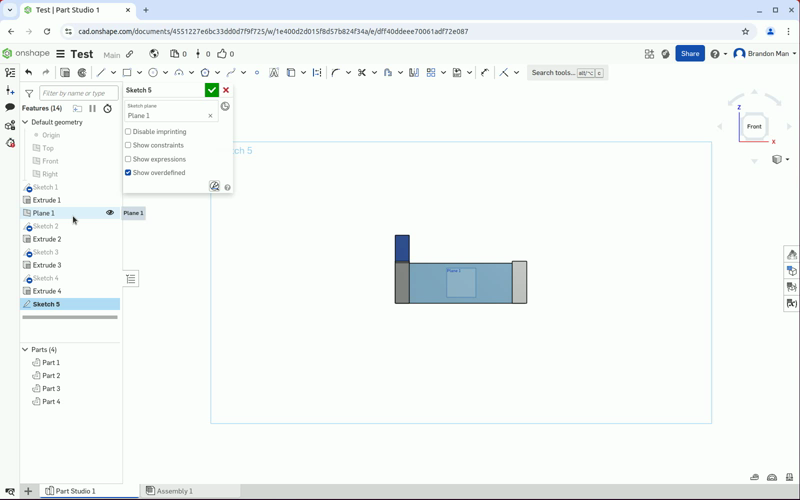
mouse_move(73, 352)
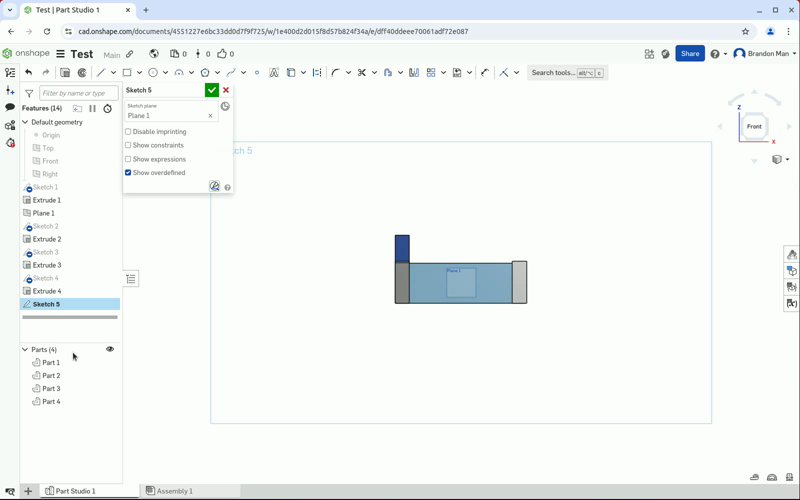
key(y)
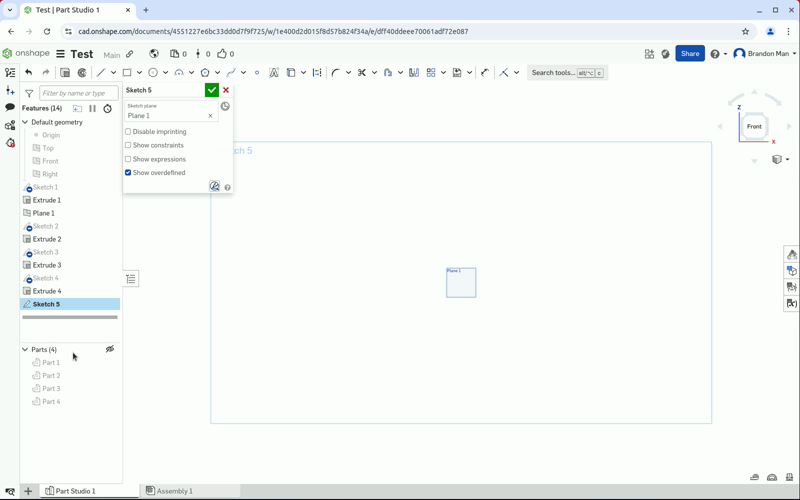
key(l)
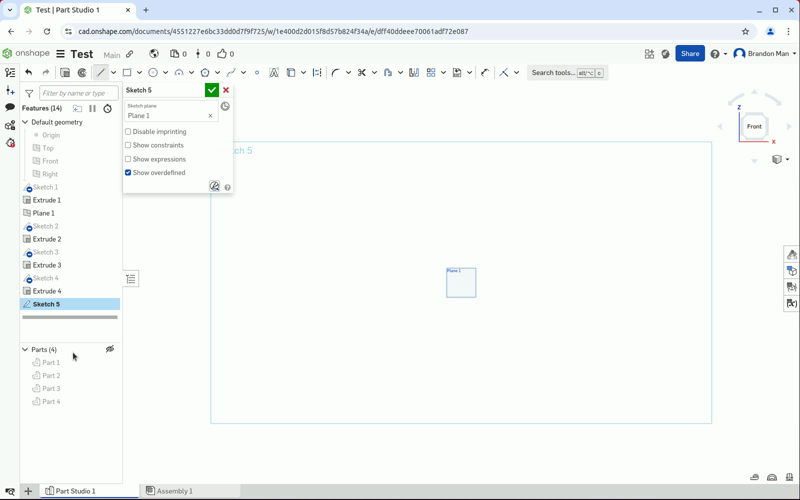
key_down(shift)
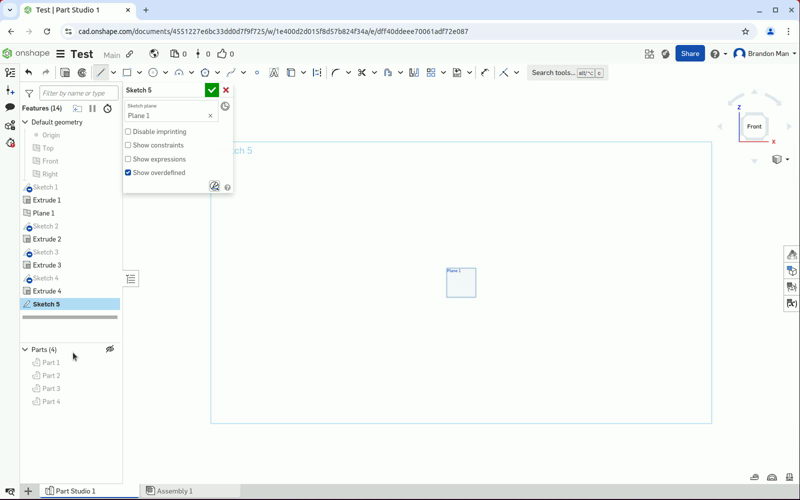
mouse_move(512, 262)
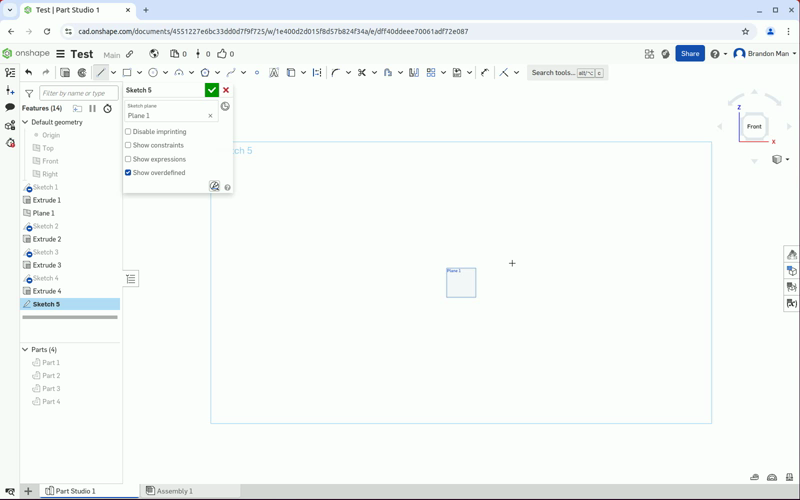
click(512, 262)
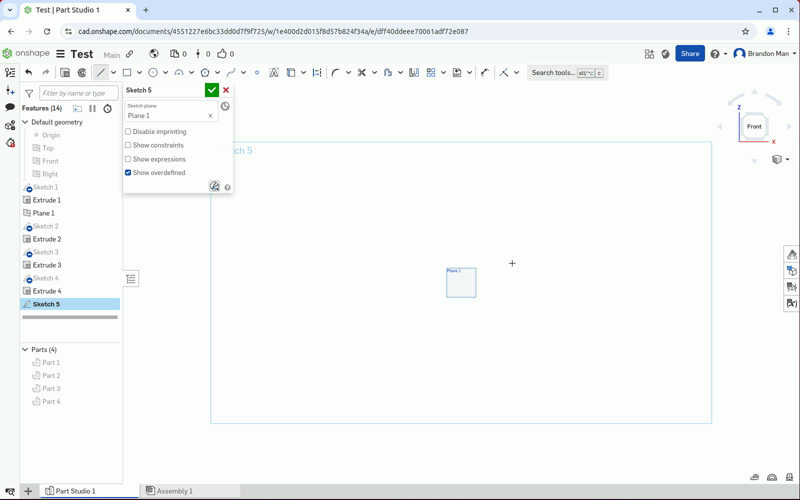
key_up(shift)
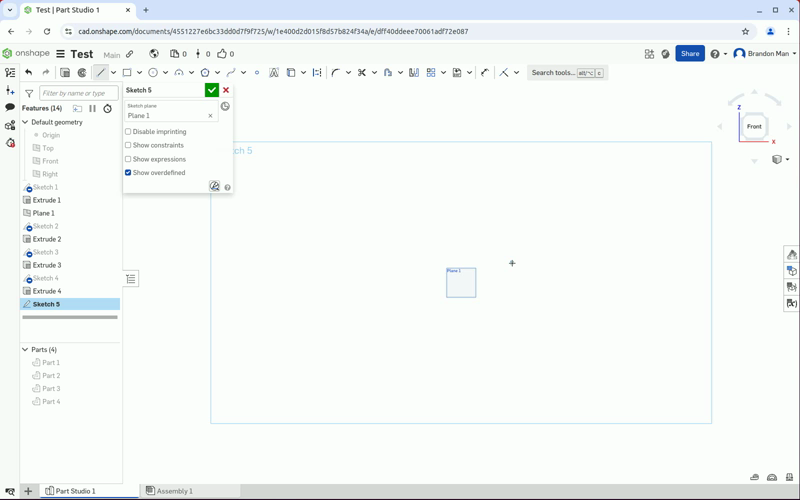
key_down(shift)
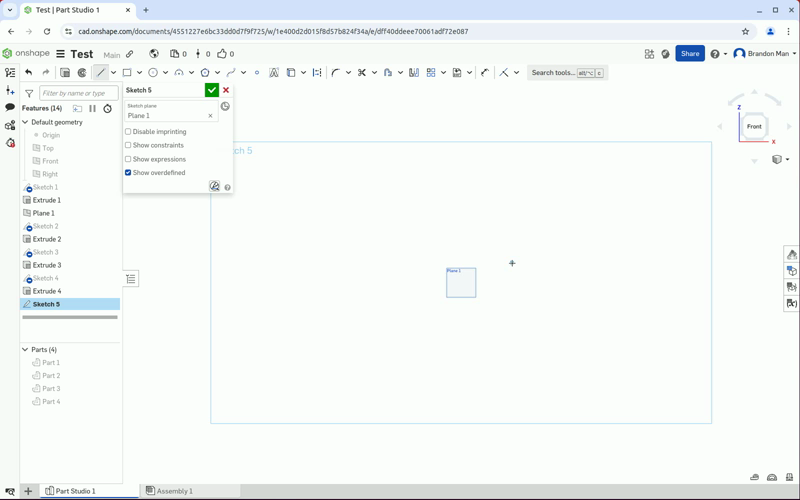
mouse_move(542, 262)
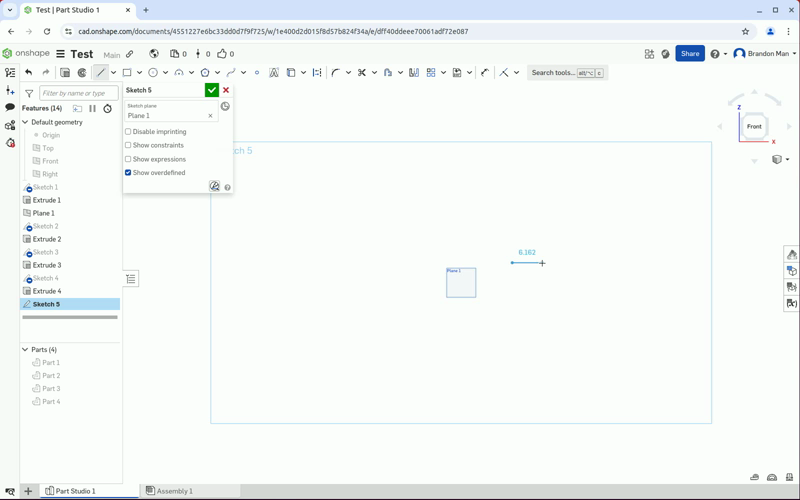
mouse_move(526, 262)
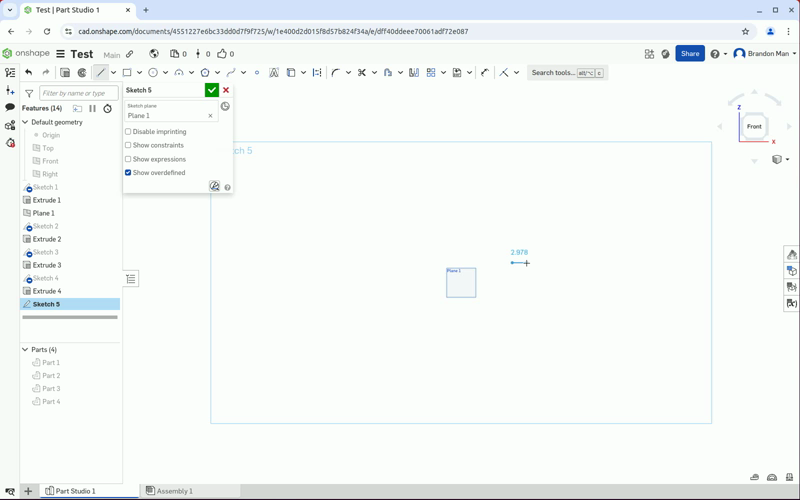
click(526, 262)
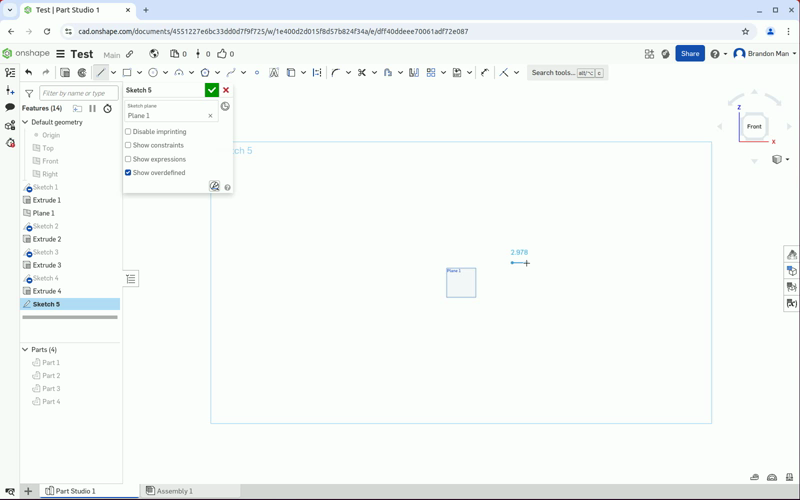
key_up(shift)
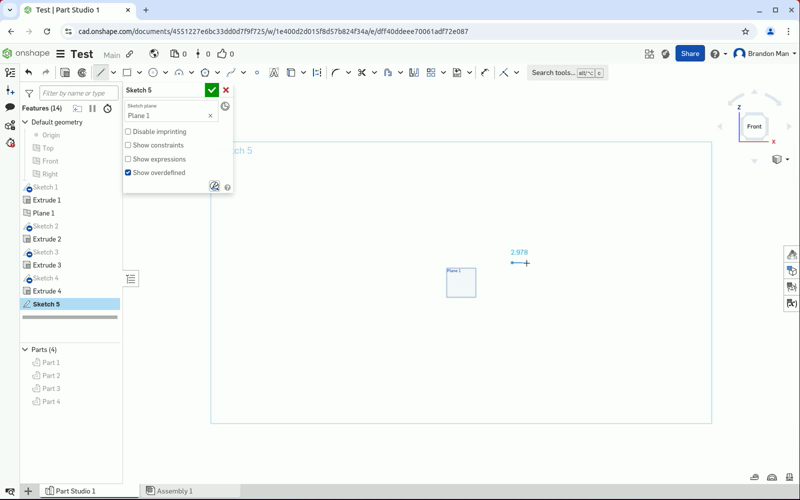
key_down(shift)
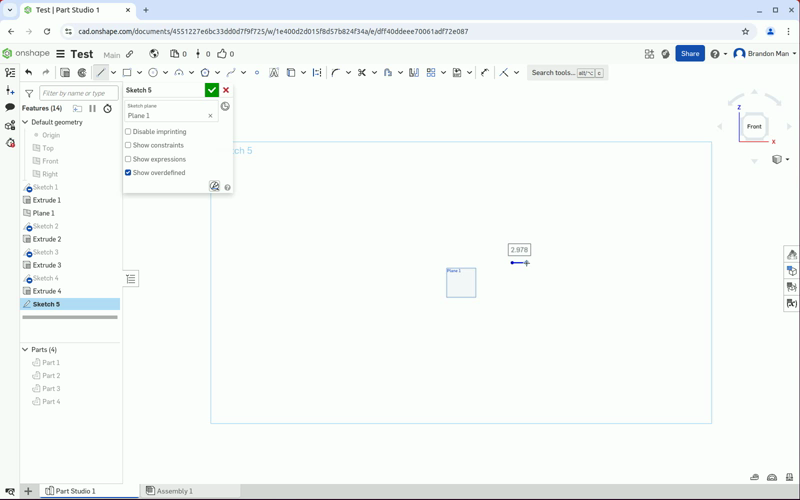
mouse_move(556, 262)
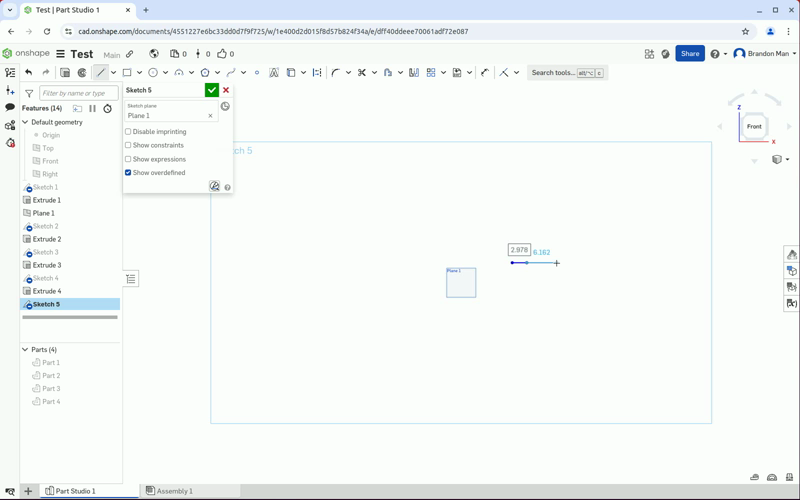
mouse_move(526, 235)
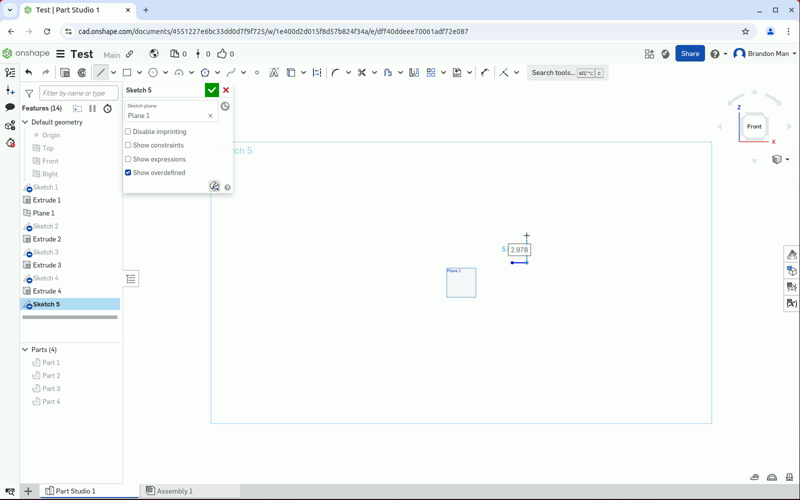
click(526, 235)
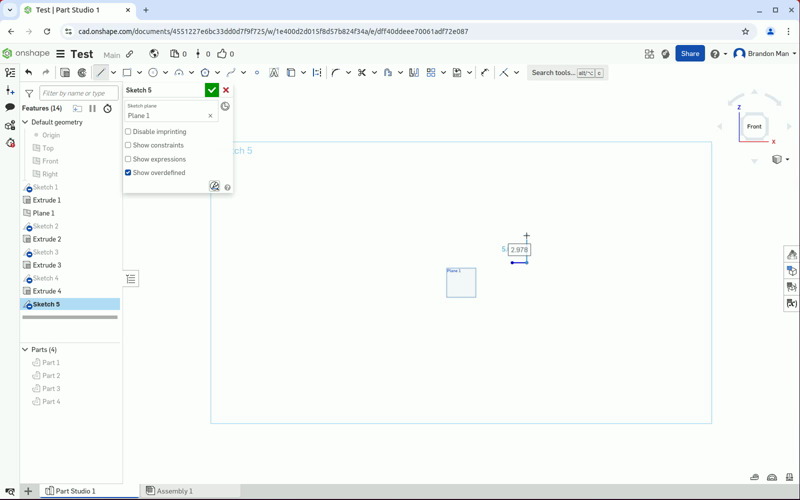
key_up(shift)
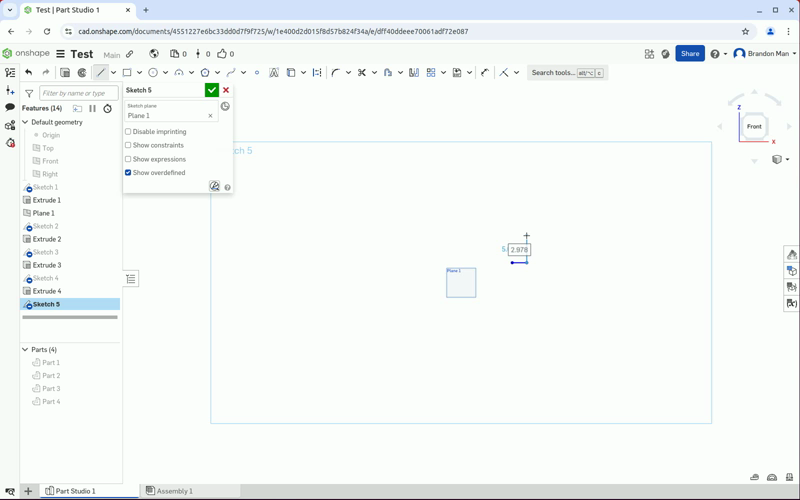
key_down(shift)
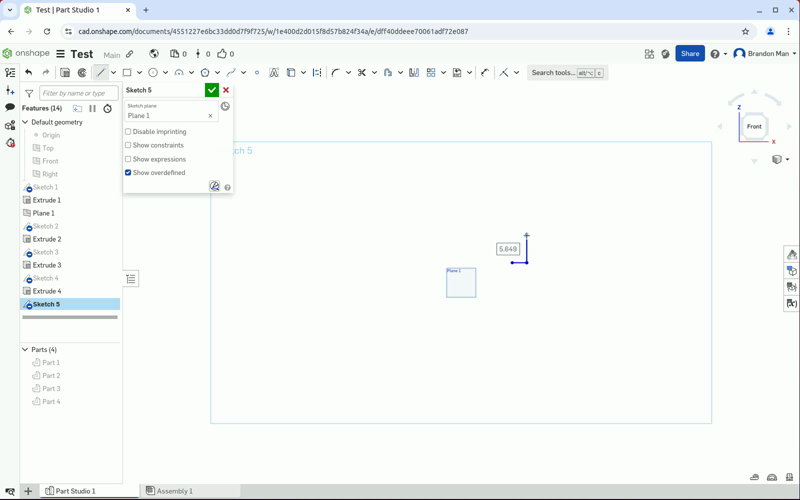
mouse_move(556, 235)
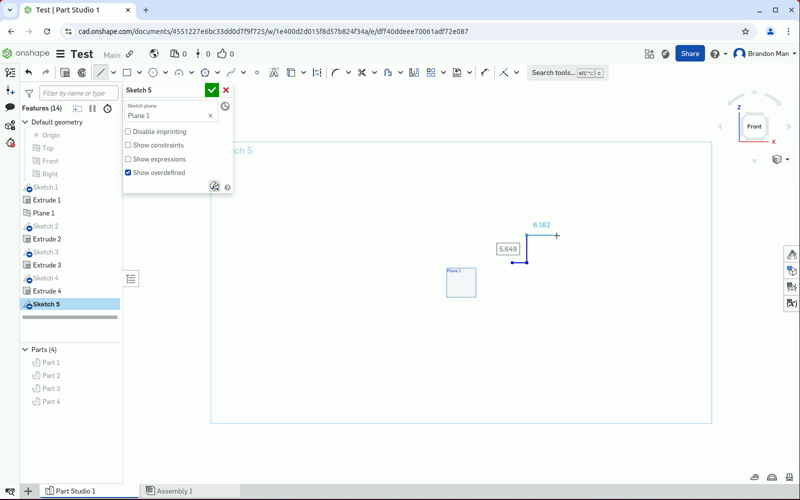
mouse_move(512, 235)
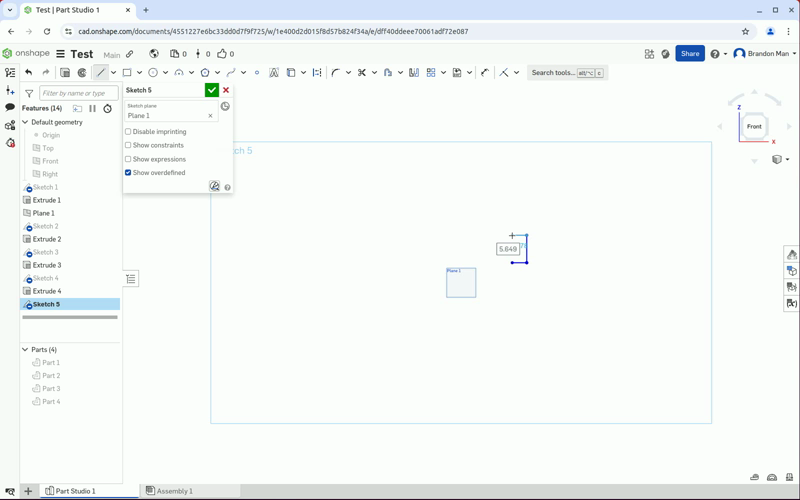
click(512, 235)
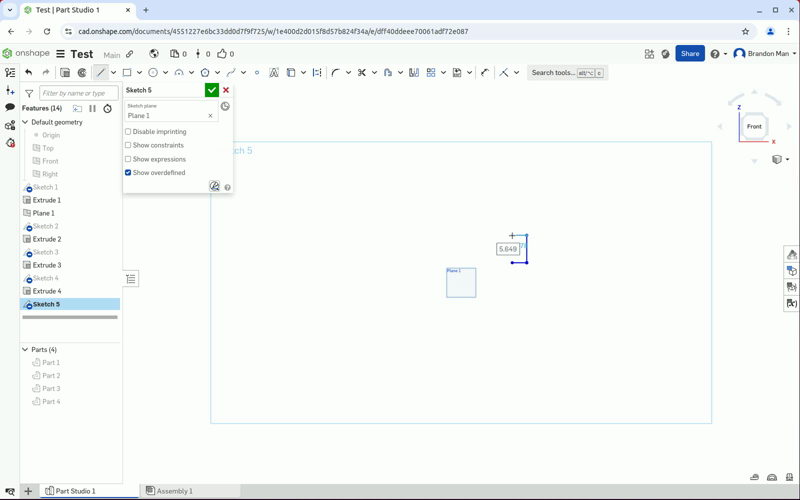
key_up(shift)
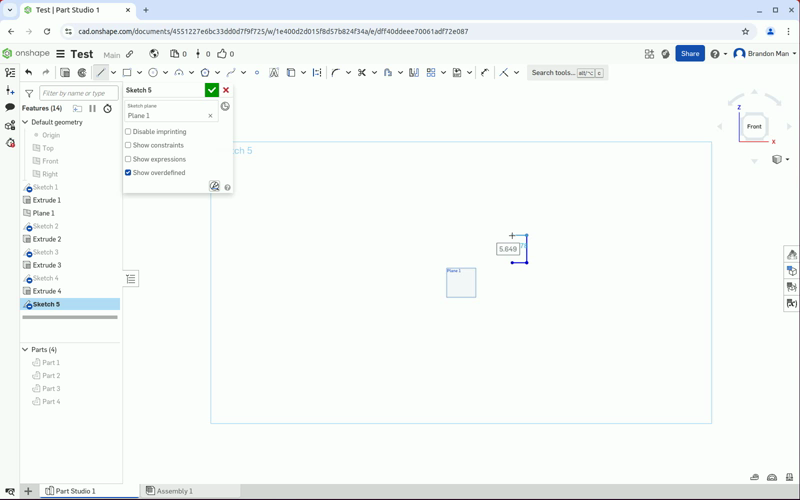
mouse_move(542, 235)
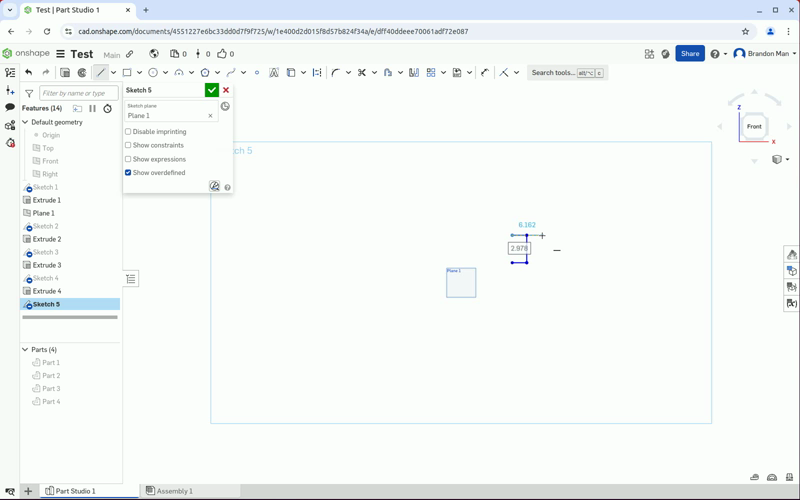
key_down(shift)
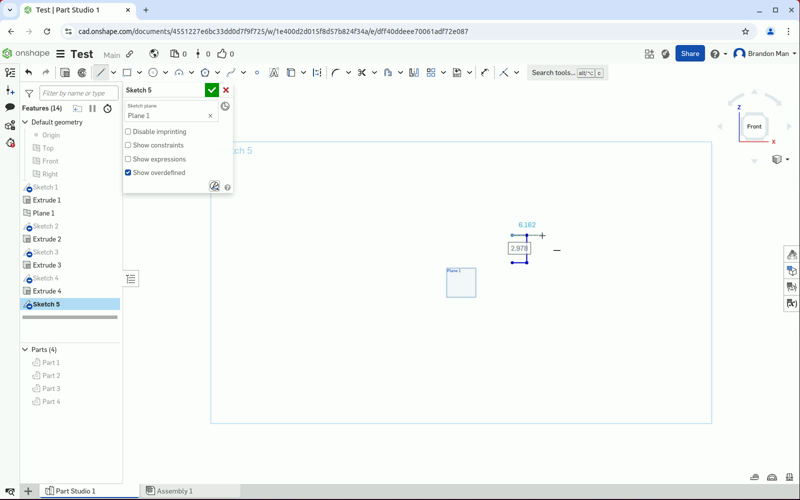
mouse_move(512, 262)
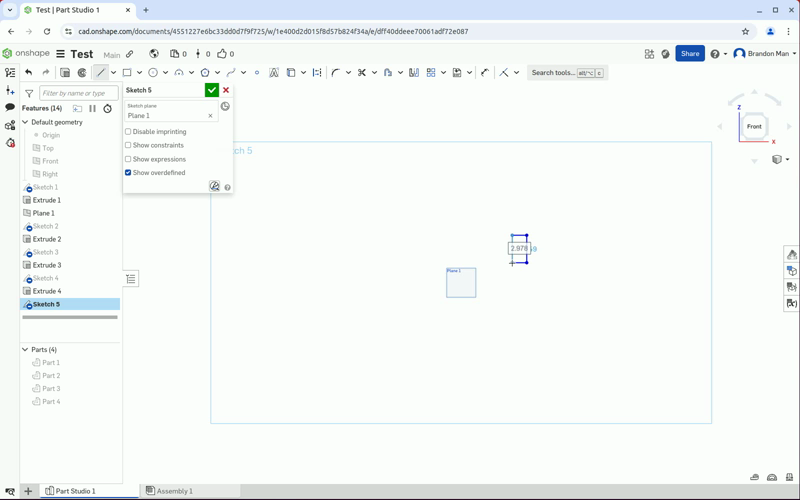
key_up(shift)
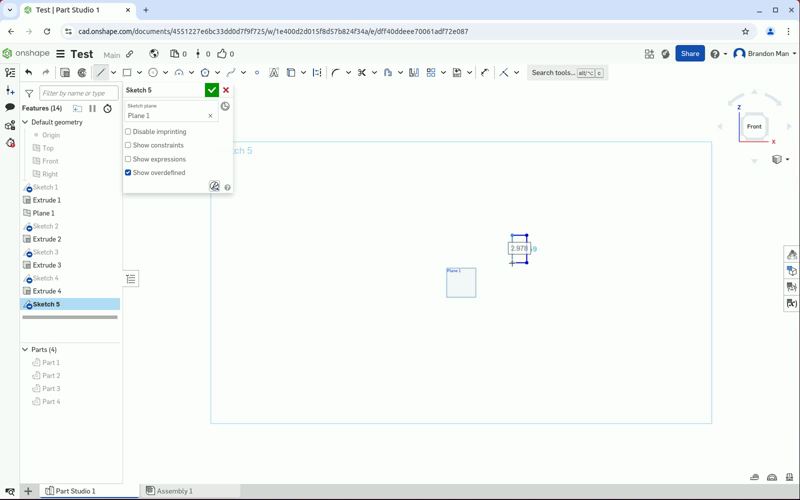
click(512, 262)
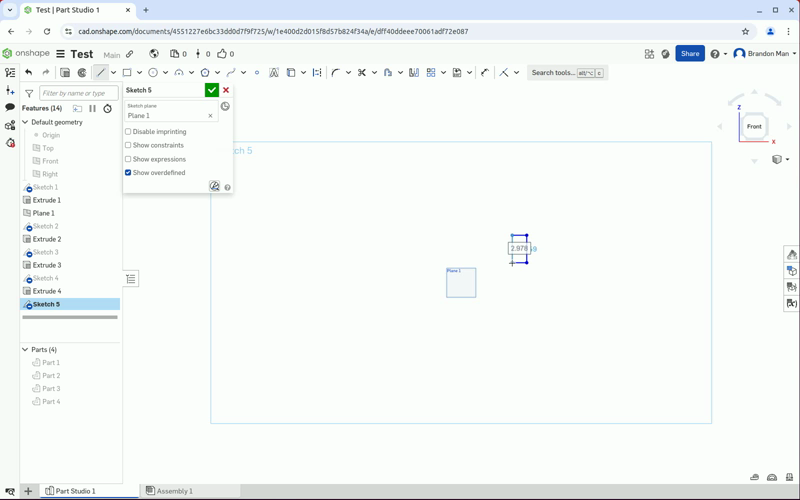
key(esc)
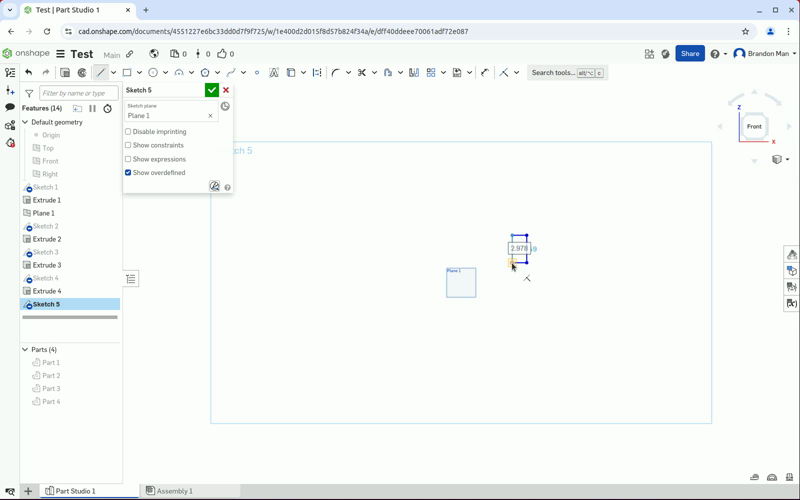
mouse_move(521, 243)
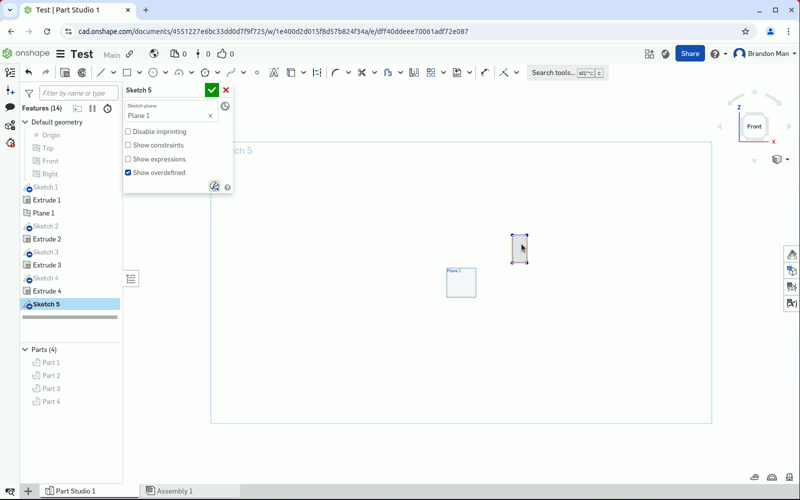
scroll(6)
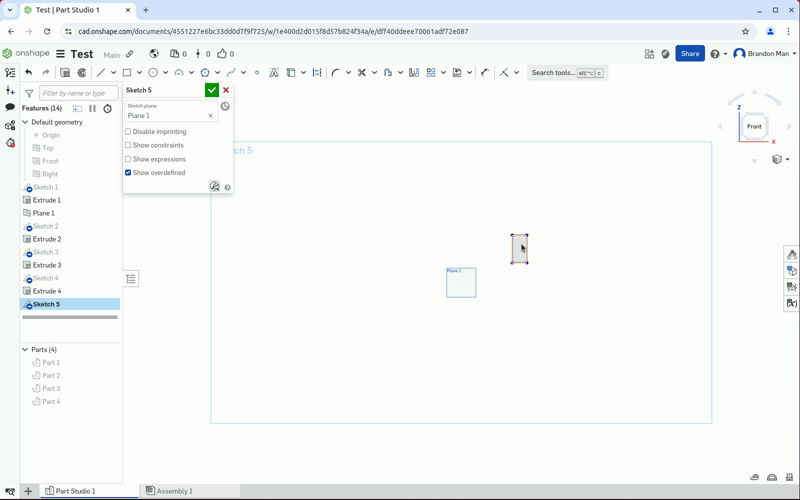
scroll(6)
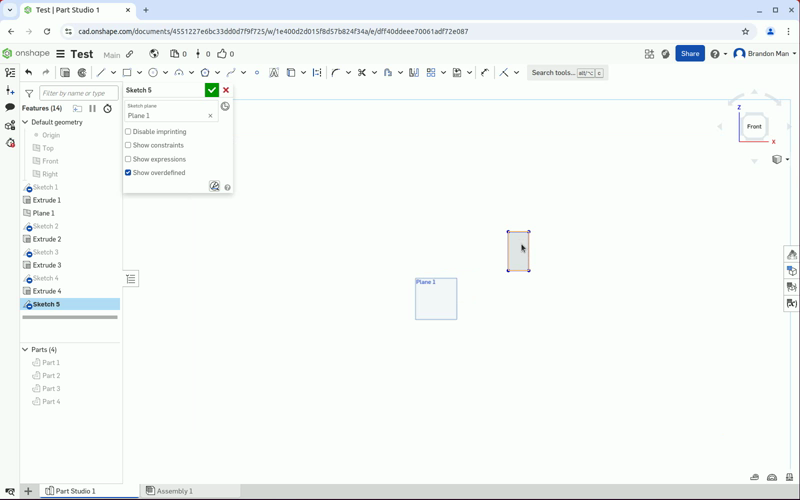
scroll(6)
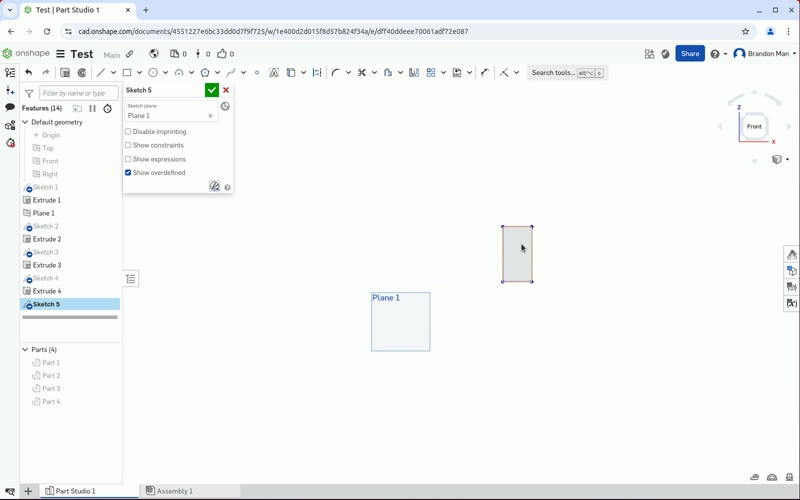
scroll(6)
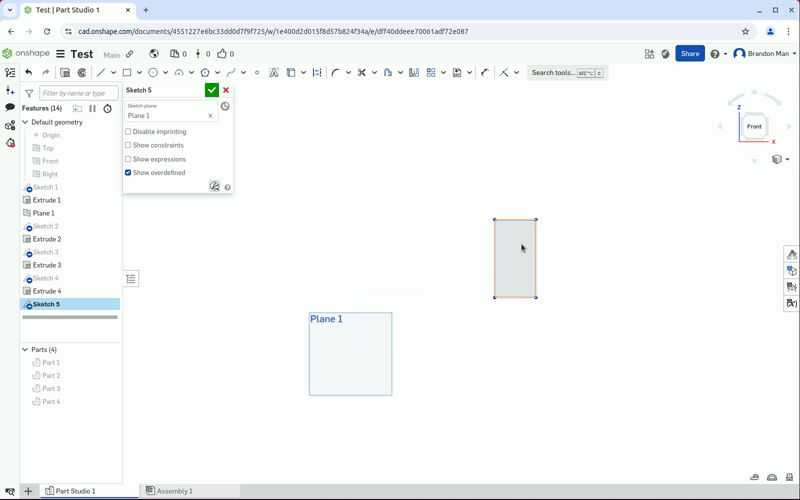
scroll(6)
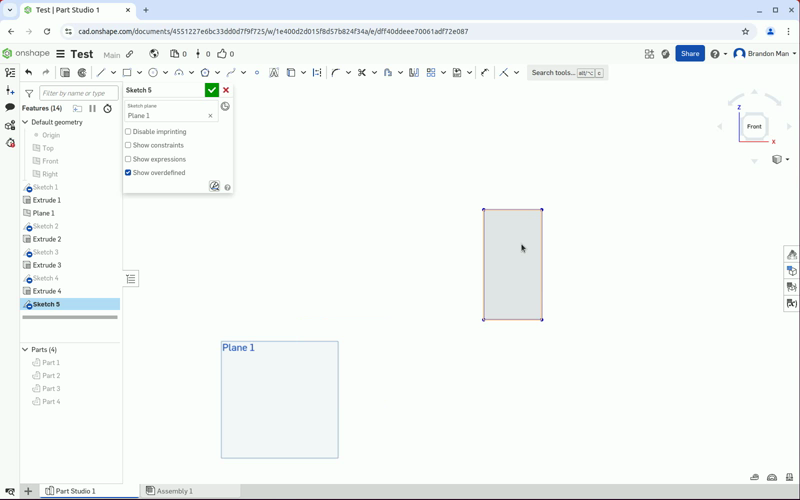
scroll(6)
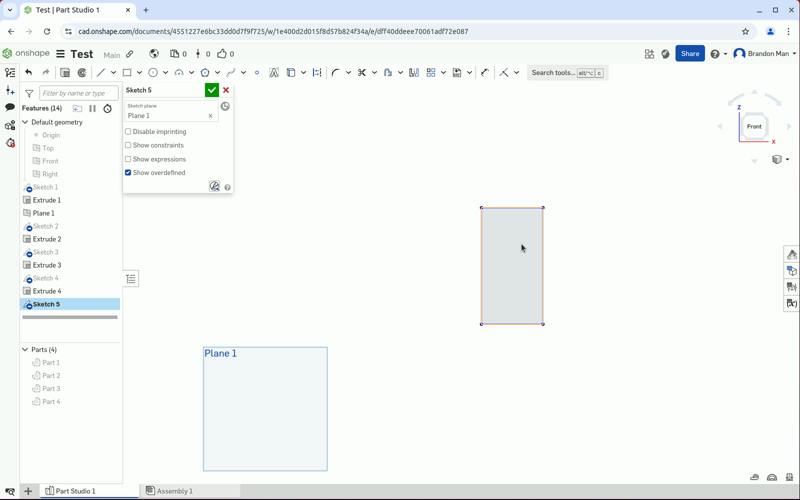
scroll(6)
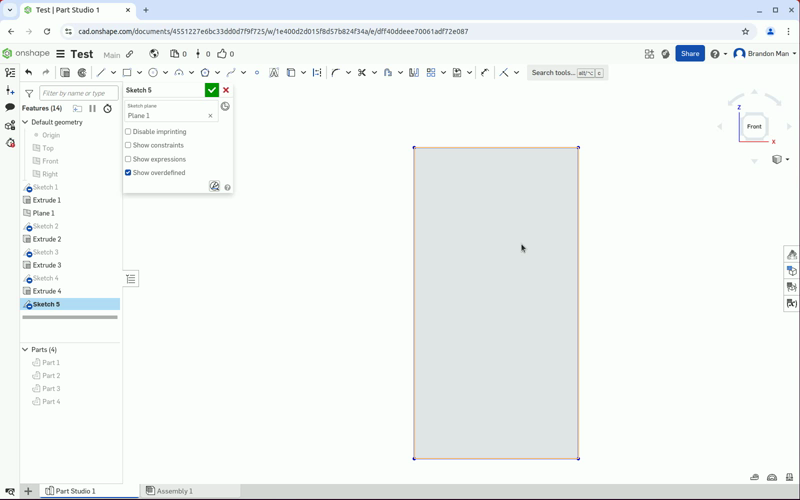
click(521, 243)
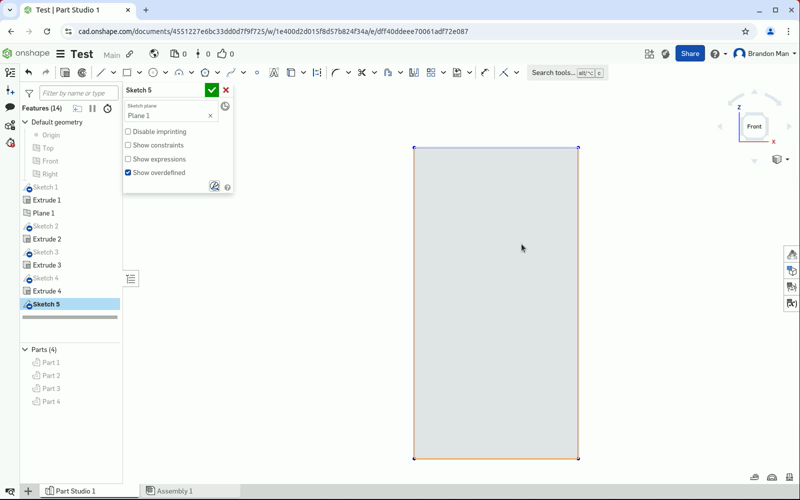
scroll(-6)
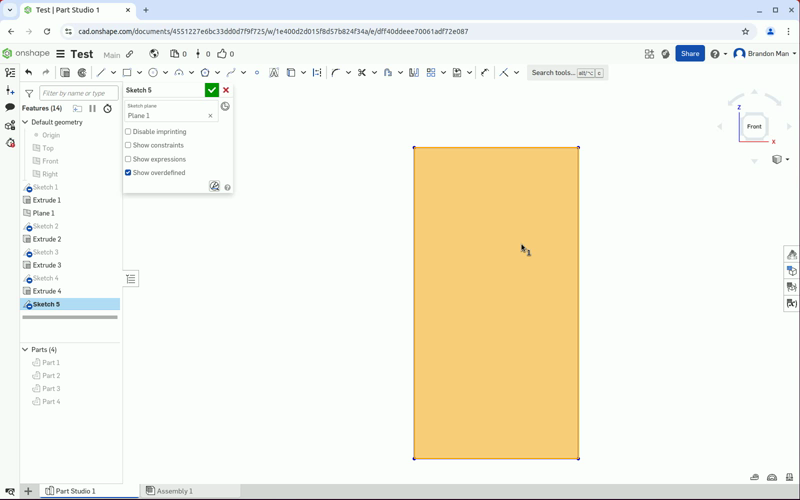
scroll(-6)
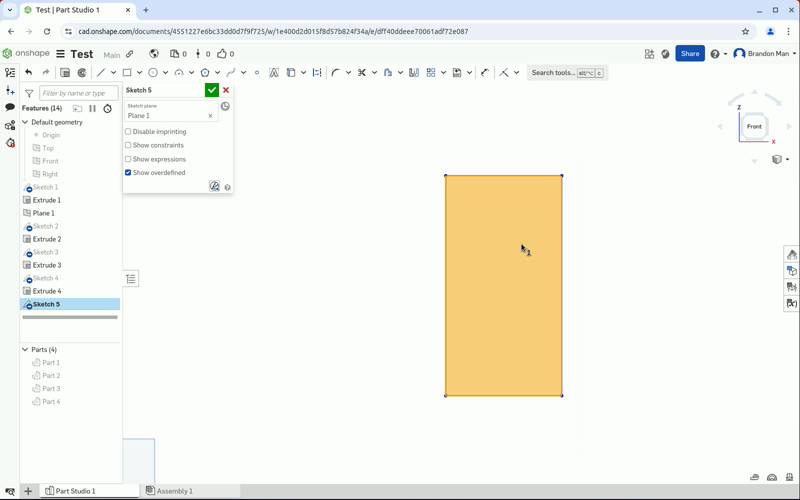
scroll(-6)
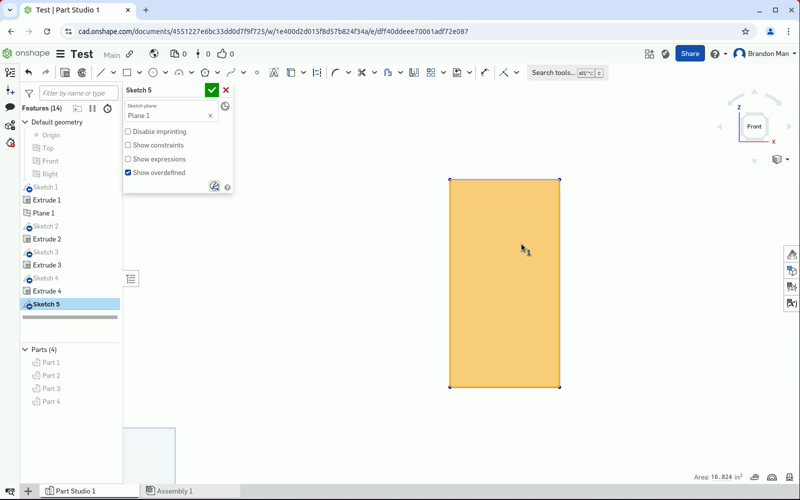
scroll(-6)
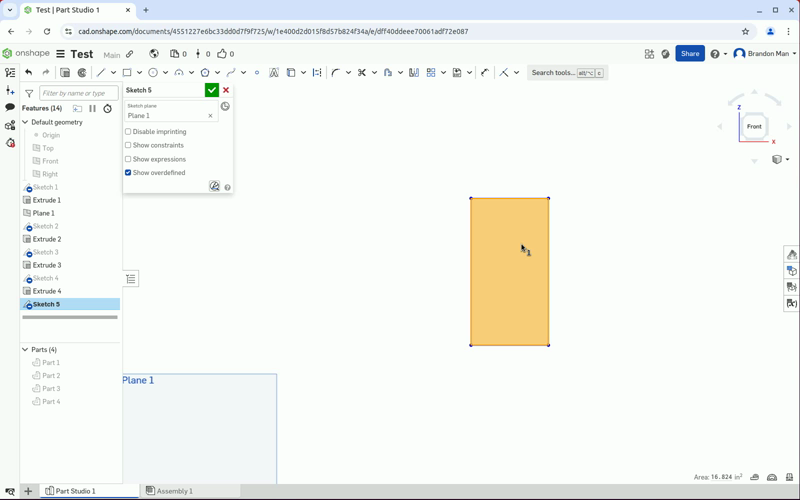
scroll(-6)
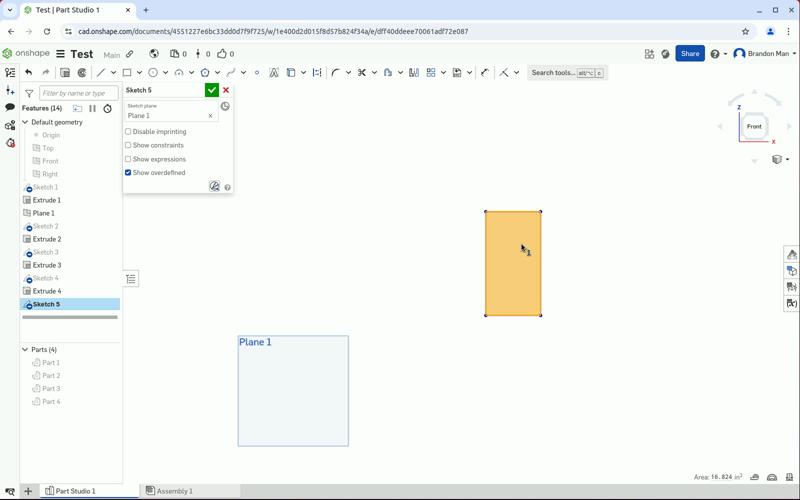
scroll(-6)
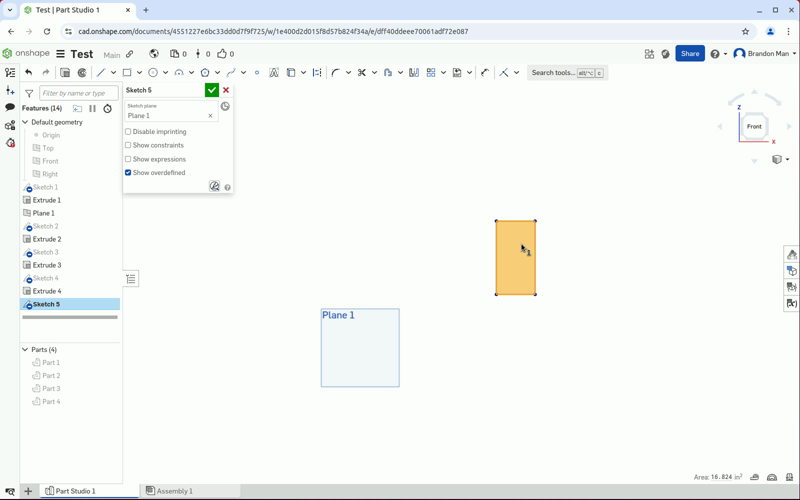
scroll(-6)
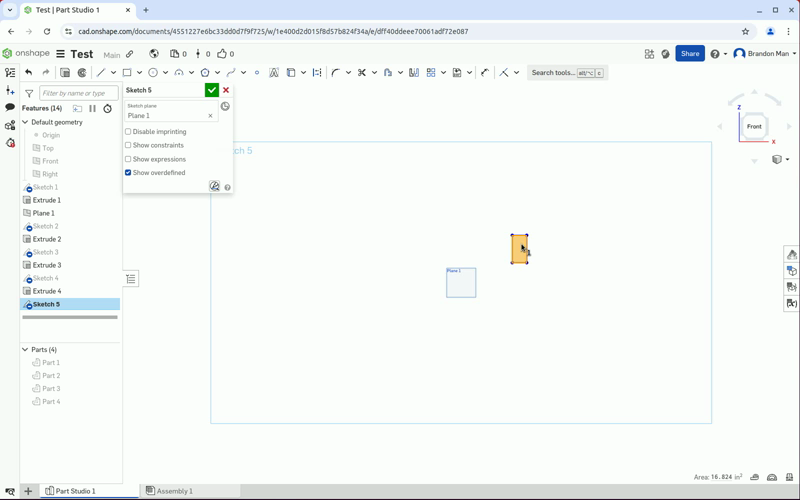
mouse_move(73, 352)
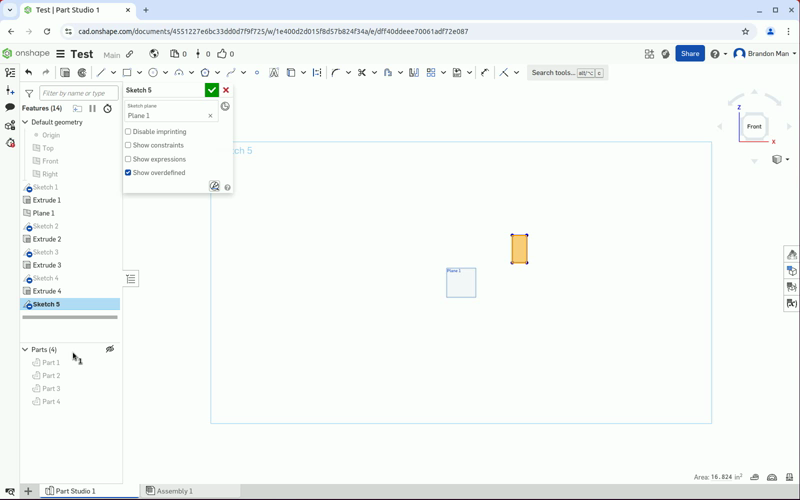
key(shift+y)
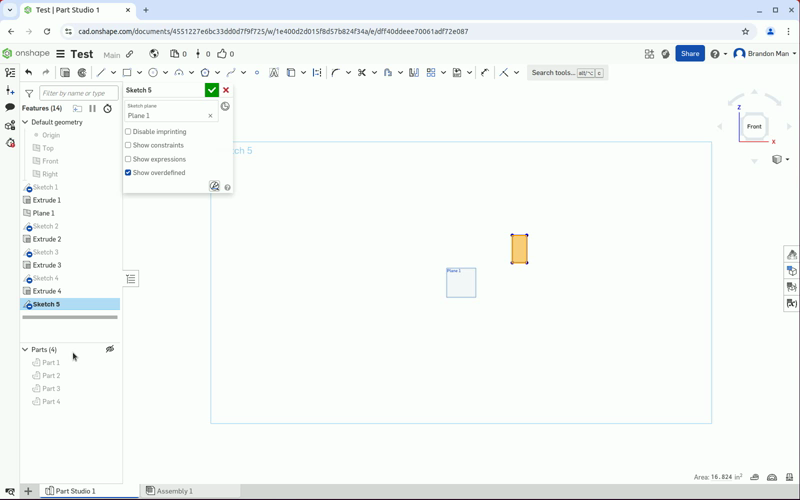
key(shift+e)
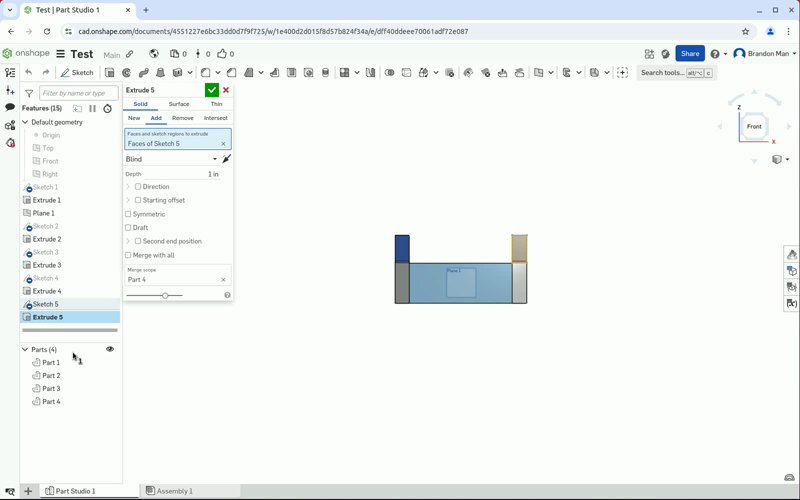
mouse_move(143, 106)
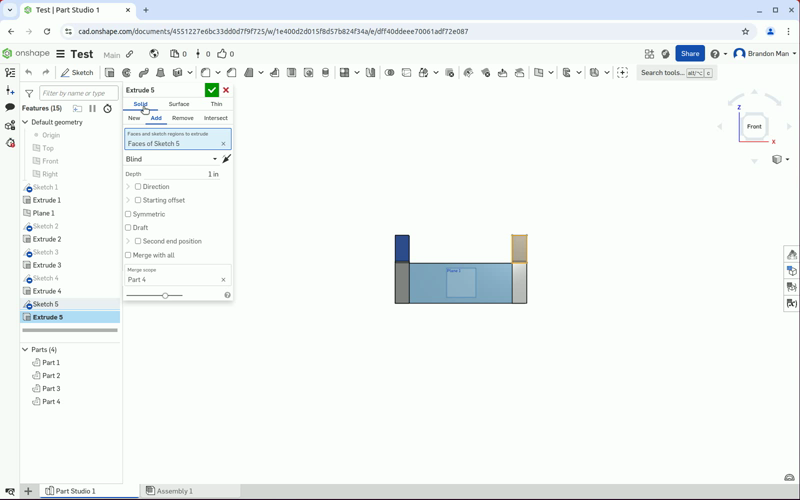
click(143, 106)
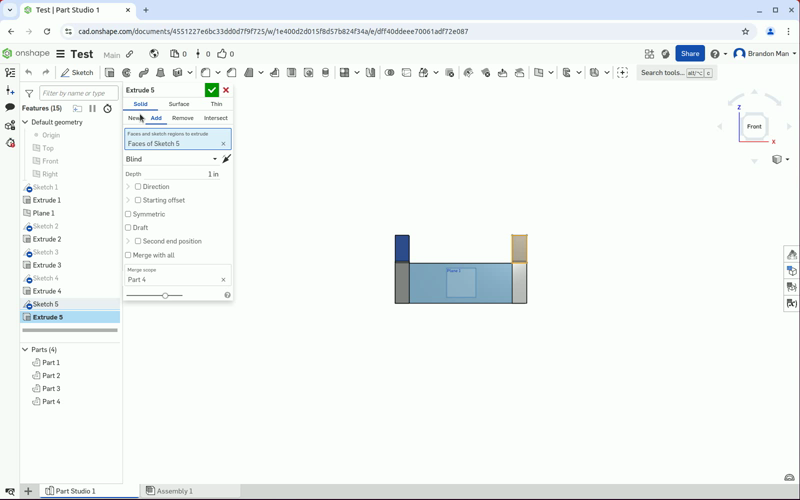
mouse_move(137, 120)
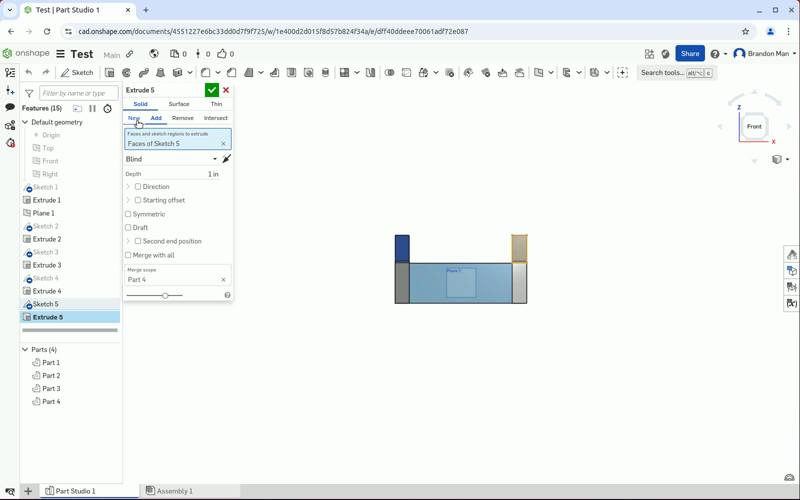
click(137, 120)
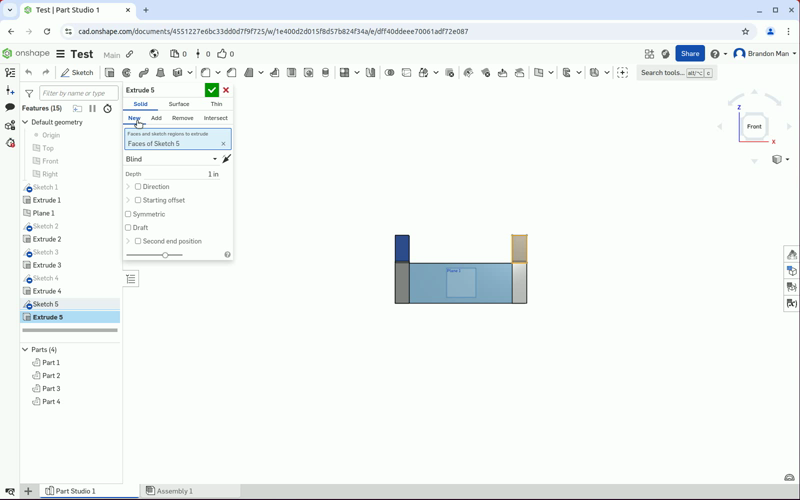
key(tab, 4)
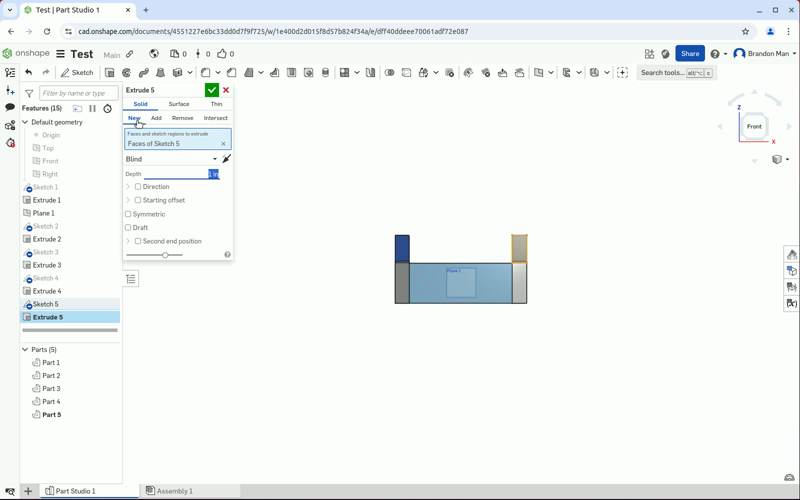
text(20.22)
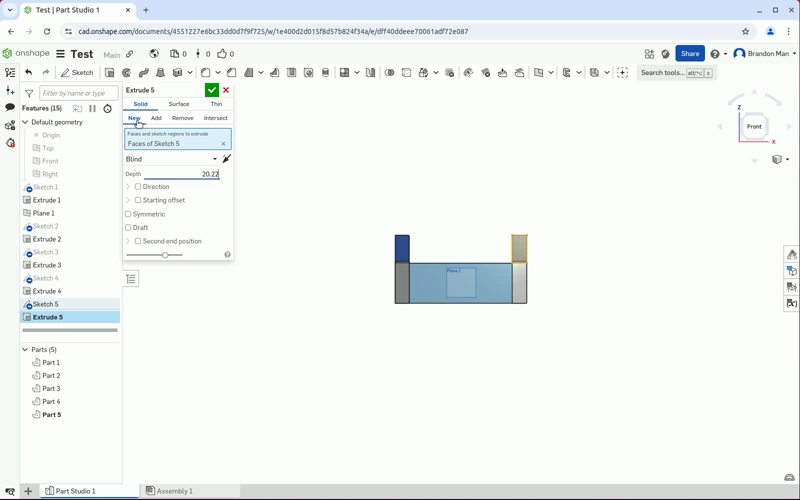
key(enter)
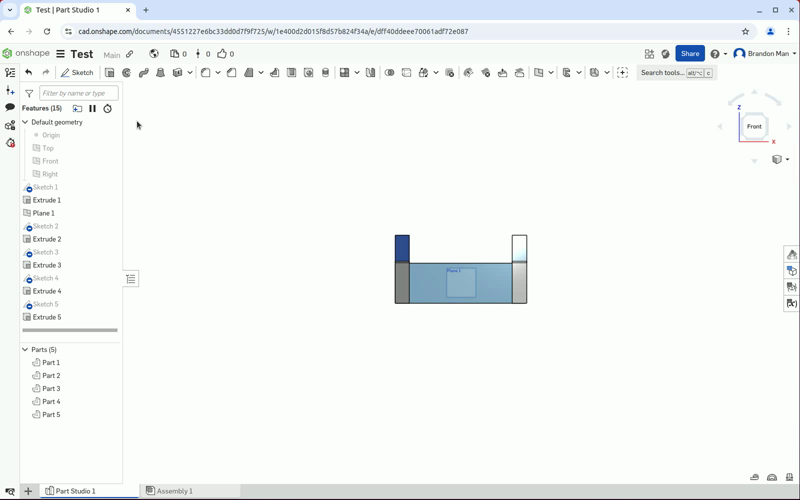
key(shift+h)
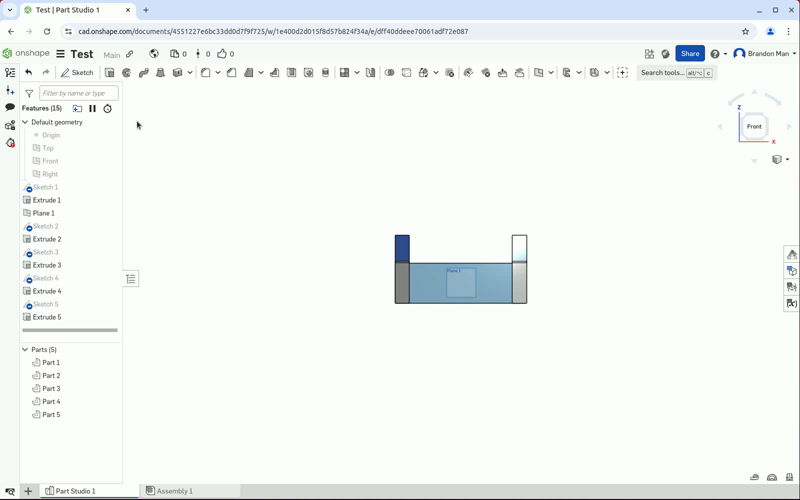
key(shift+h)
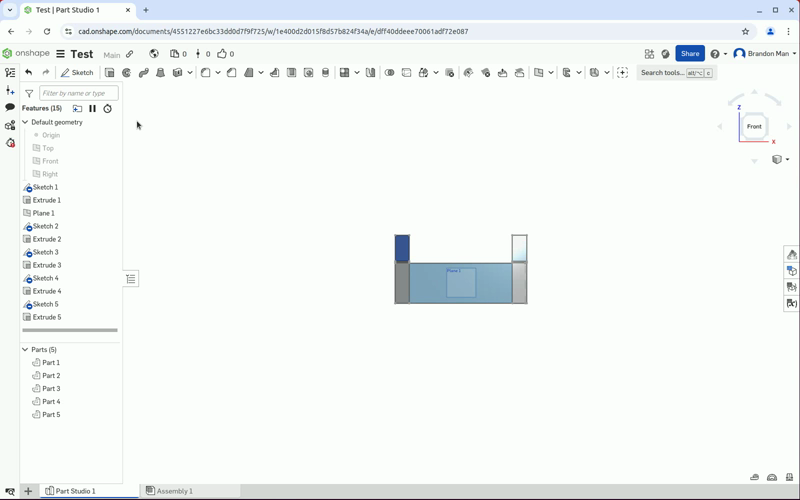
key(shift+7)
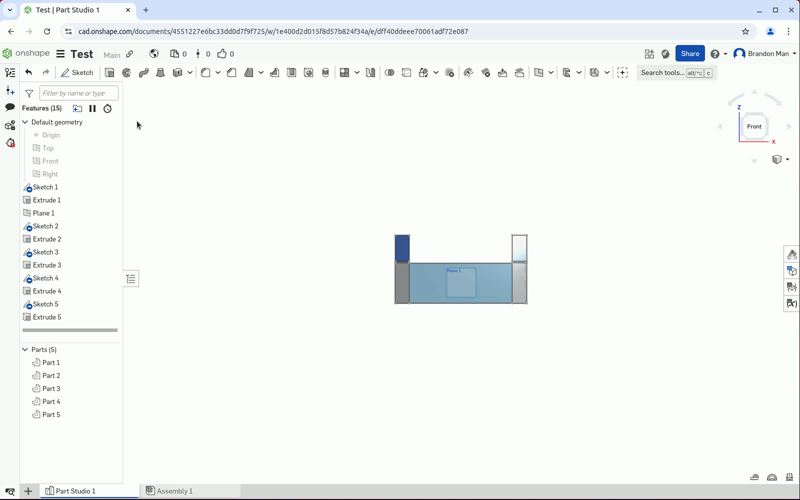
key(left, 2)
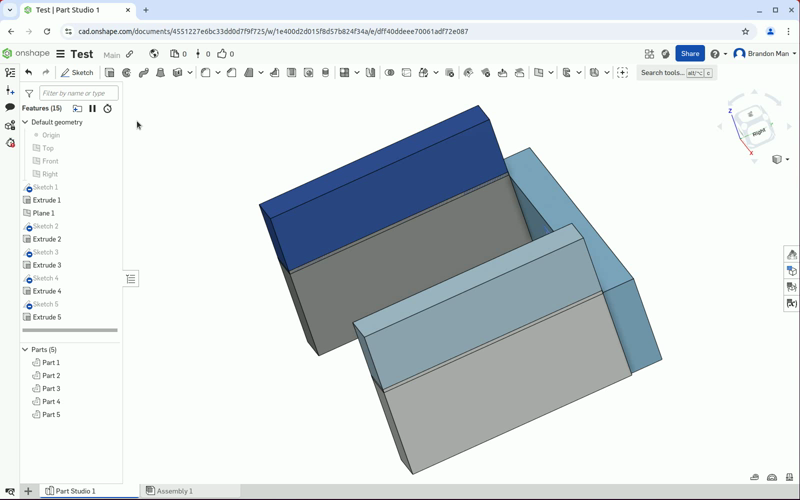
key(down, 2)
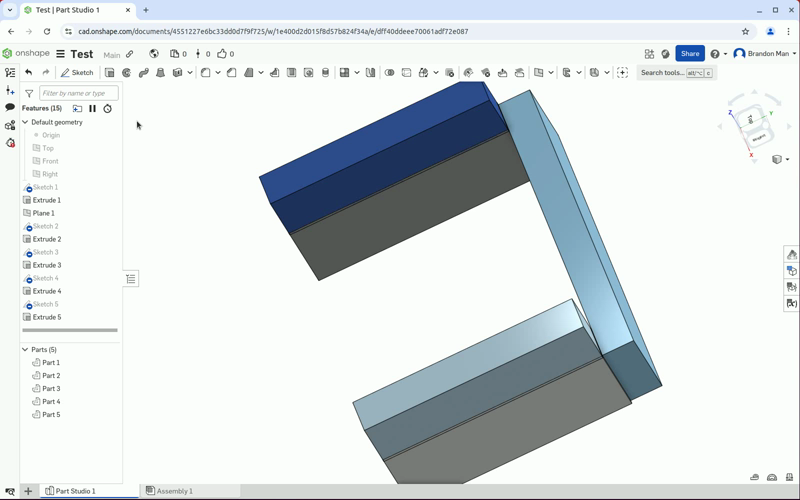
key(up, 2)
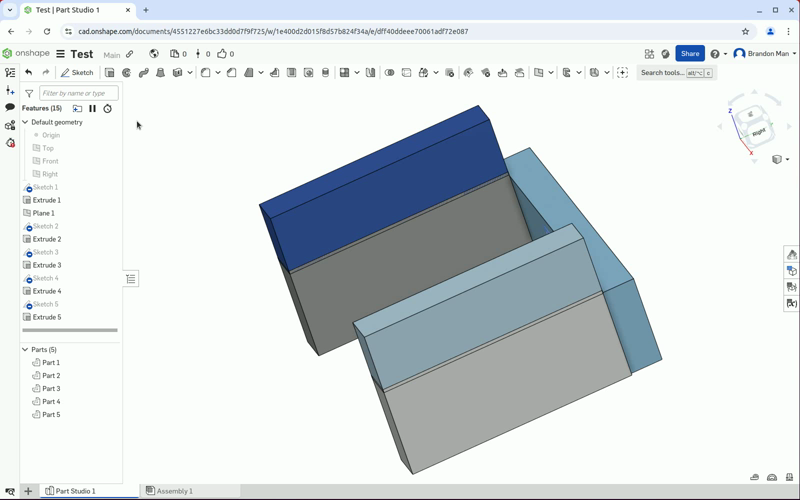
key(right, 2)
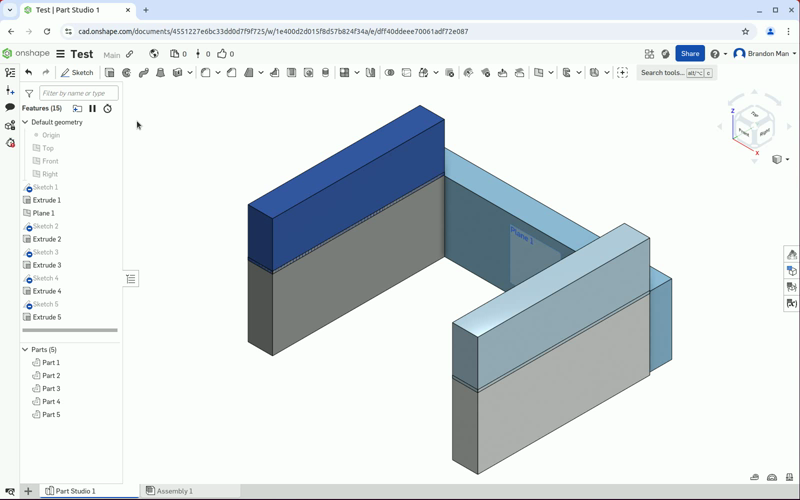
mouse_move(73, 189)
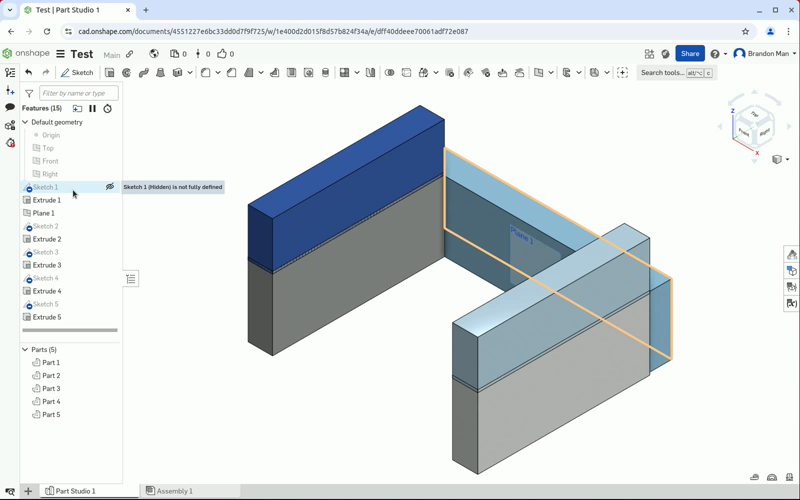
click(73, 189)